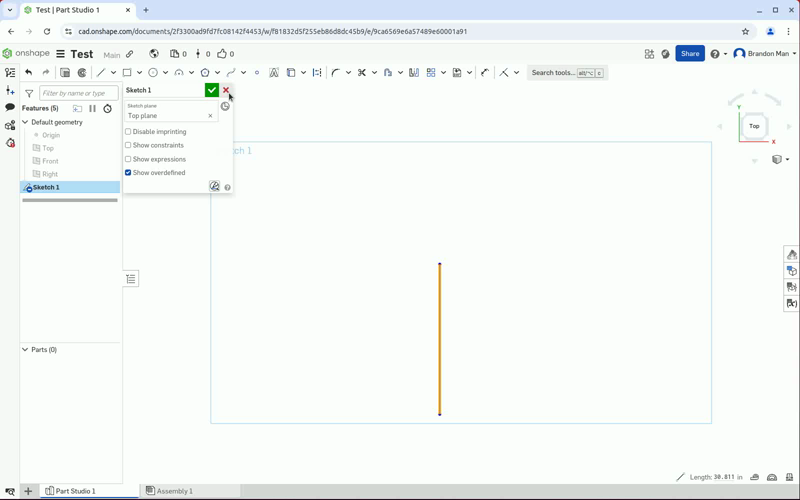
key(shift+h)
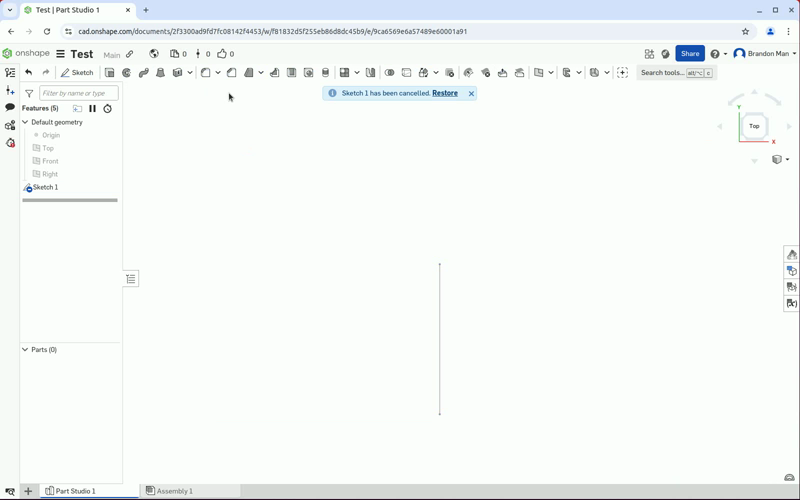
key(shift+s)
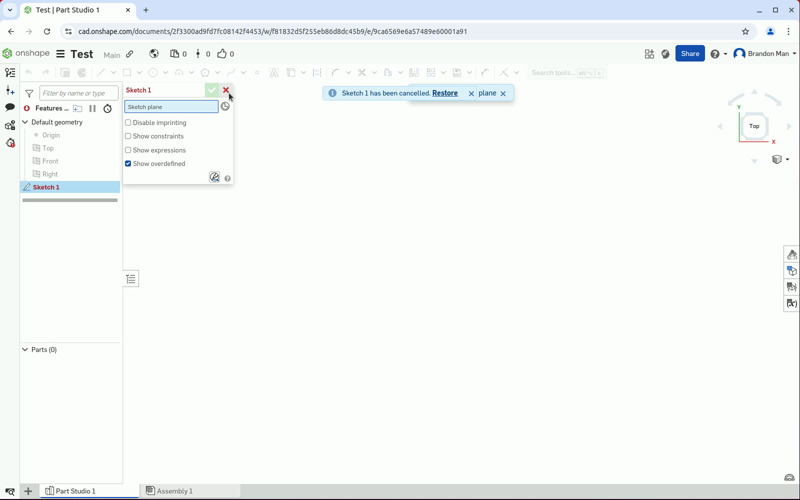
mouse_move(73, 150)
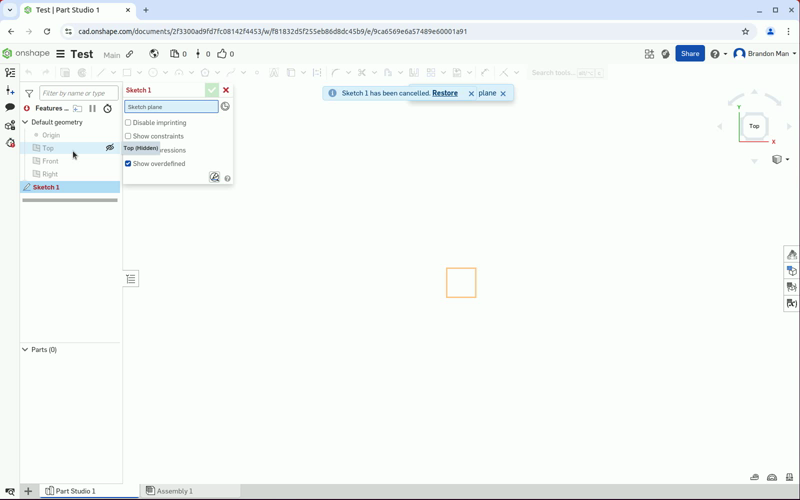
click(73, 150)
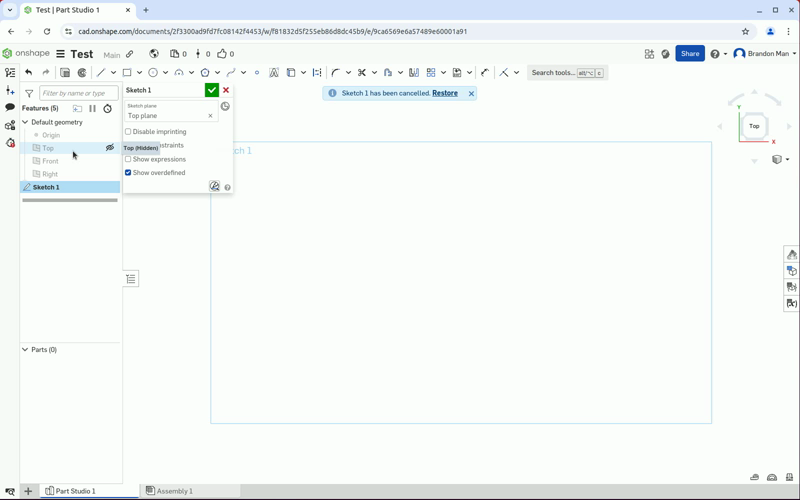
mouse_move(73, 352)
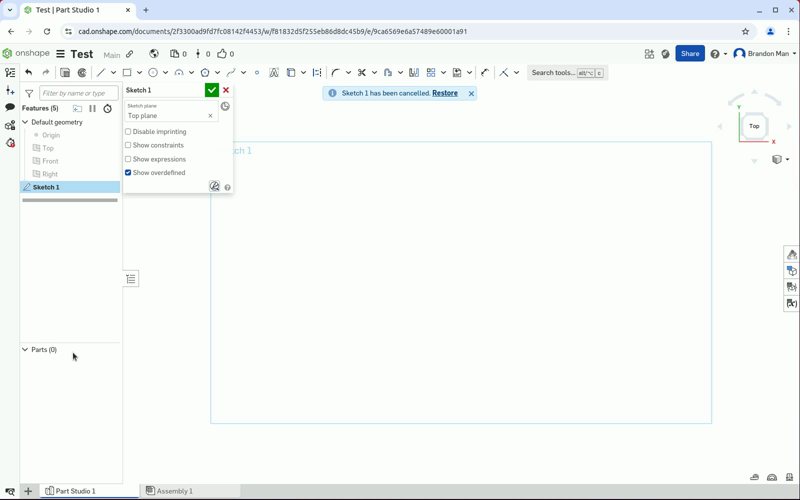
key(y)
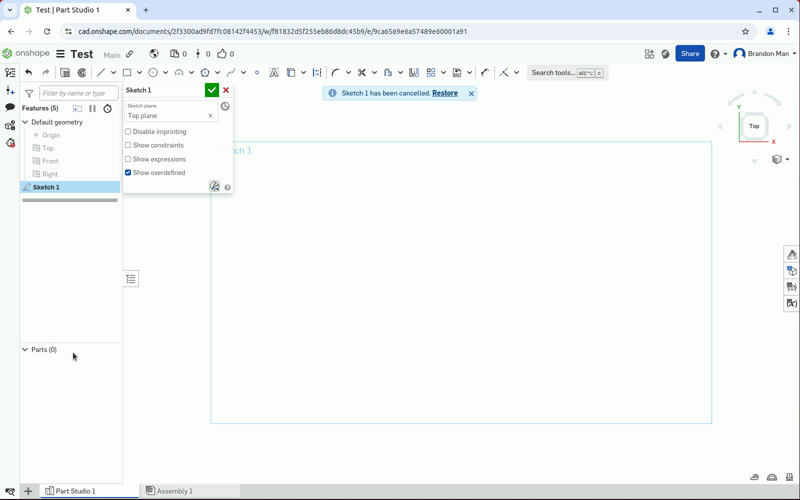
key(c)
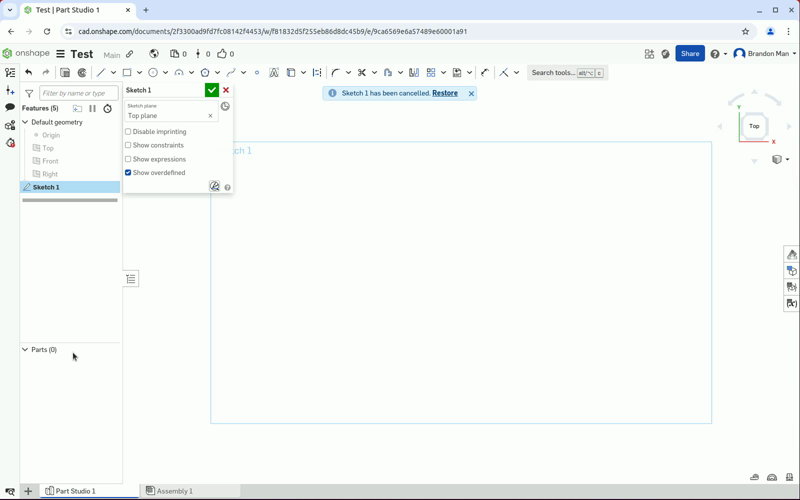
key_down(shift)
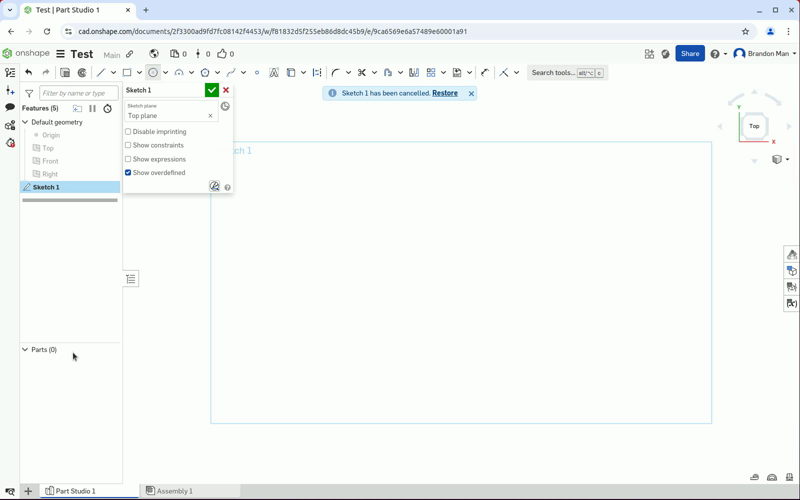
mouse_move(425, 282)
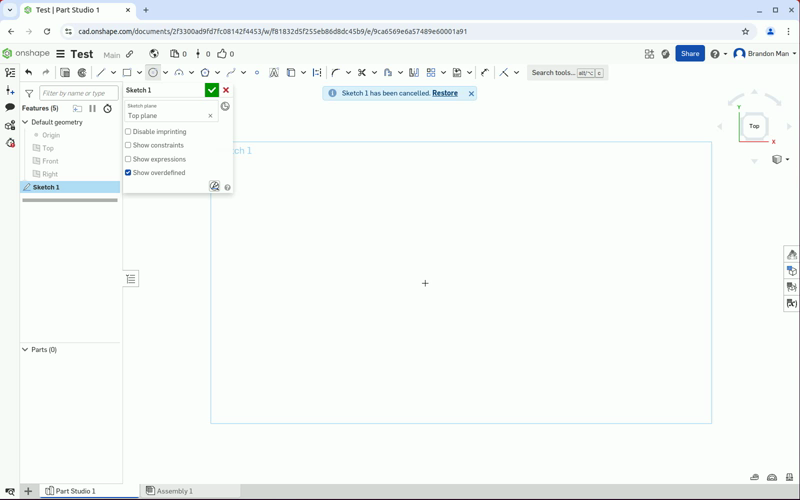
click(425, 282)
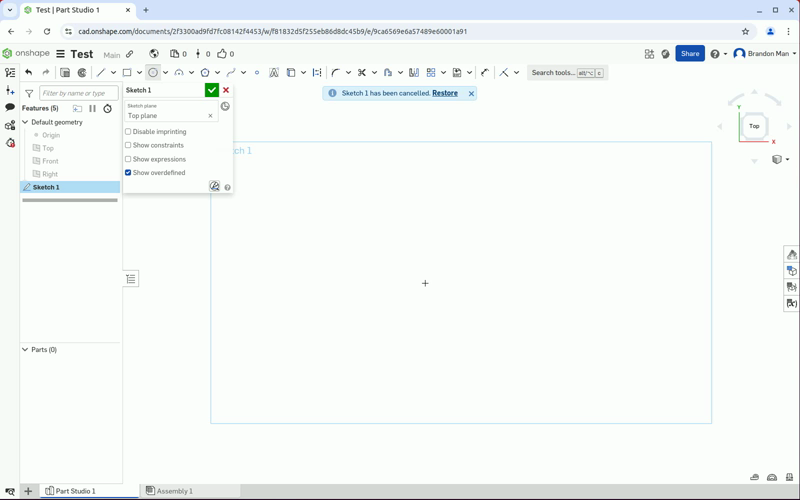
key_up(shift)
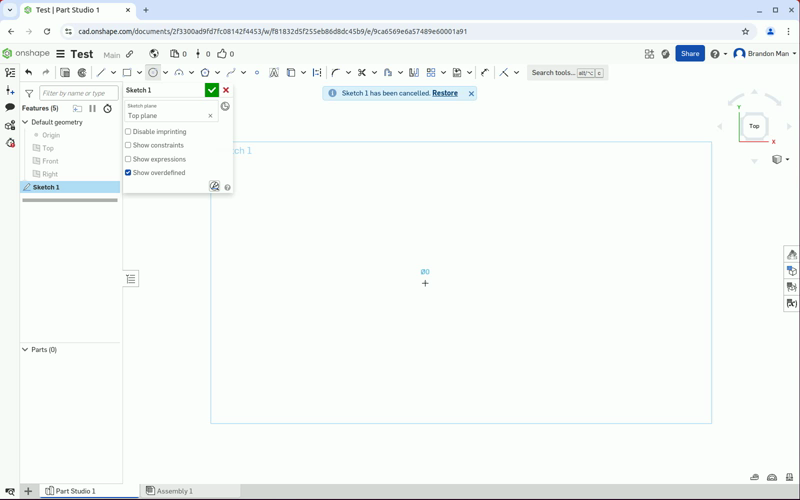
mouse_move(434, 282)
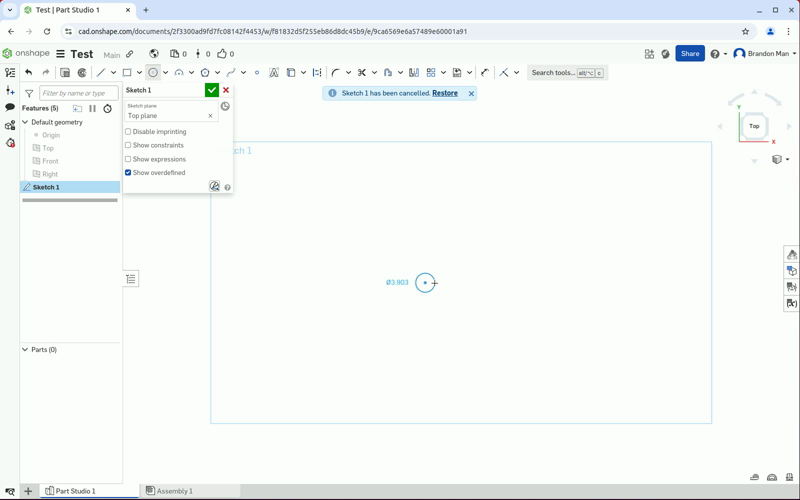
click(434, 282)
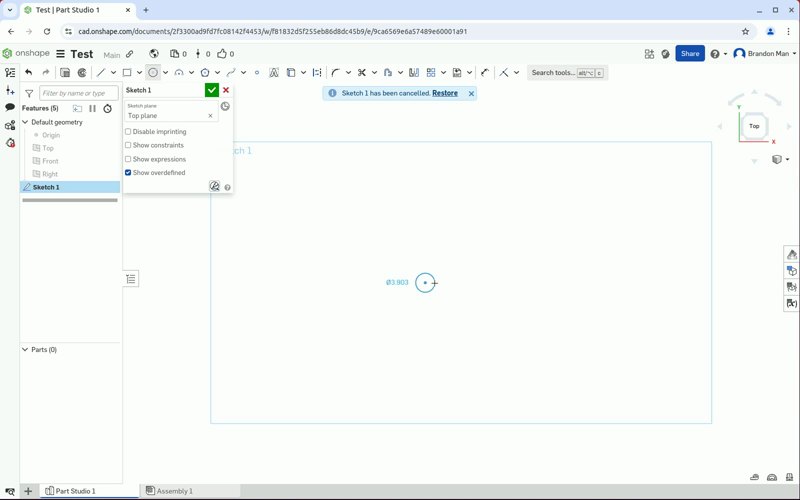
key(esc)
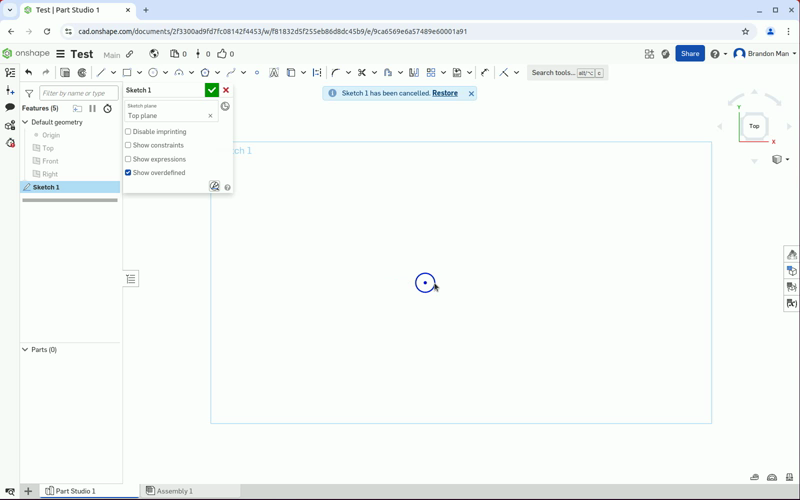
key(c)
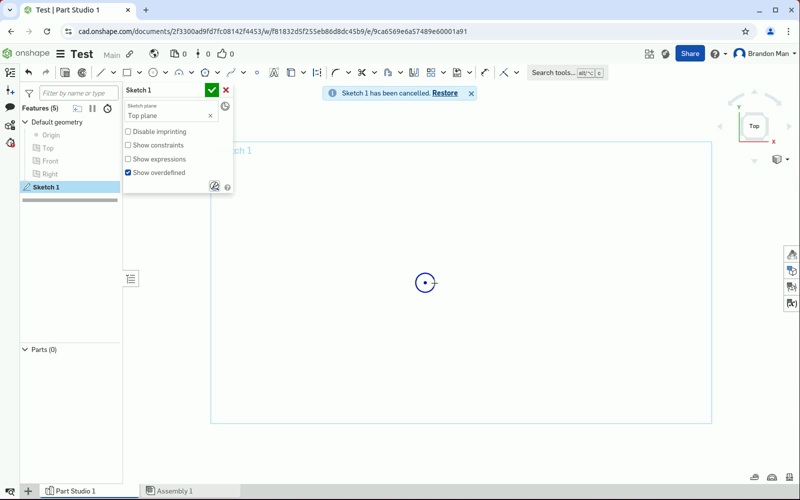
key_down(shift)
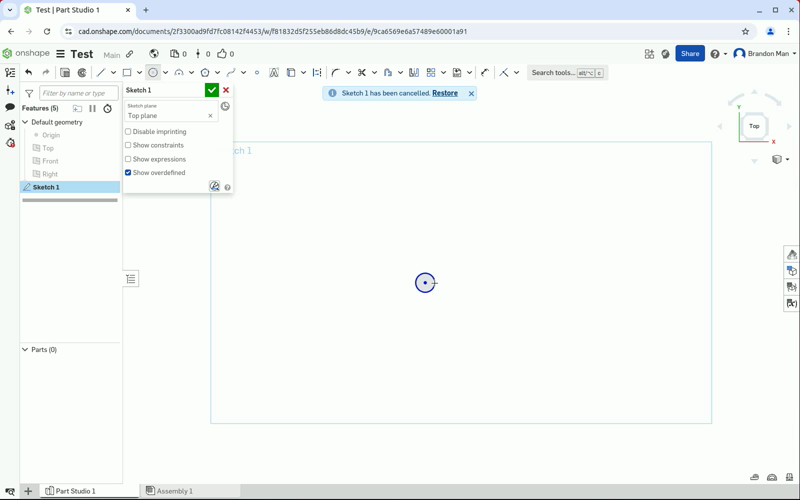
mouse_move(425, 282)
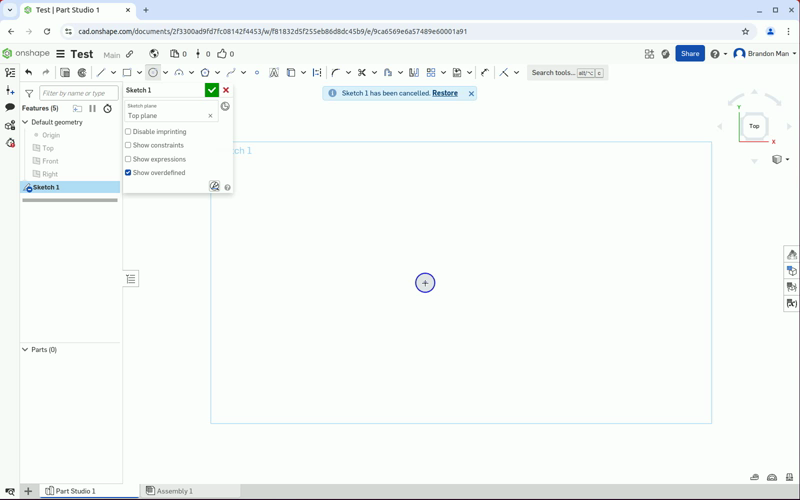
click(425, 282)
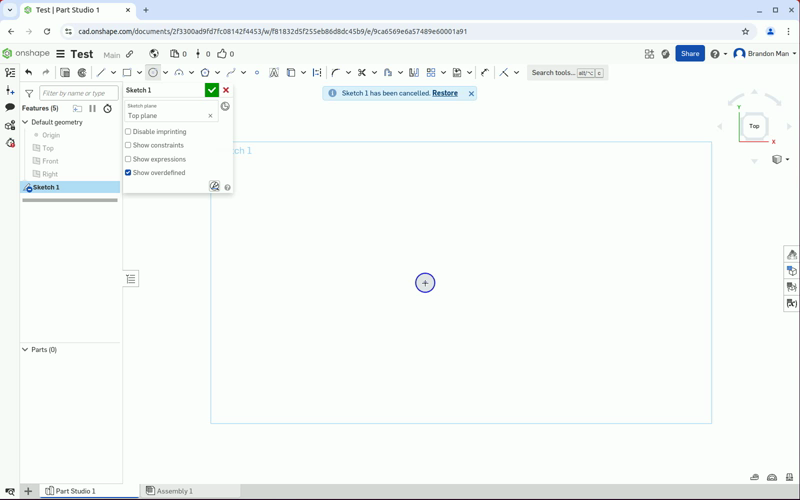
key_up(shift)
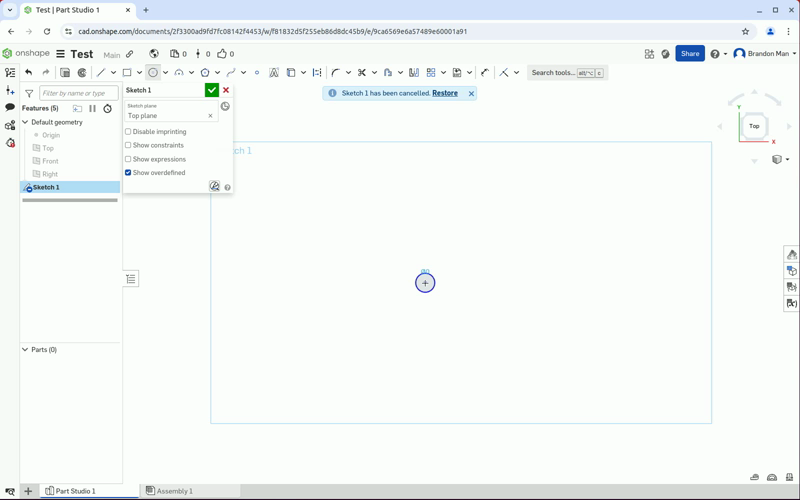
mouse_move(429, 282)
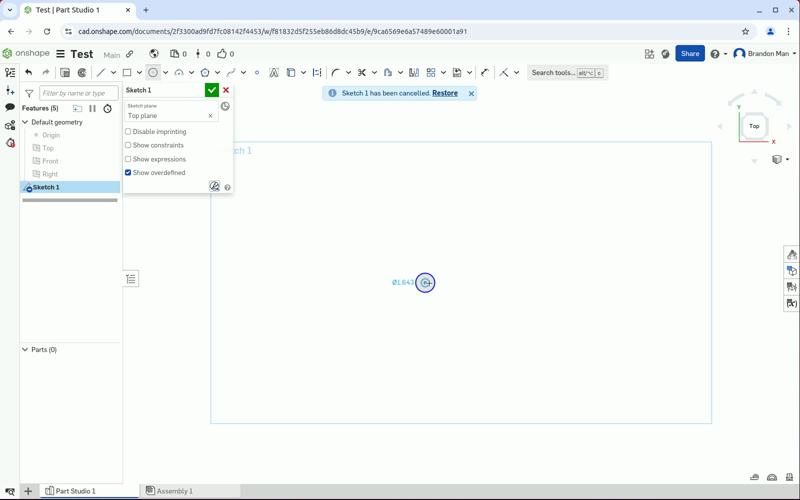
scroll(6)
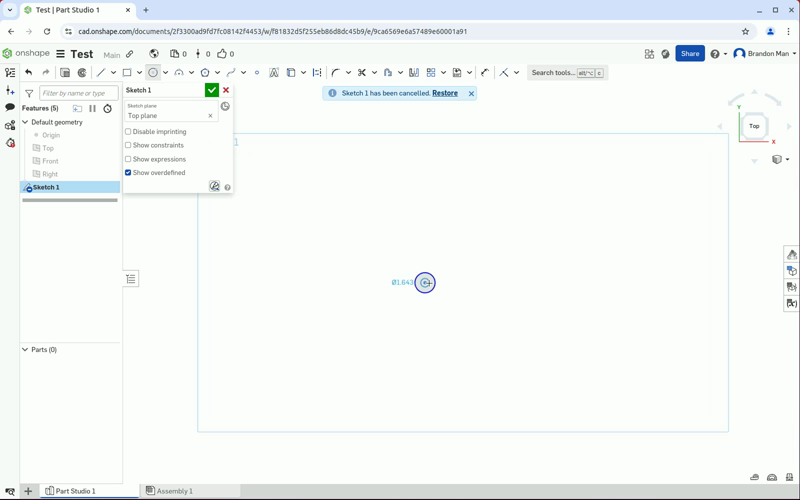
scroll(6)
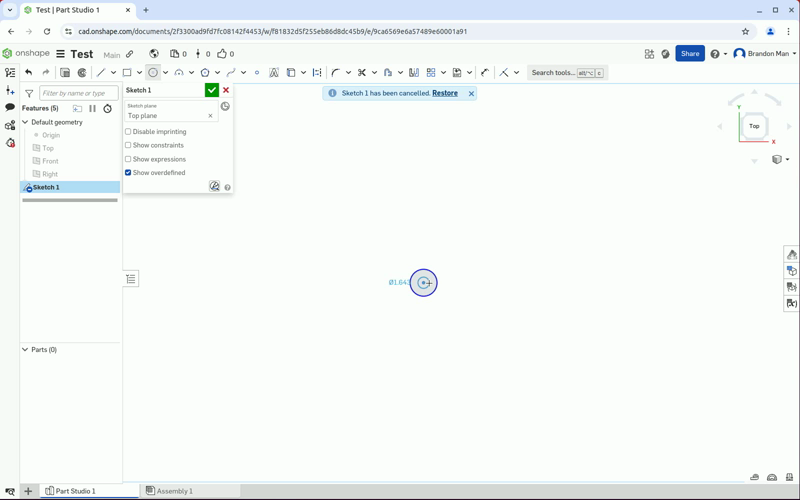
scroll(6)
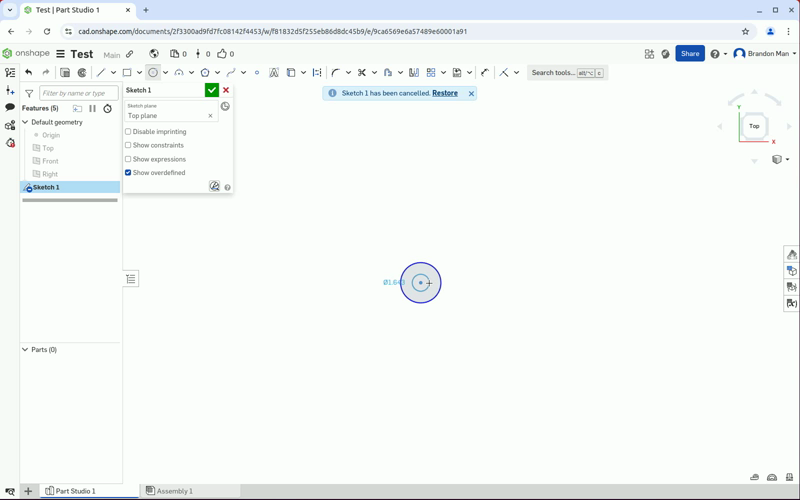
scroll(6)
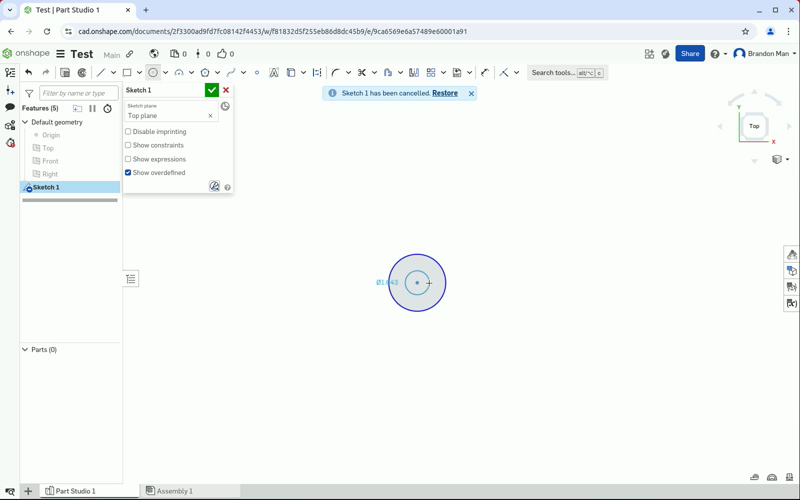
scroll(6)
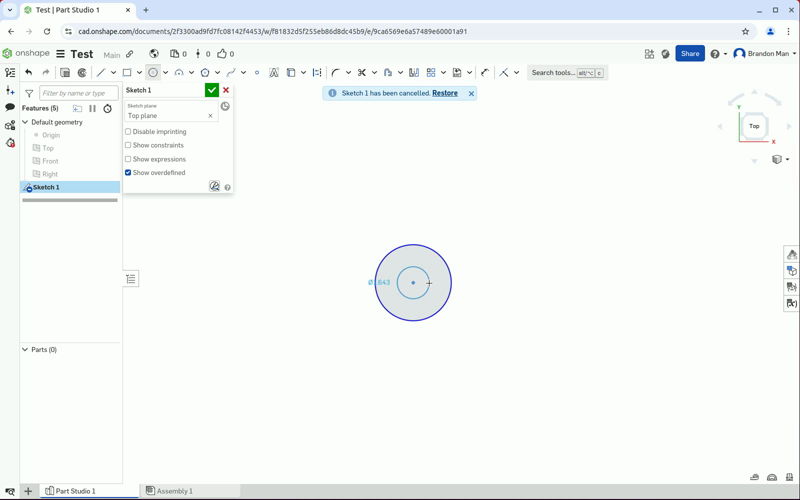
scroll(6)
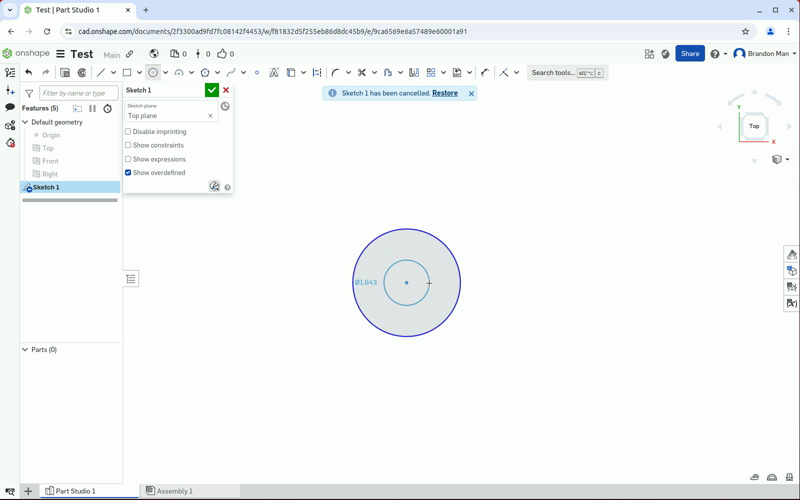
scroll(6)
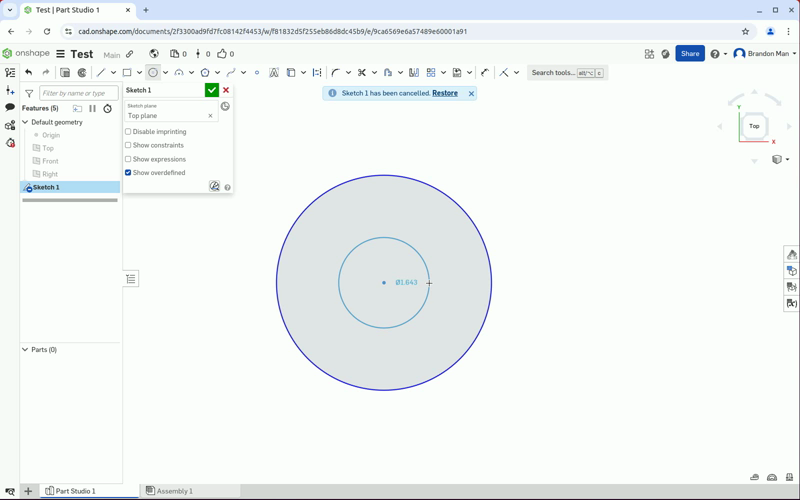
click(429, 282)
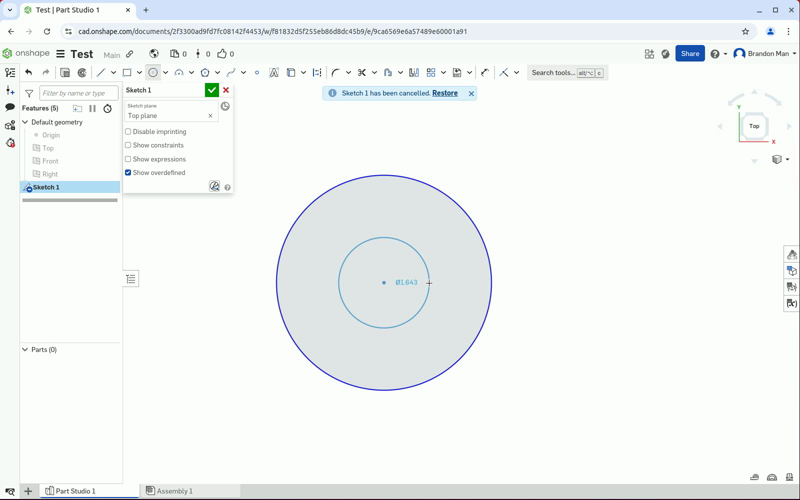
scroll(-6)
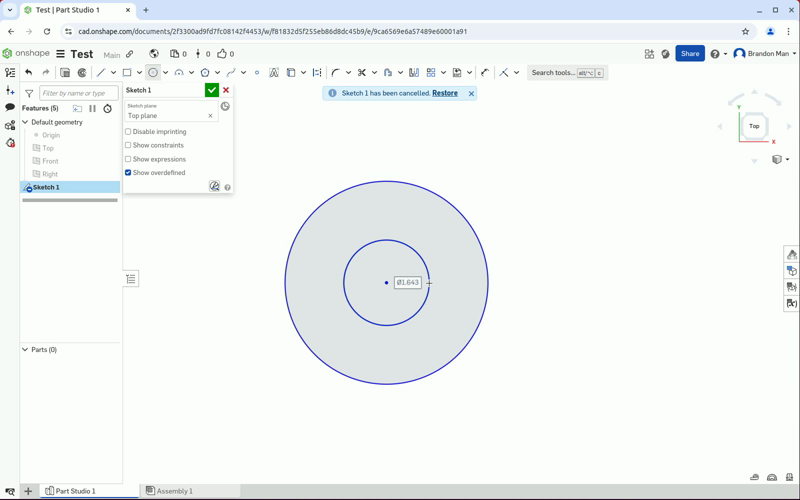
scroll(-6)
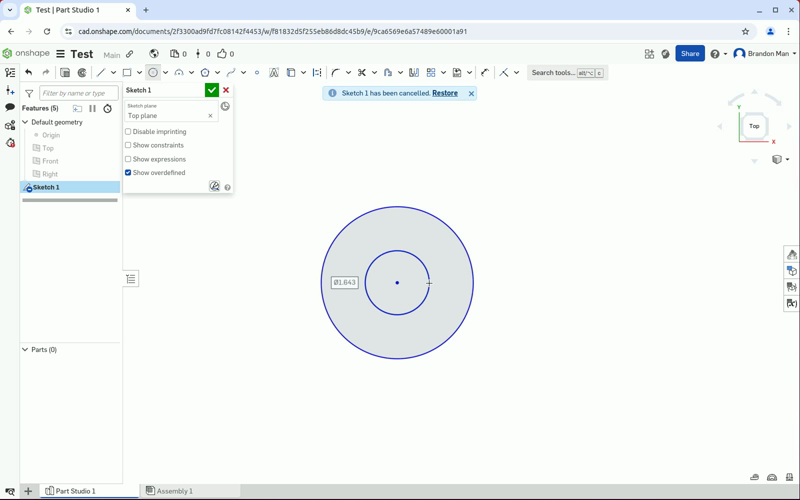
scroll(-6)
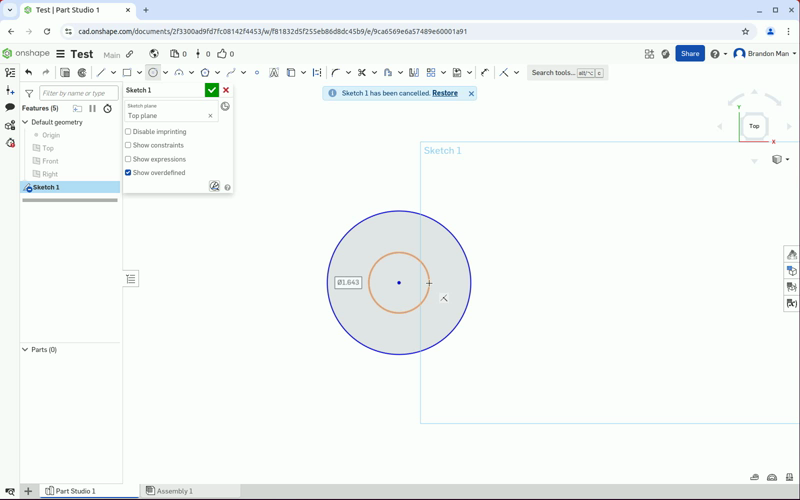
scroll(-6)
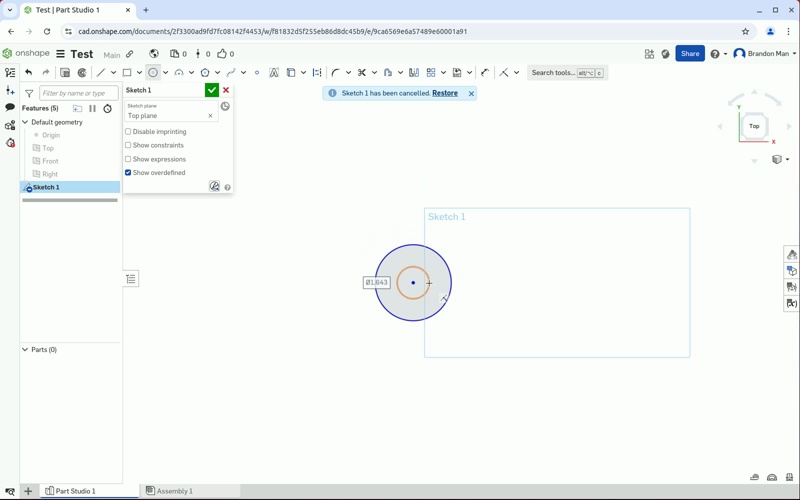
scroll(-6)
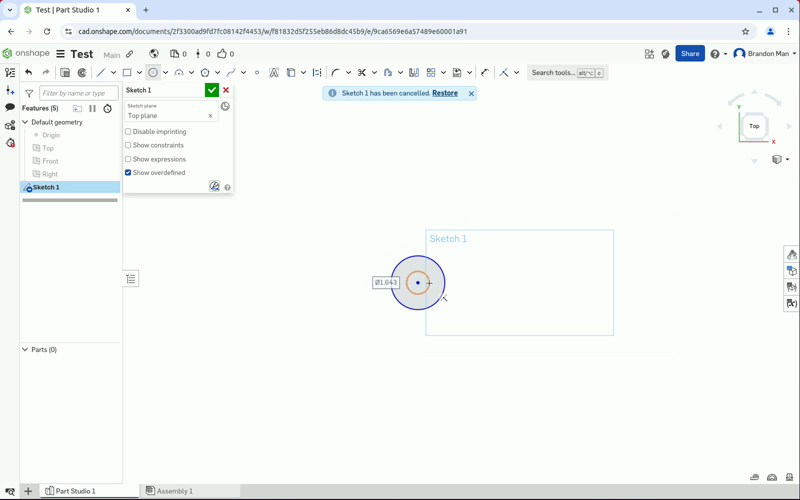
scroll(-6)
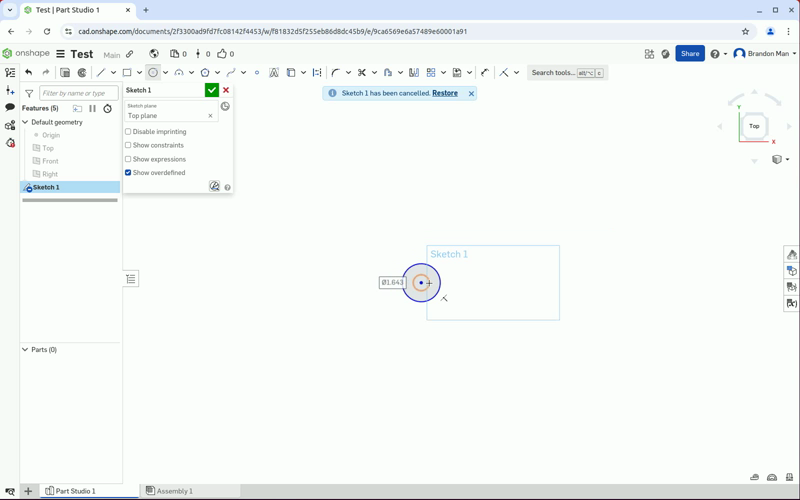
scroll(-6)
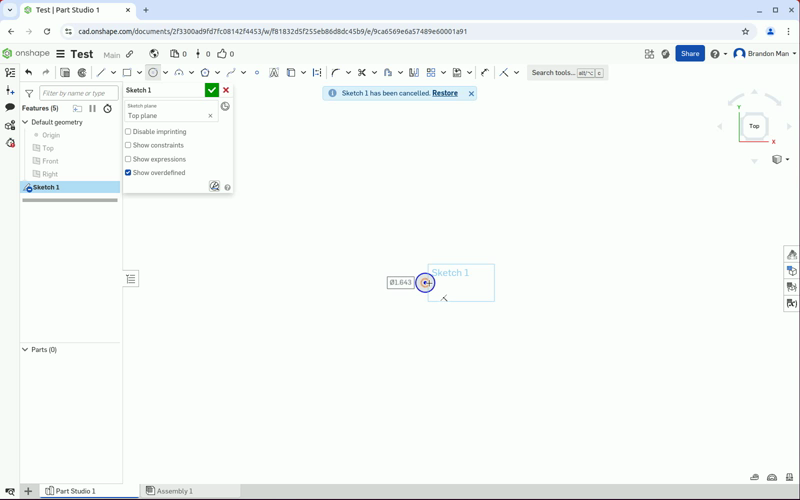
key(esc)
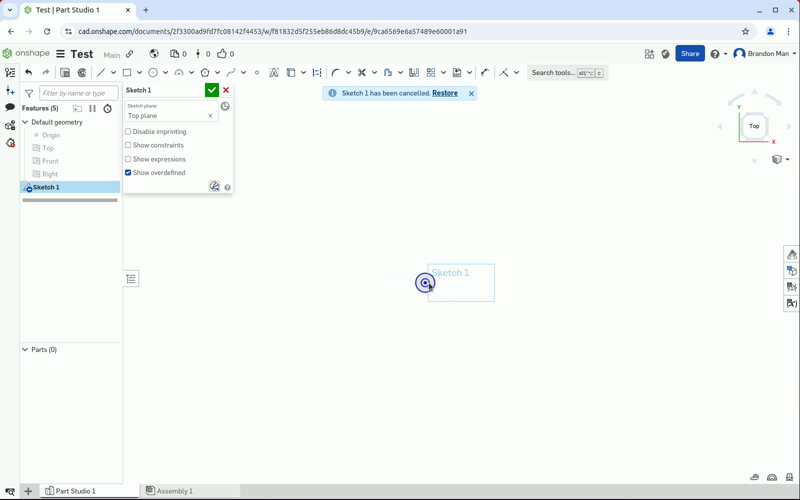
mouse_move(424, 273)
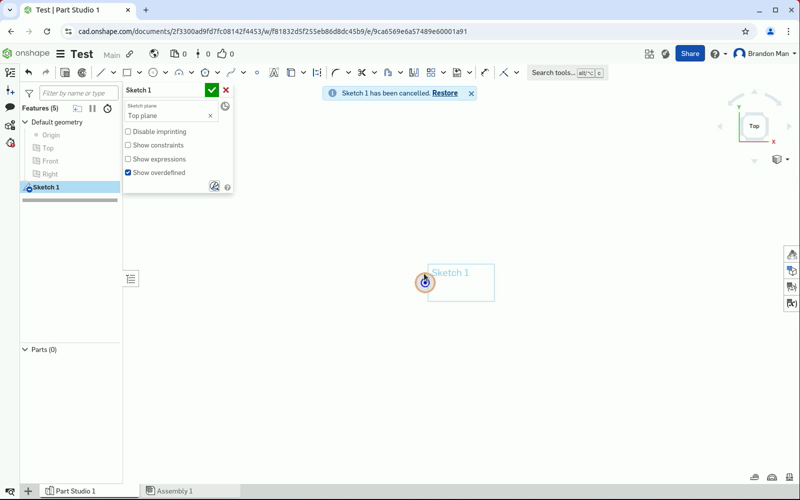
scroll(6)
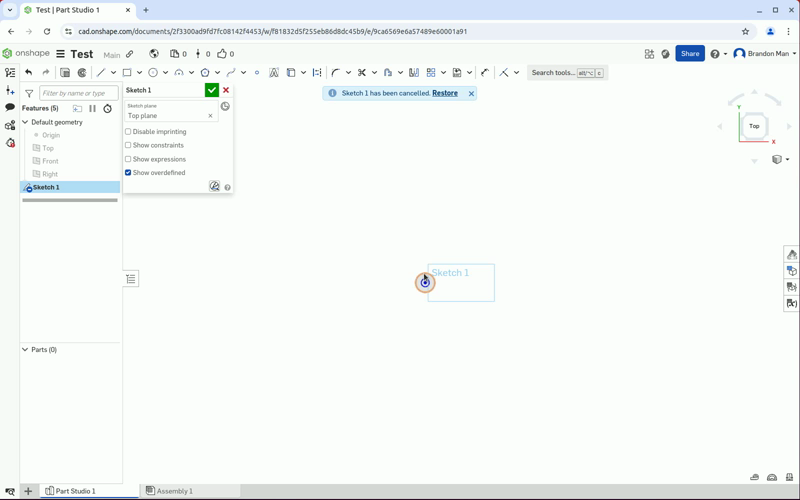
scroll(6)
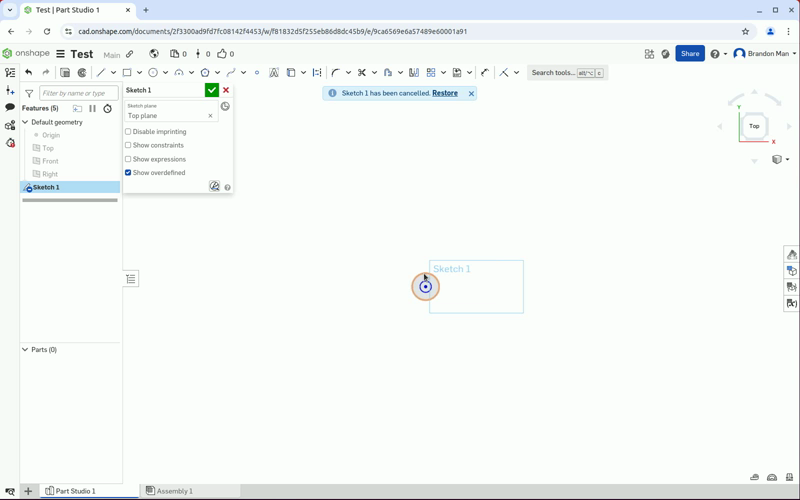
scroll(6)
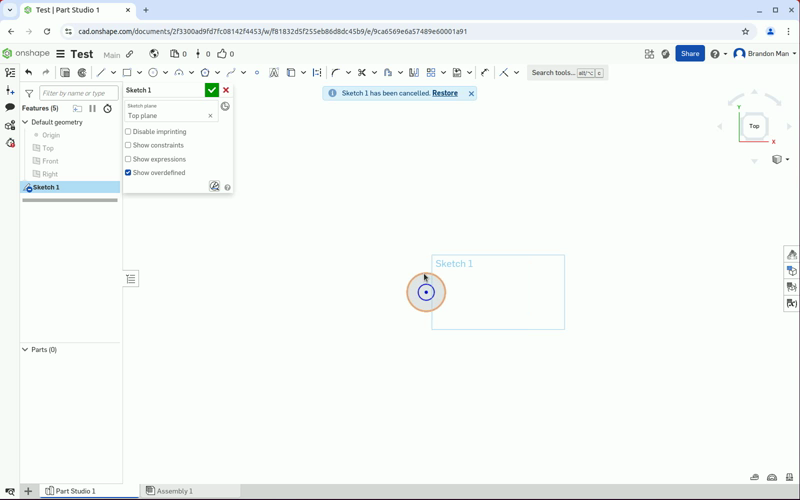
scroll(6)
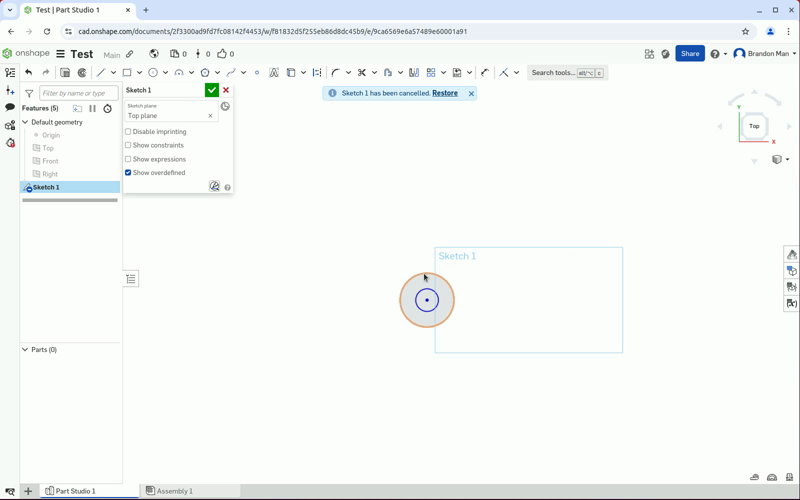
scroll(6)
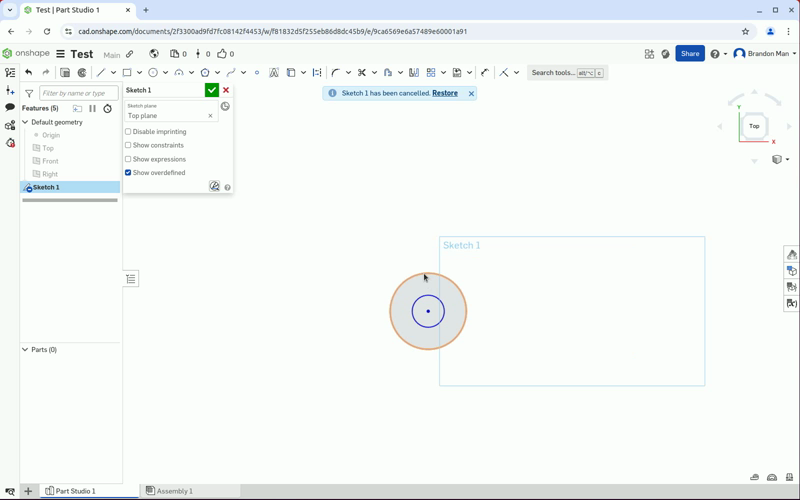
scroll(6)
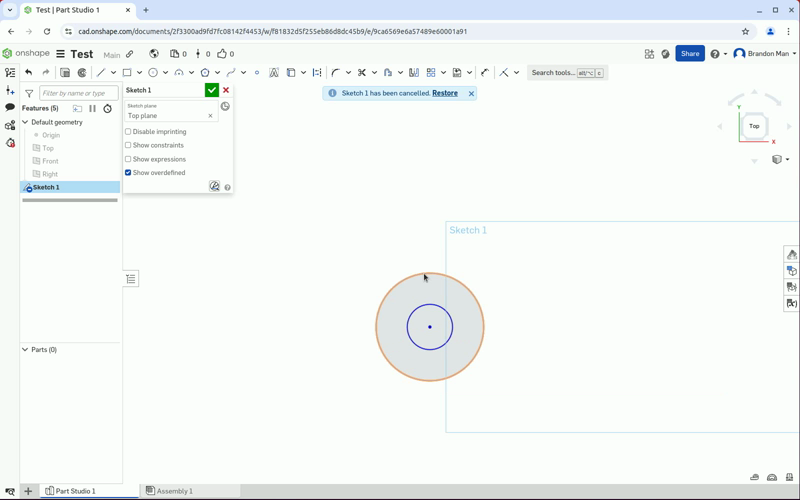
scroll(6)
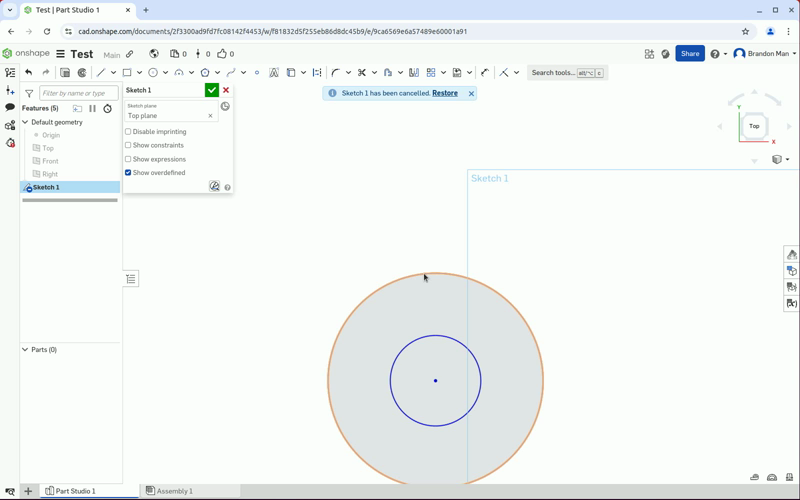
click(424, 273)
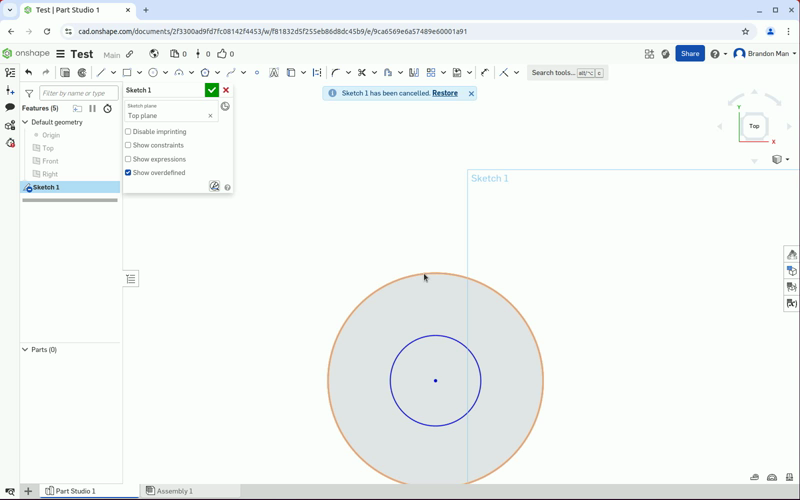
scroll(-6)
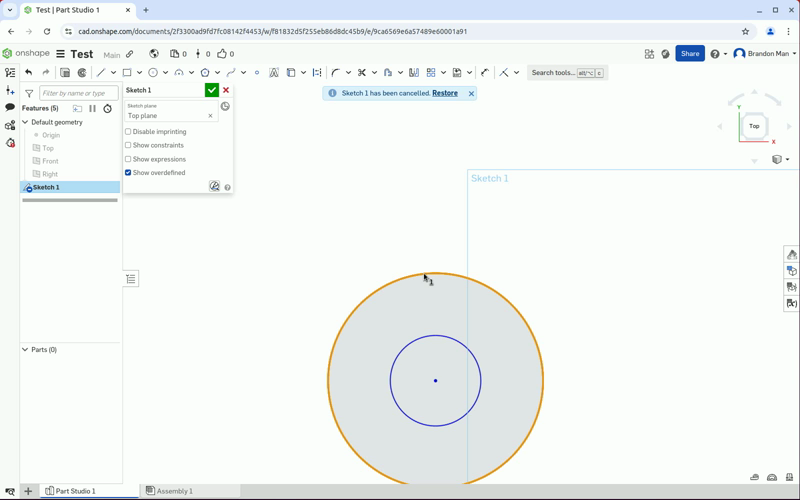
scroll(-6)
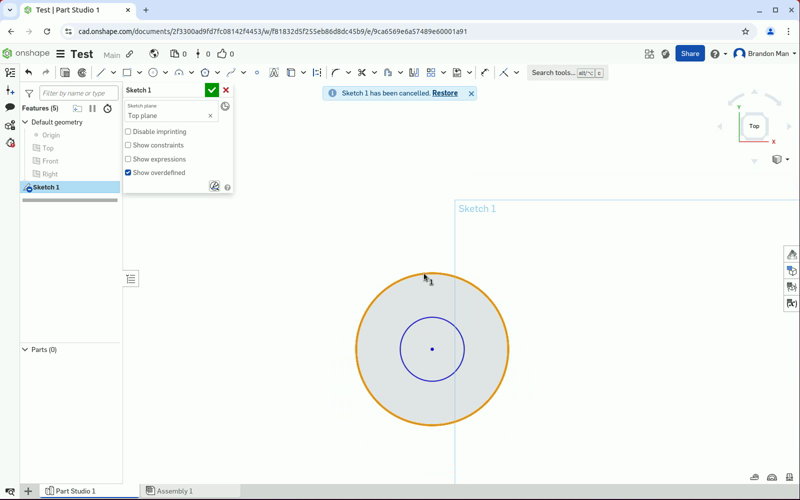
scroll(-6)
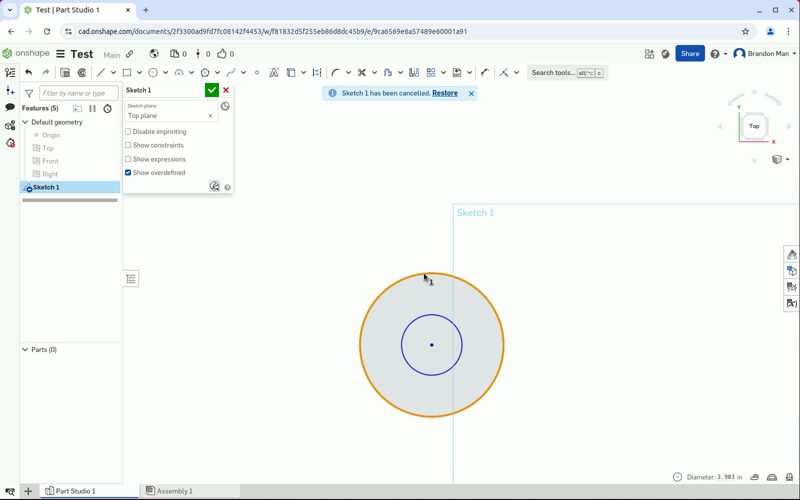
scroll(-6)
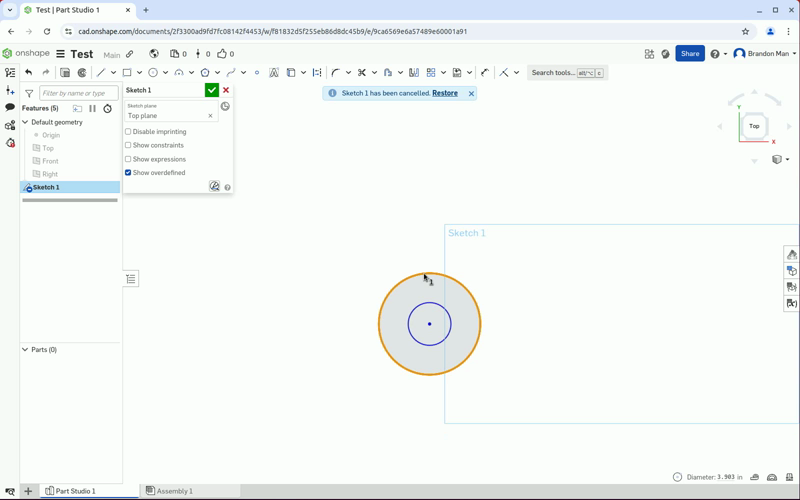
scroll(-6)
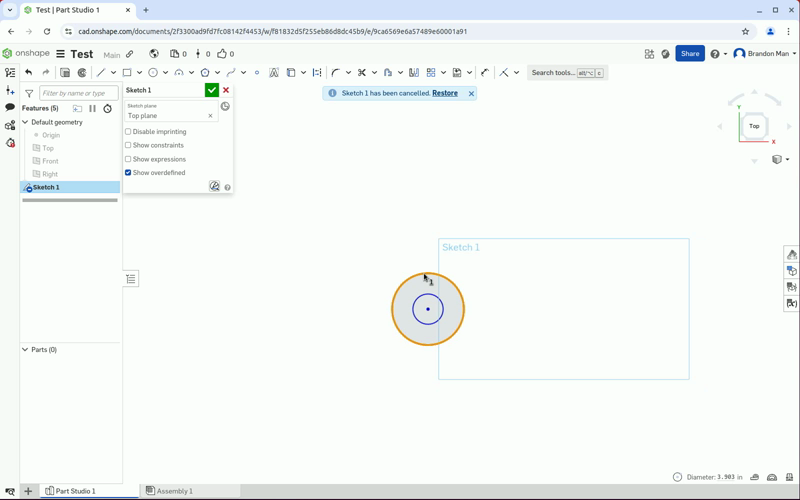
scroll(-6)
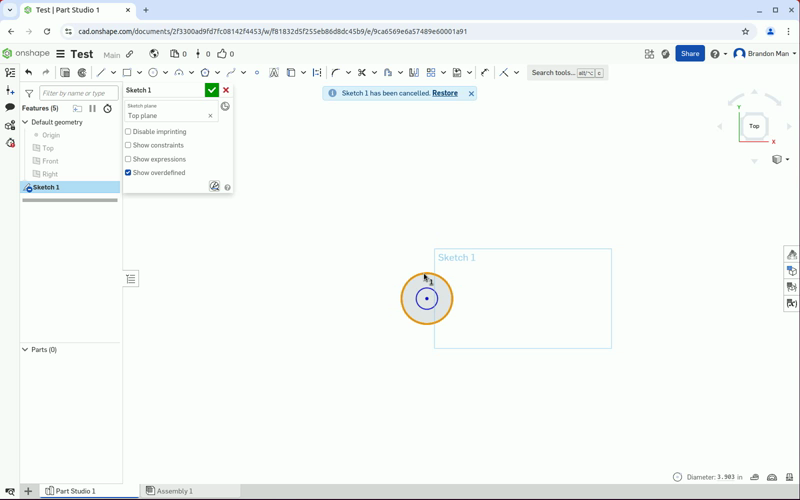
scroll(-6)
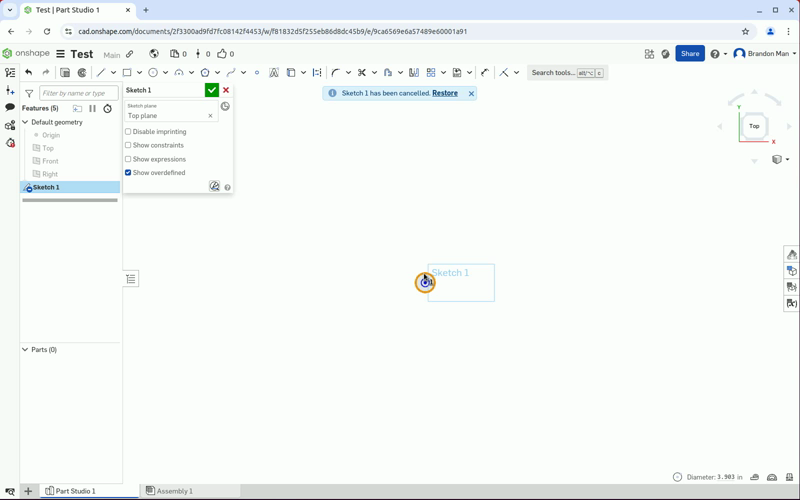
mouse_move(73, 352)
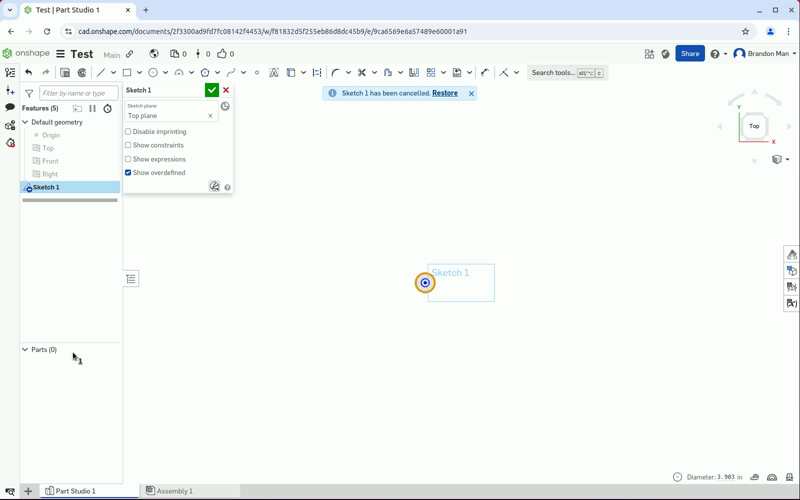
key(shift+y)
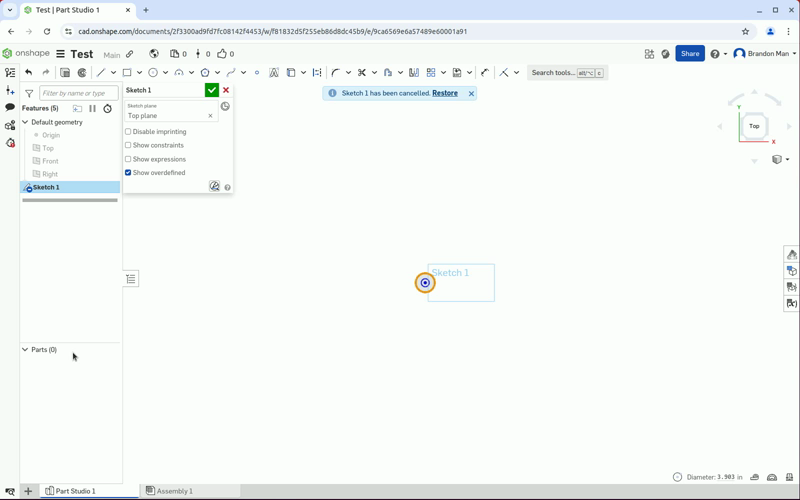
key(shift+e)
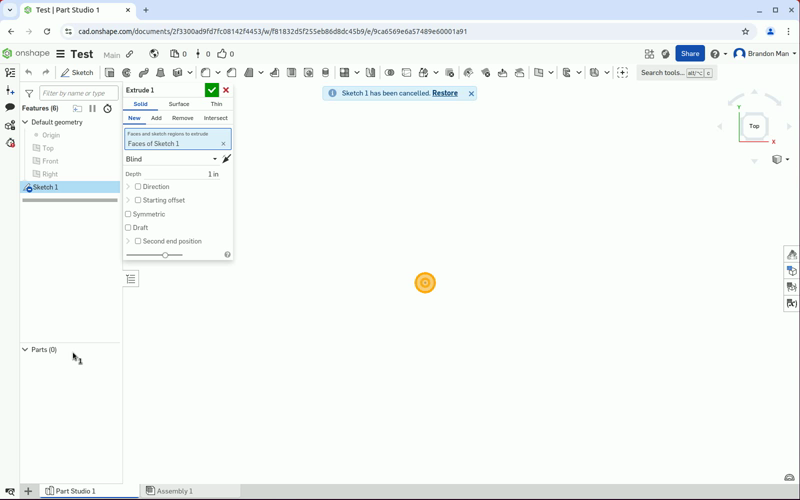
mouse_move(143, 106)
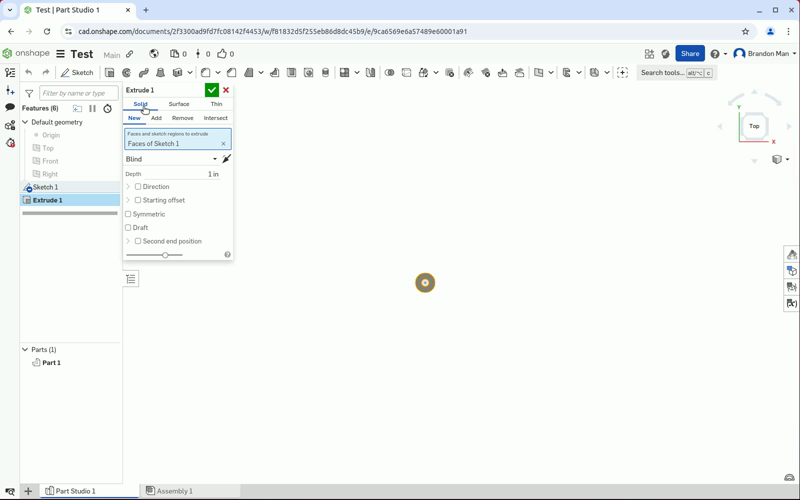
click(143, 106)
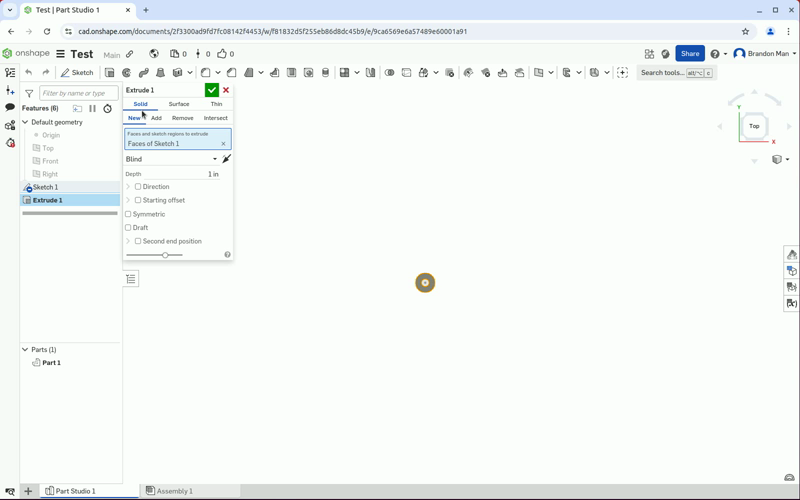
mouse_move(137, 120)
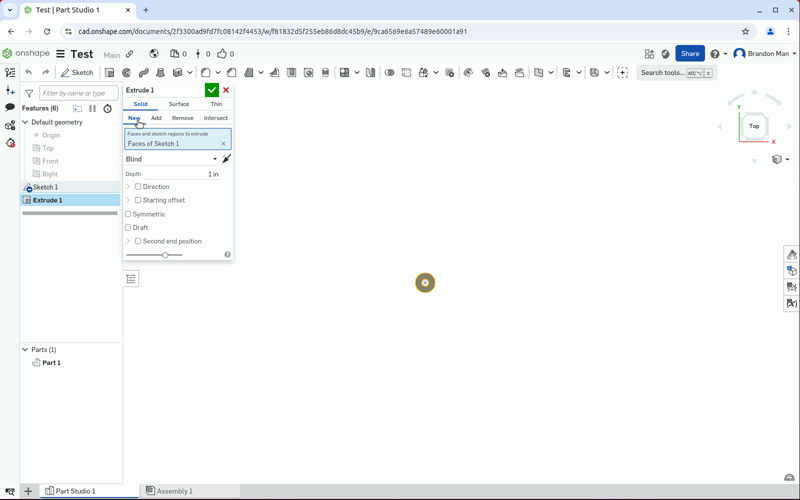
click(137, 120)
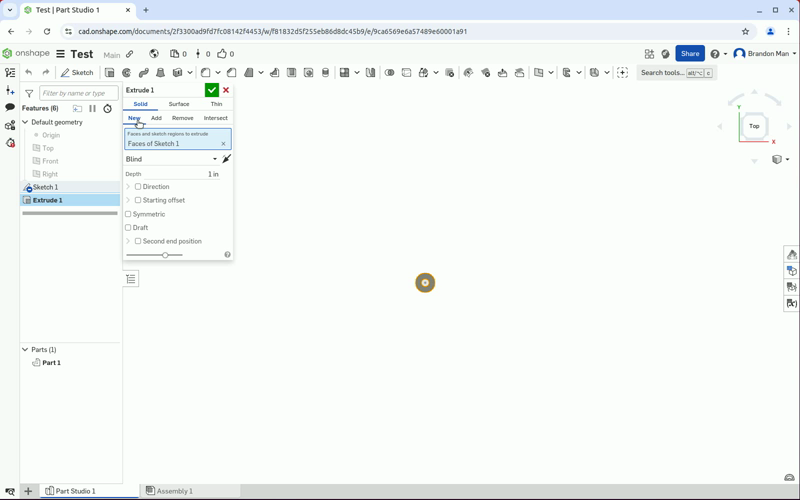
key(tab, 4)
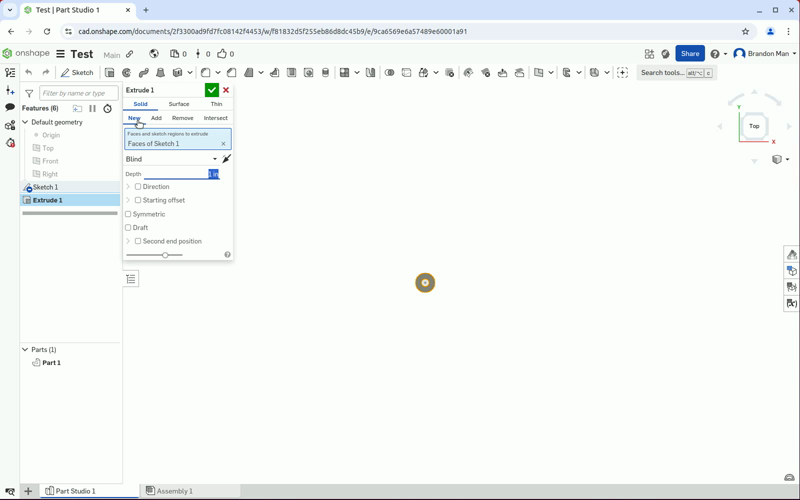
text(11.073)
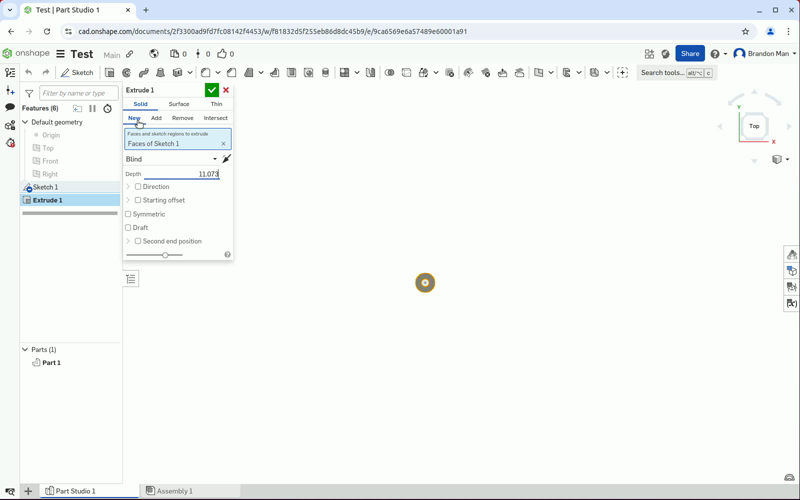
key(enter)
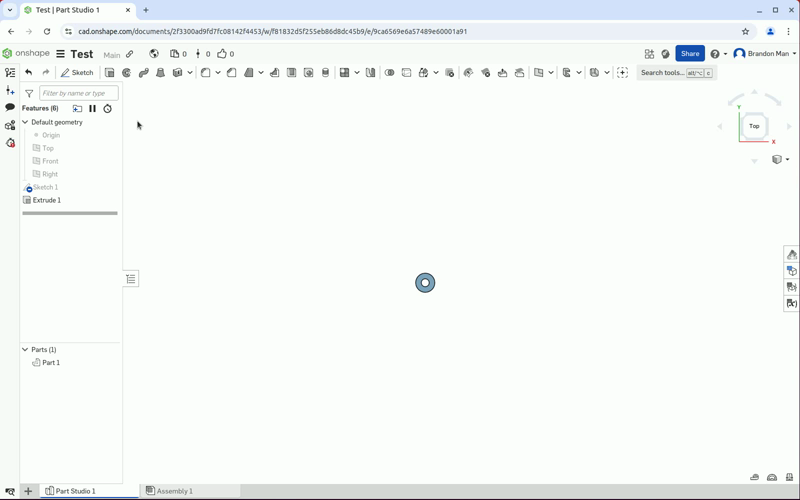
key(shift+h)
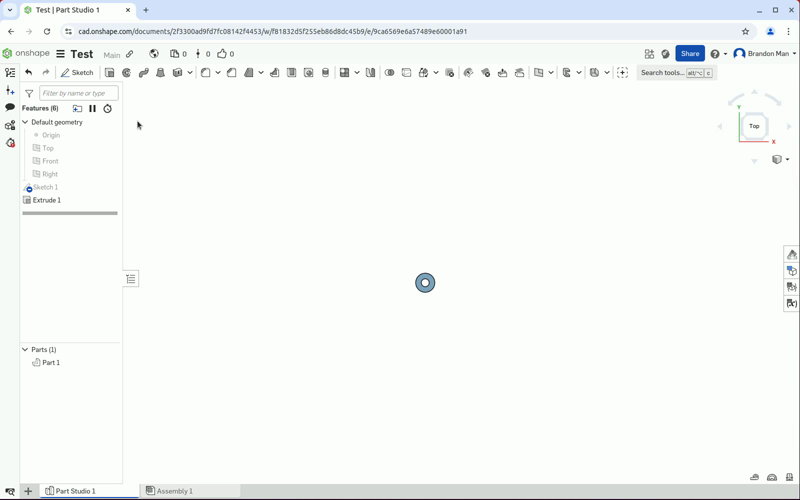
key(shift+h)
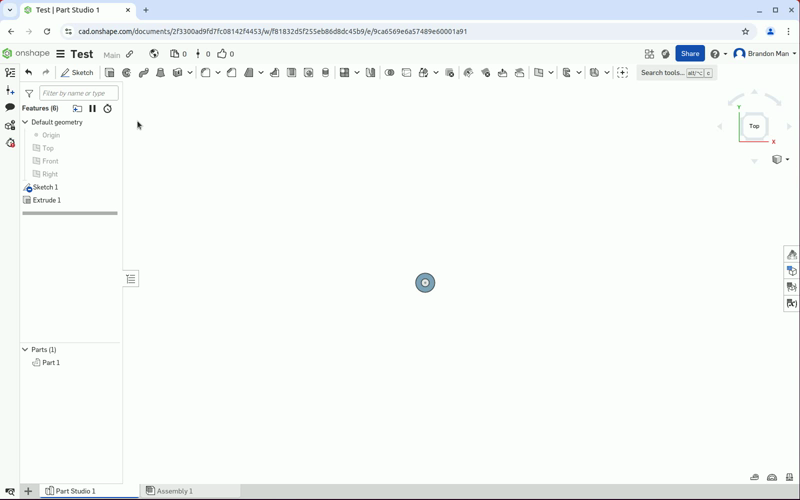
mouse_move(73, 189)
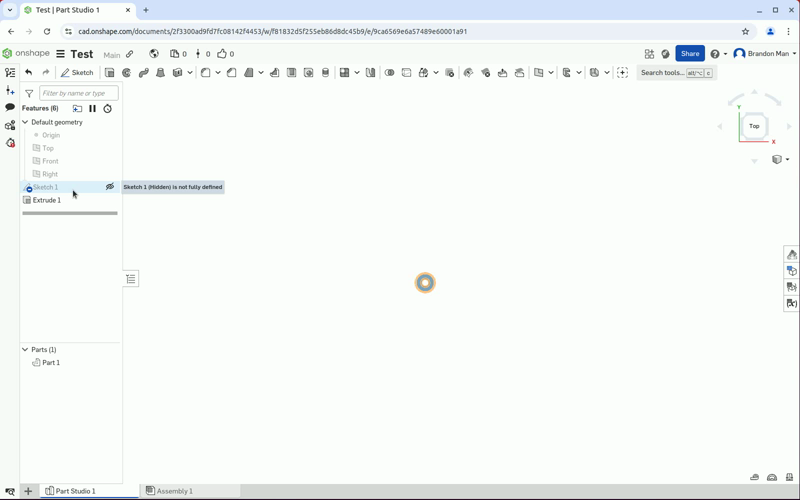
click(73, 189)
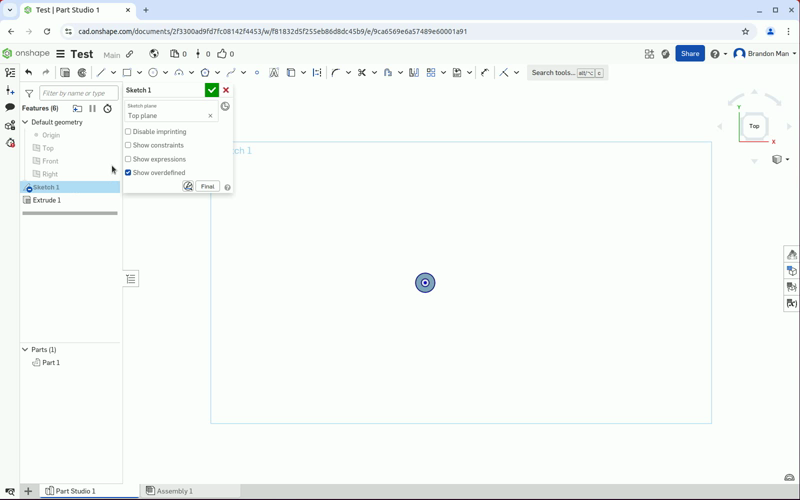
mouse_move(229, 92)
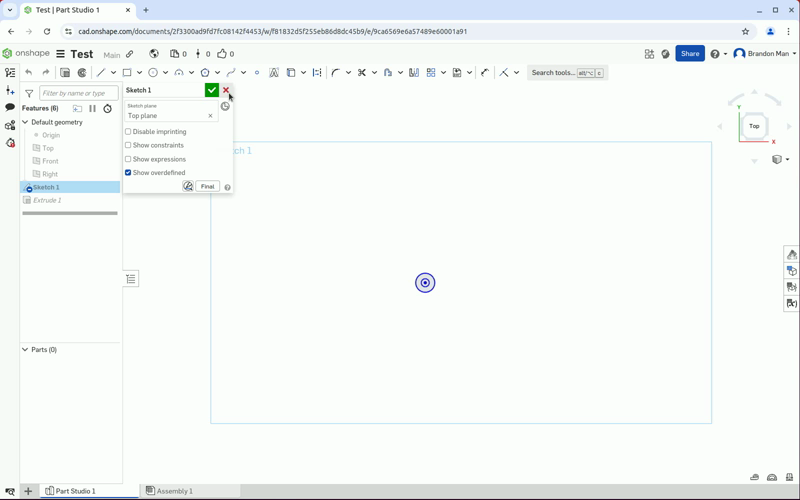
click(229, 92)
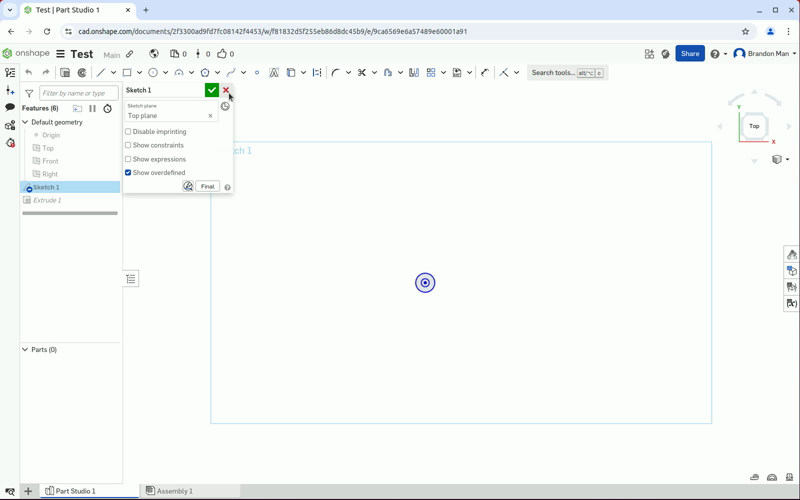
key(shift+s)
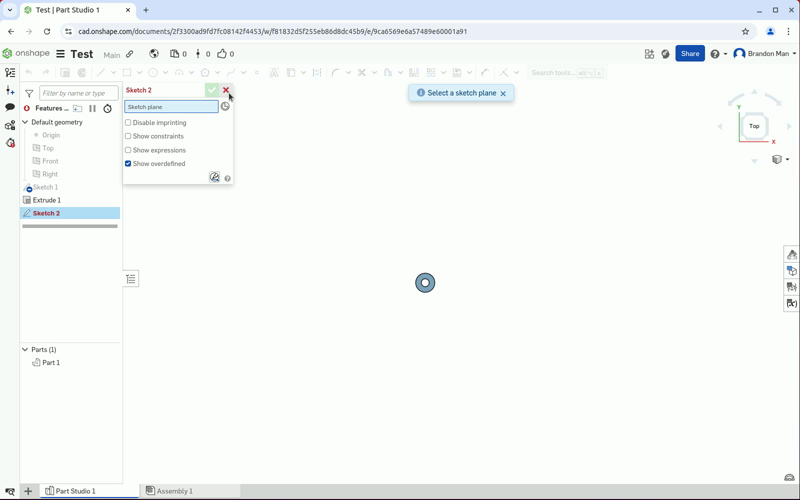
mouse_move(73, 150)
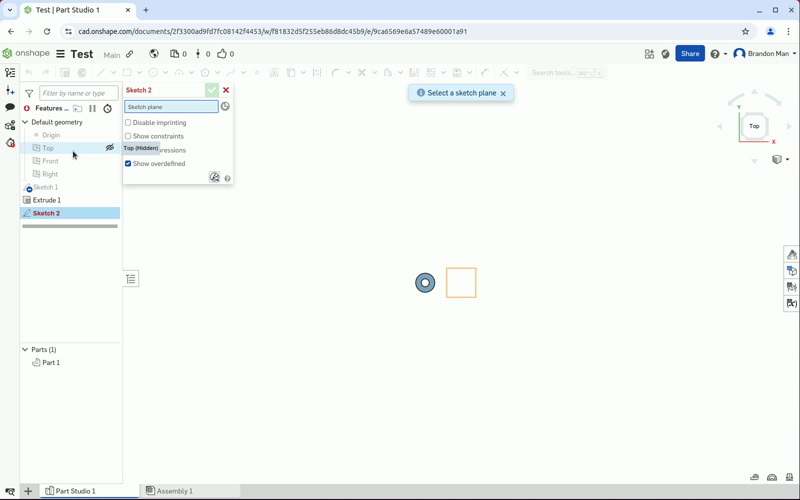
click(73, 150)
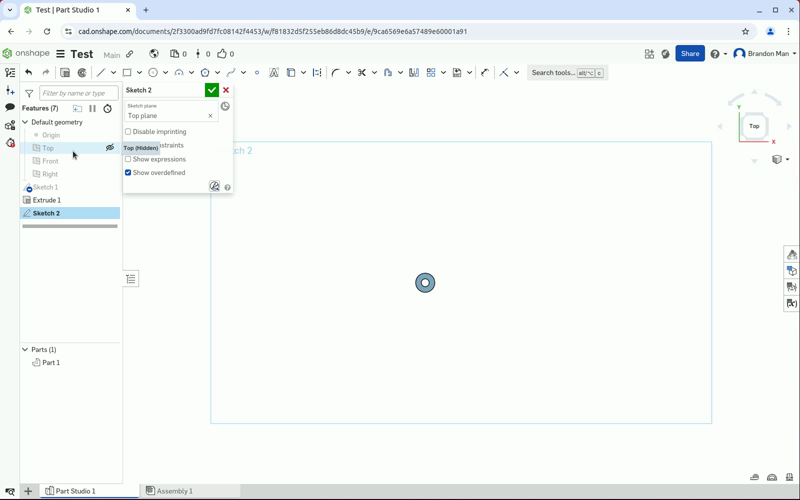
mouse_move(73, 352)
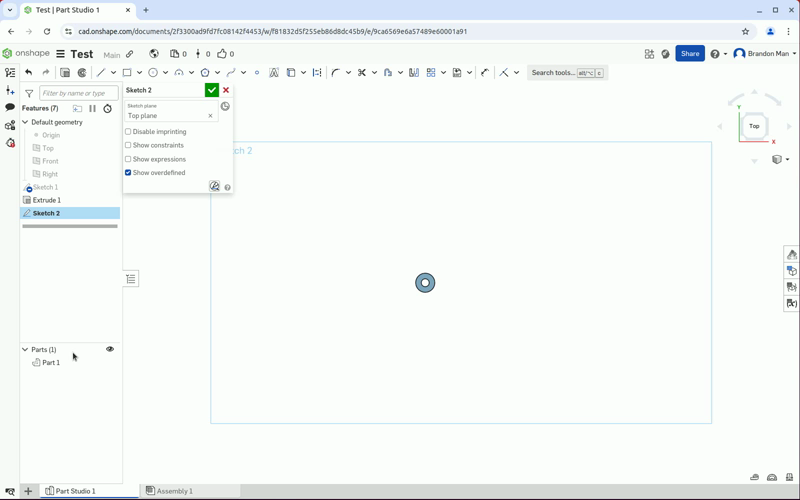
key(y)
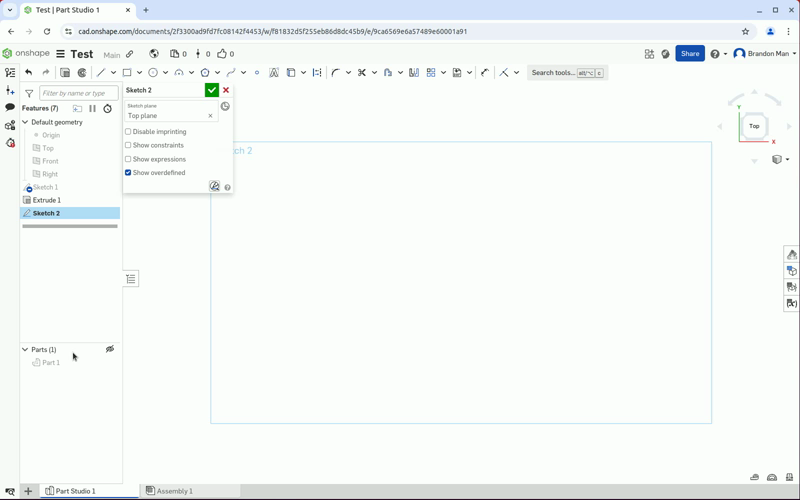
key(a)
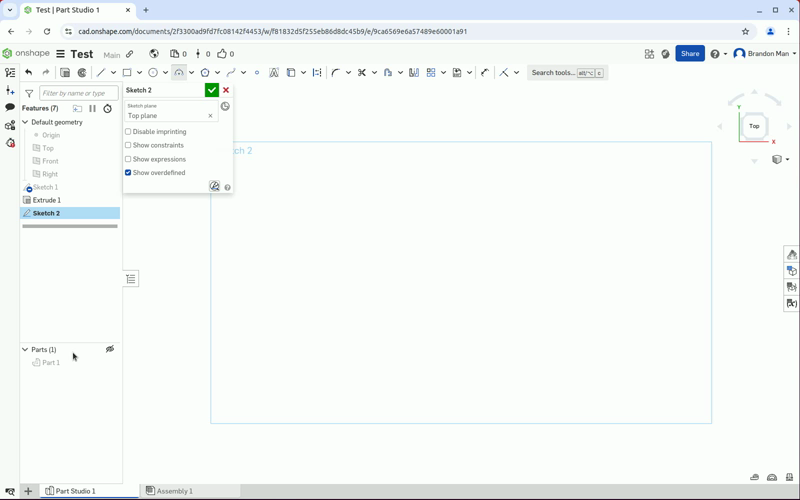
key_down(shift)
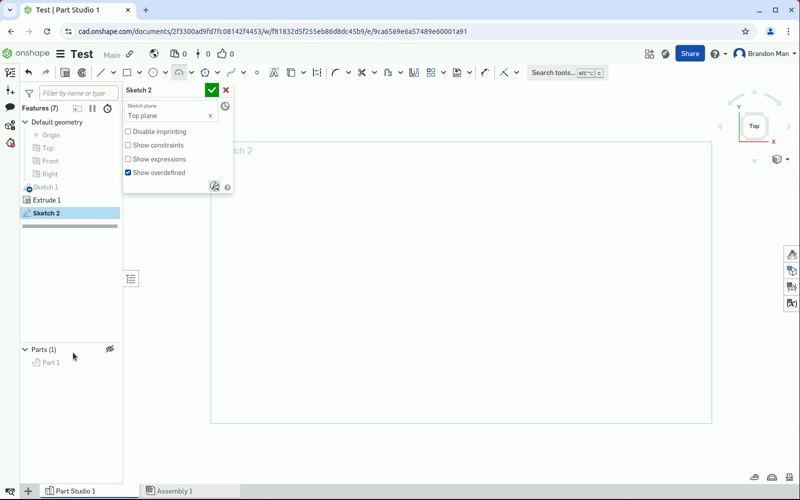
mouse_move(414, 309)
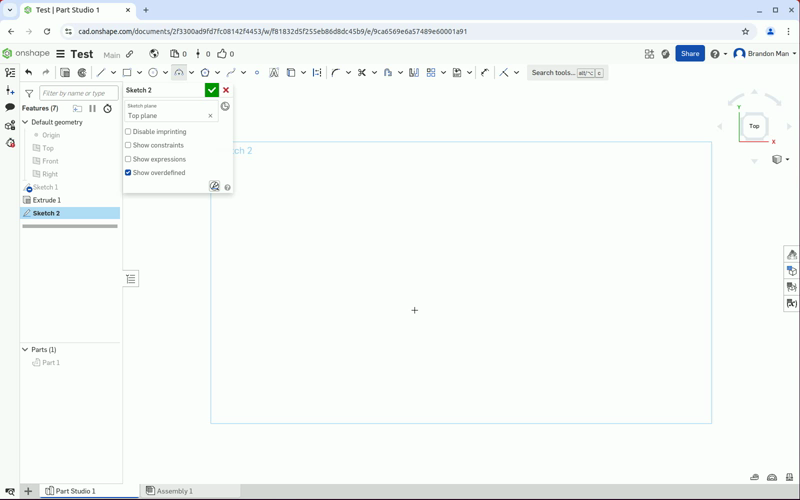
click(414, 309)
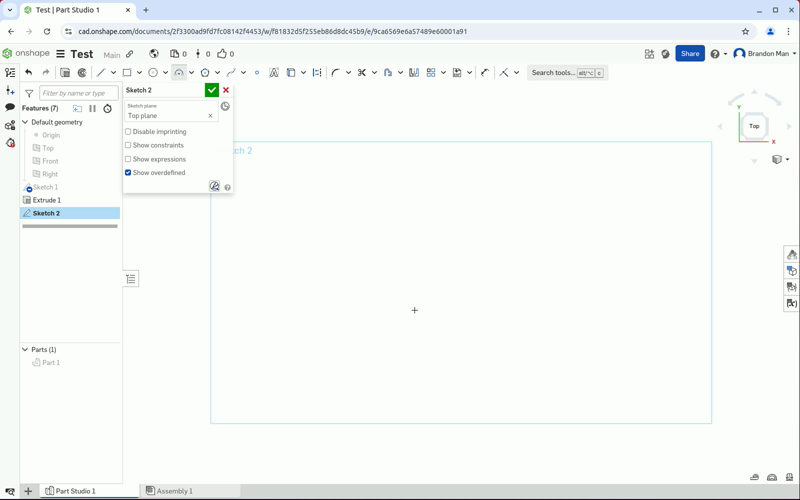
key_up(shift)
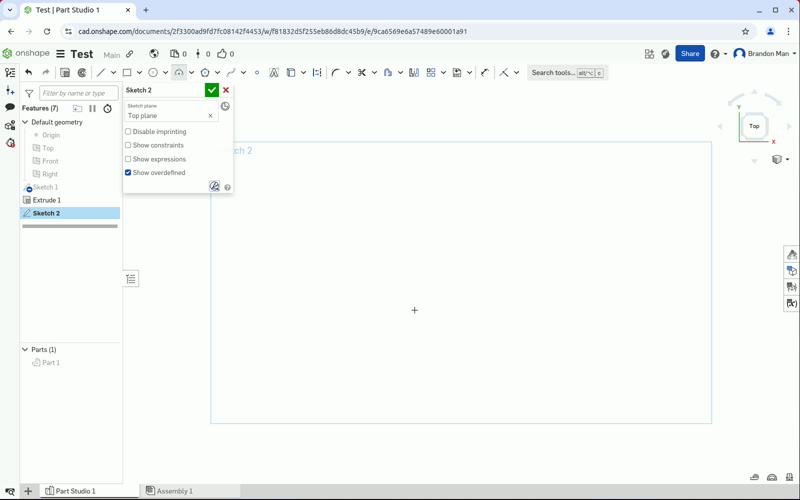
key_down(shift)
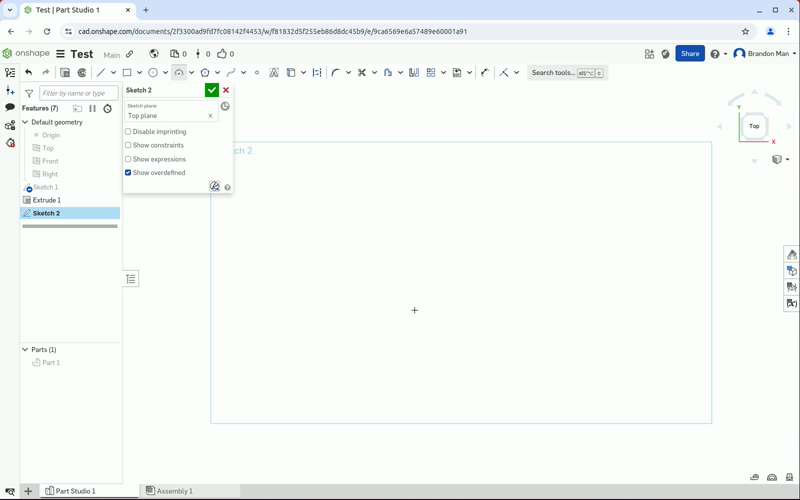
mouse_move(434, 309)
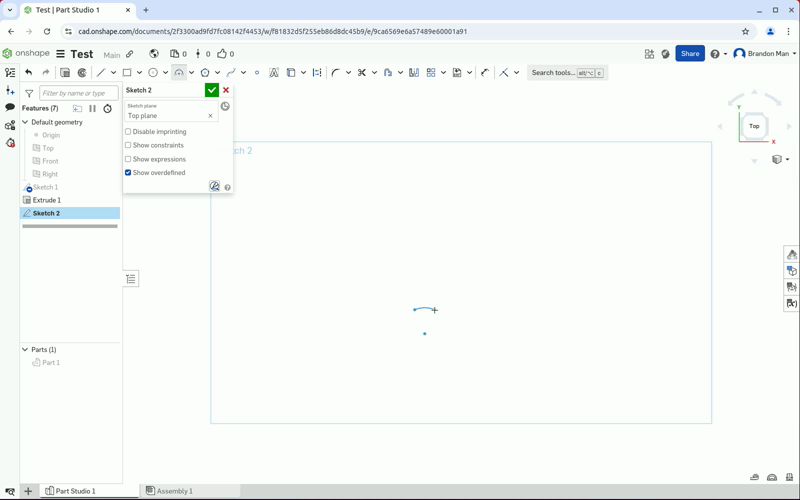
click(434, 309)
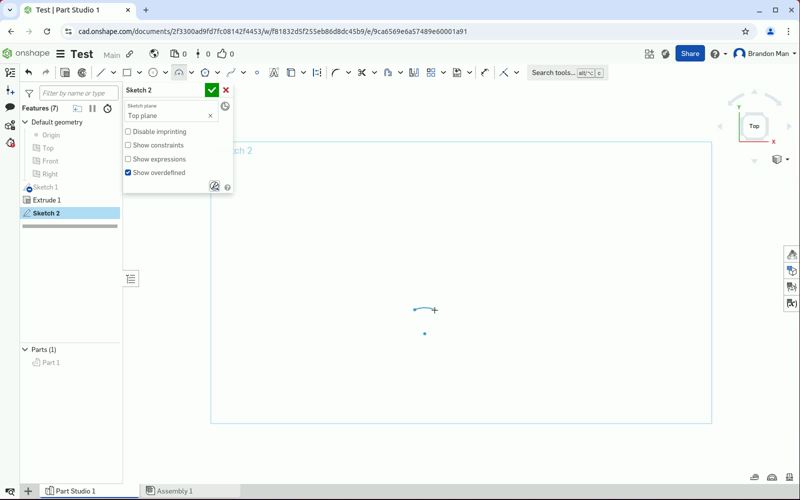
mouse_move(424, 319)
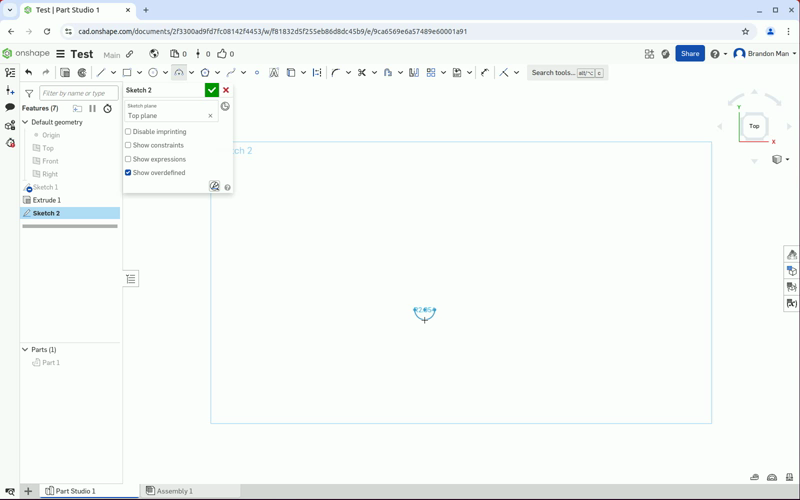
click(424, 319)
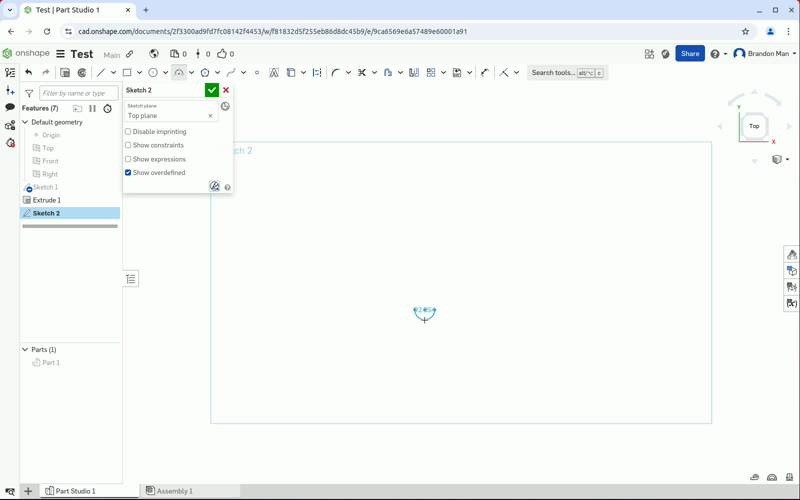
key_up(shift)
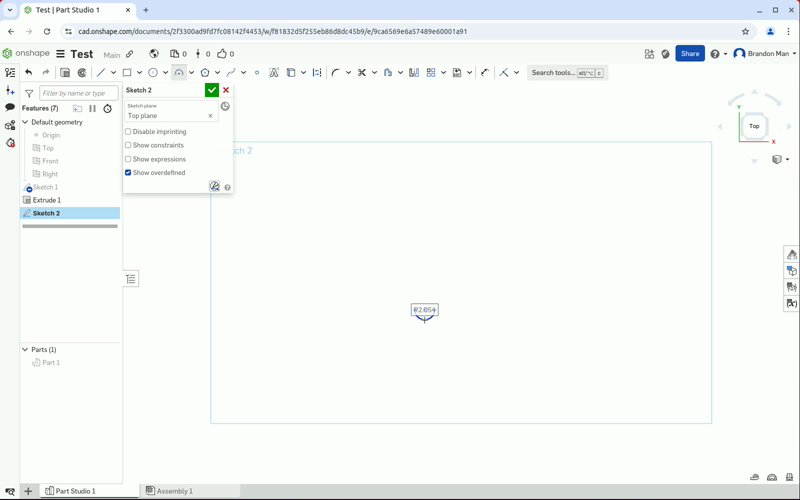
key(esc)
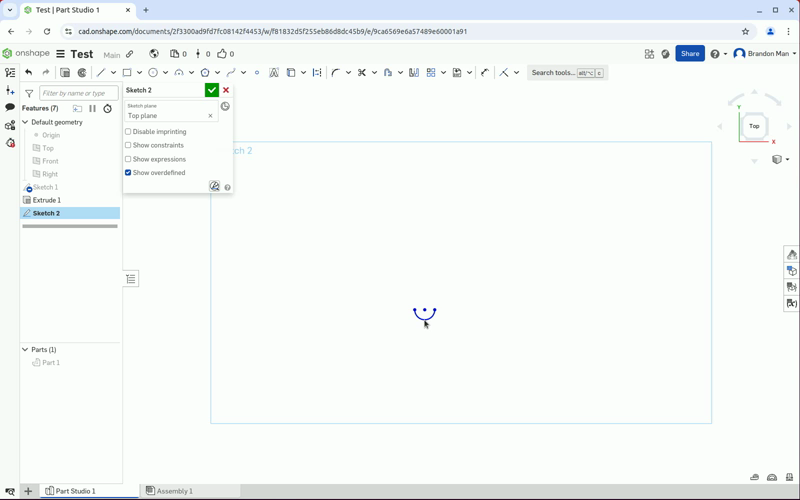
key(l)
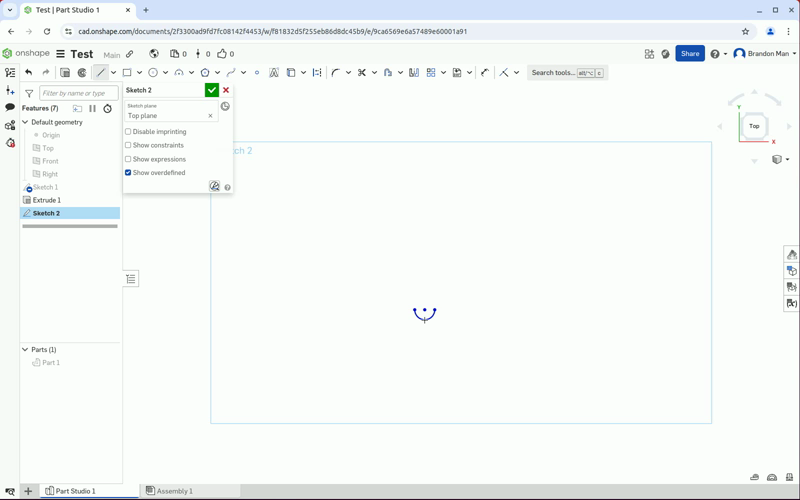
mouse_move(434, 309)
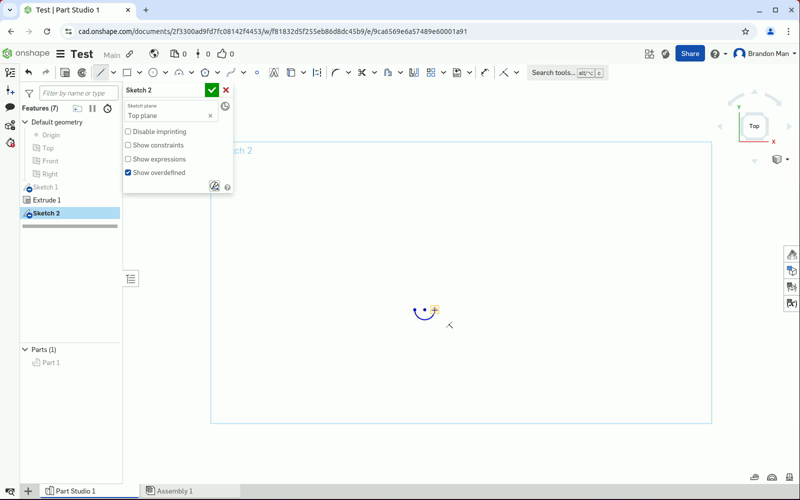
click(434, 309)
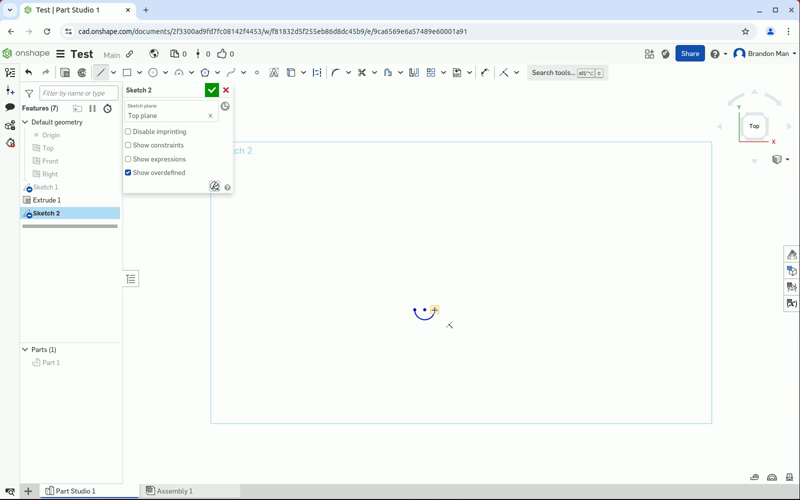
key_down(shift)
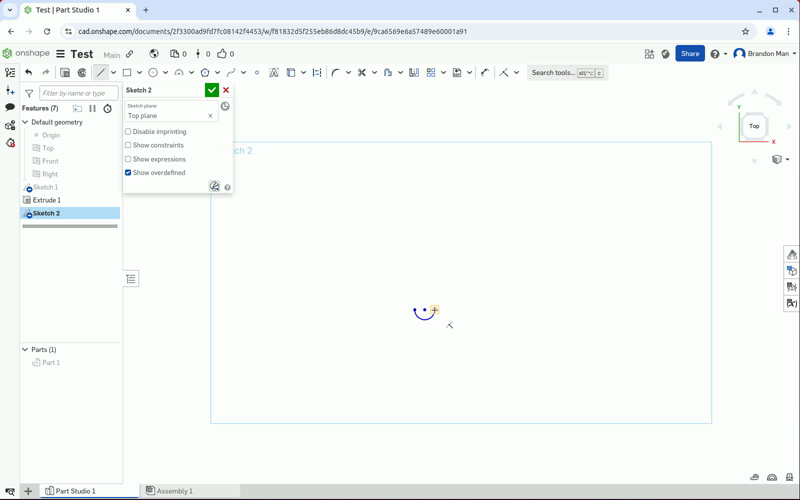
mouse_move(464, 309)
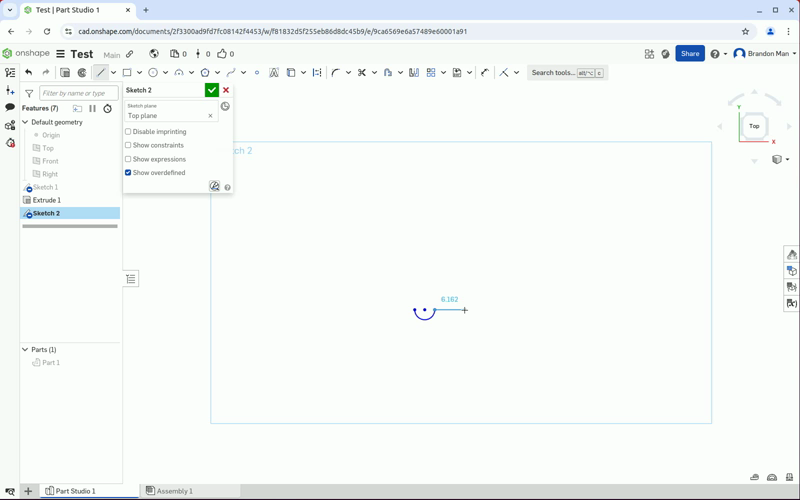
mouse_move(434, 300)
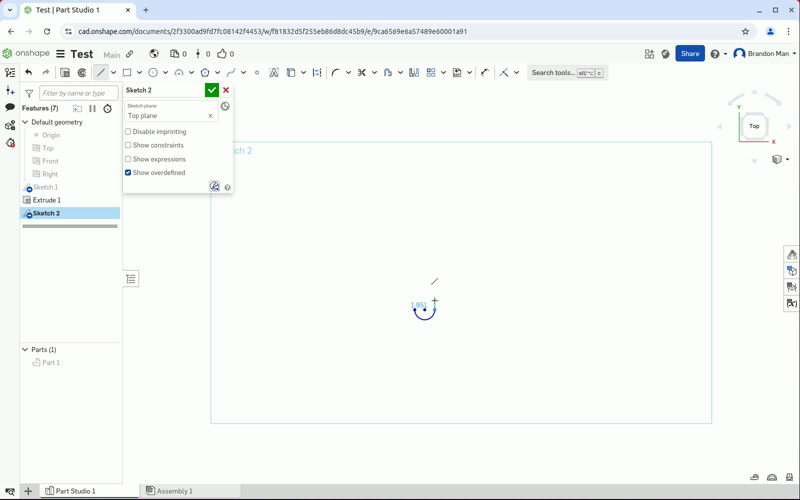
click(434, 300)
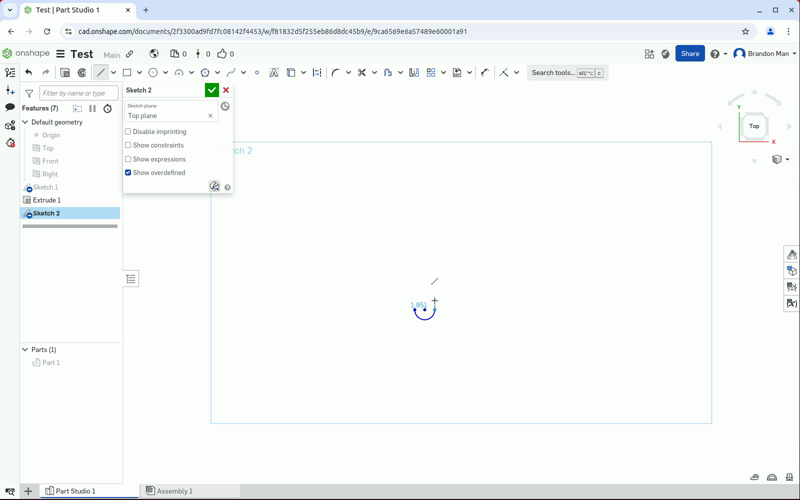
key_up(shift)
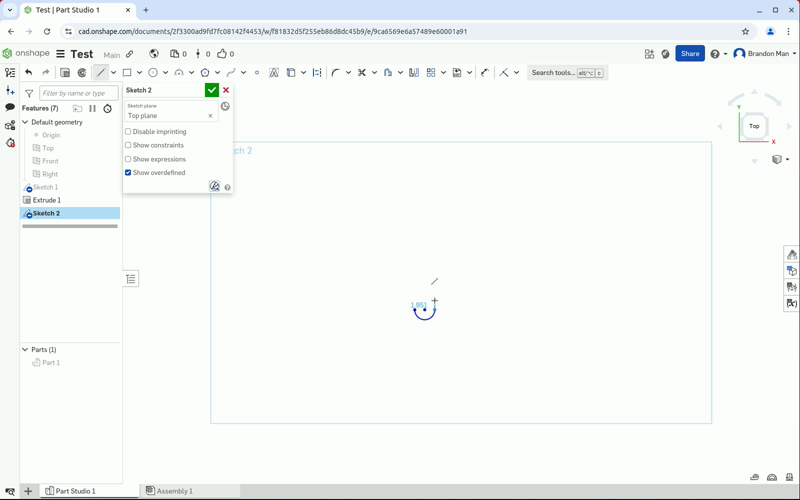
key_down(shift)
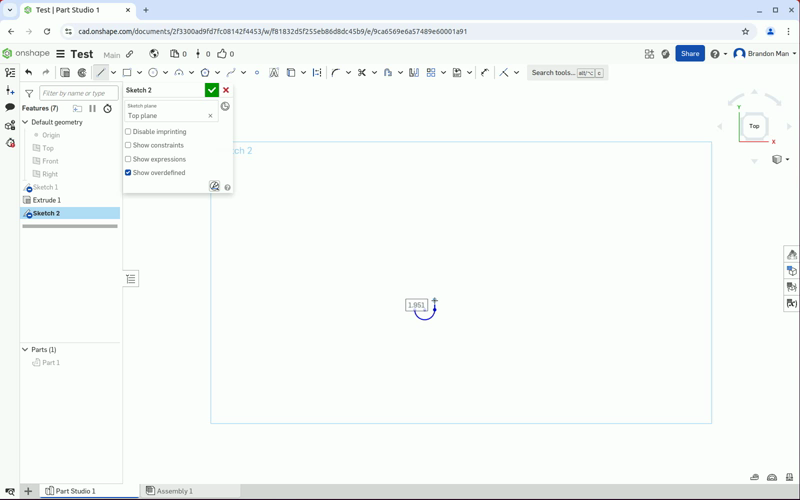
mouse_move(464, 300)
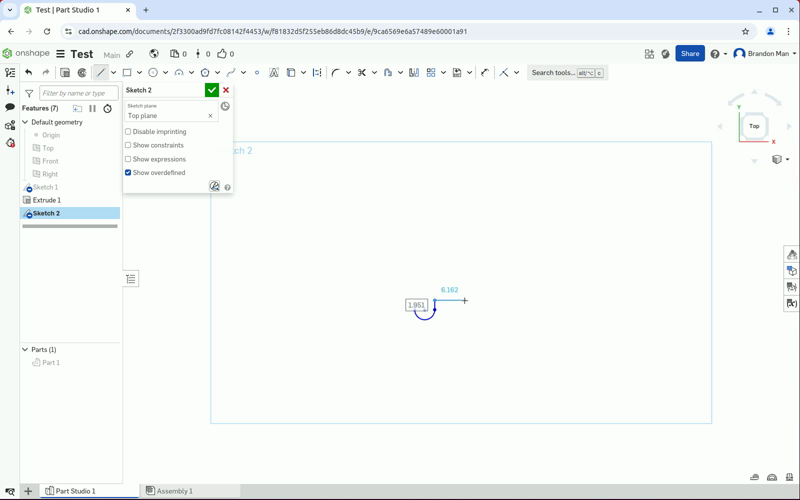
mouse_move(414, 300)
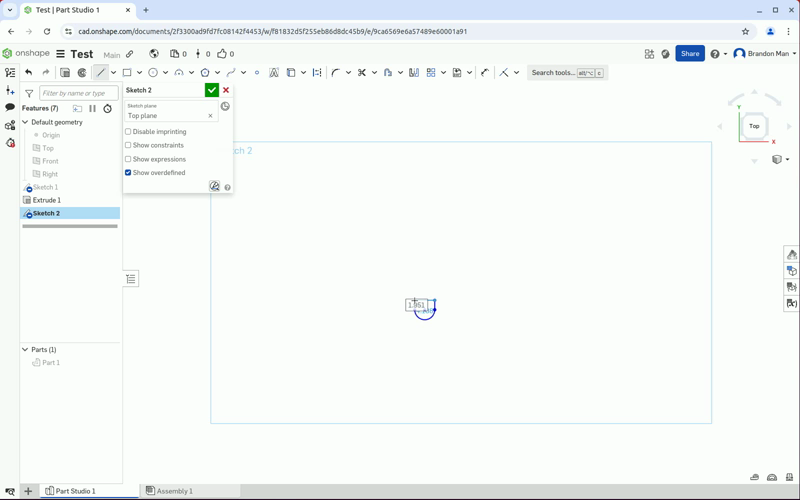
click(414, 300)
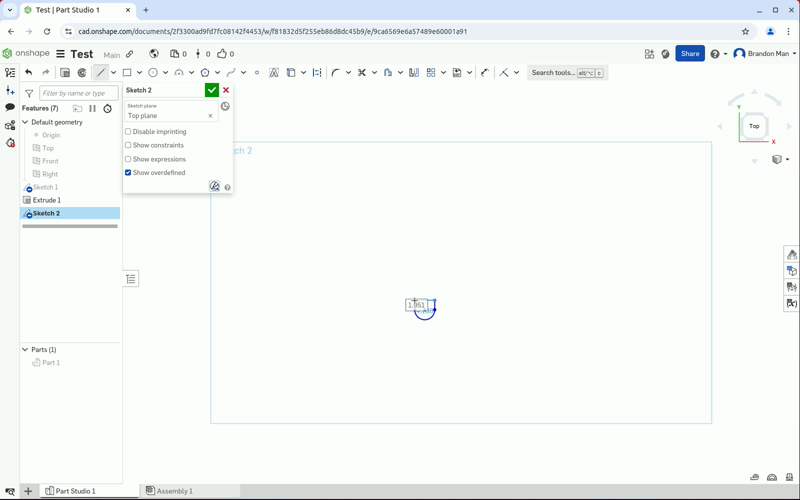
key_up(shift)
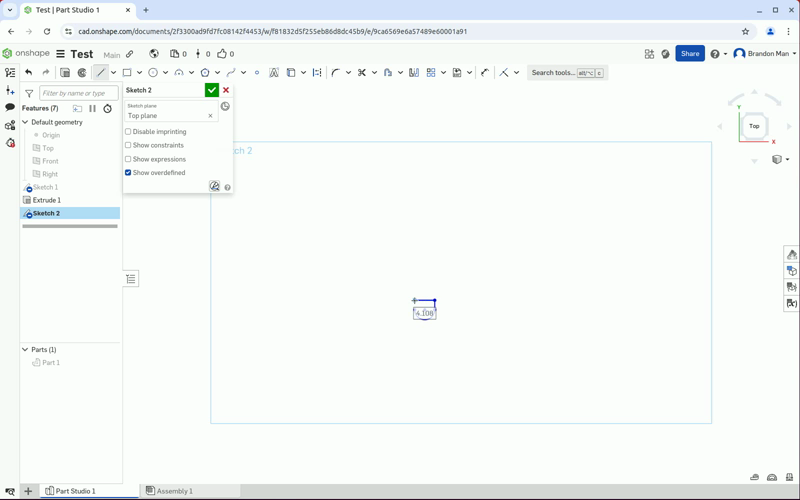
mouse_move(444, 300)
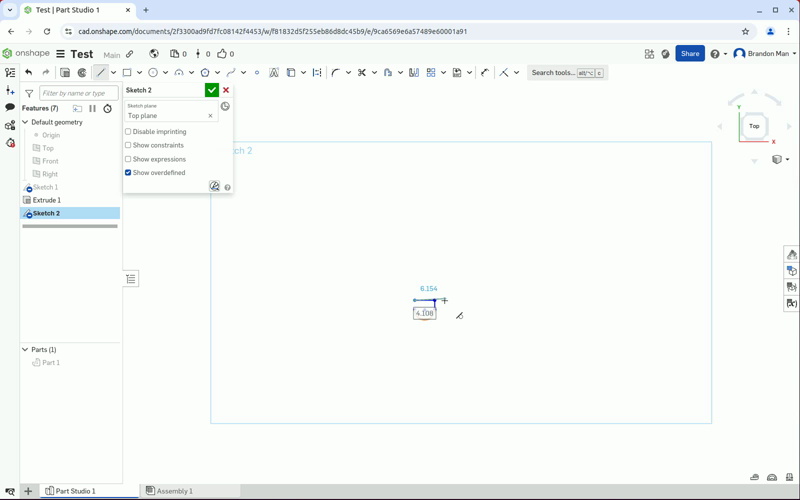
key_down(shift)
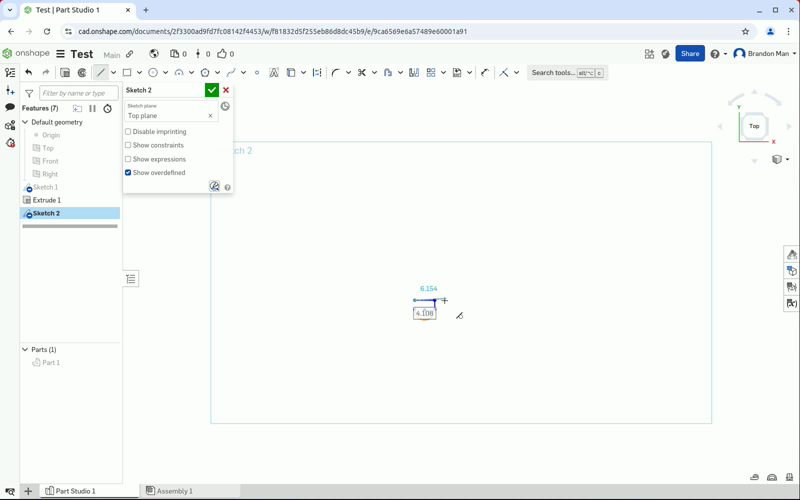
mouse_move(414, 309)
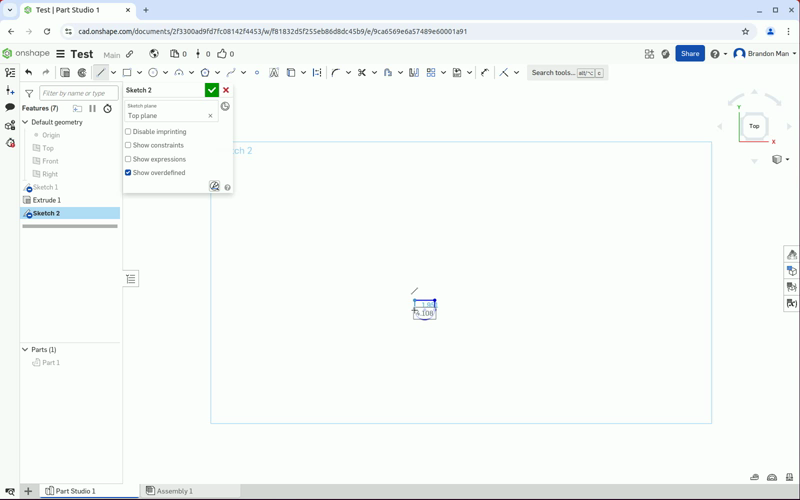
key_up(shift)
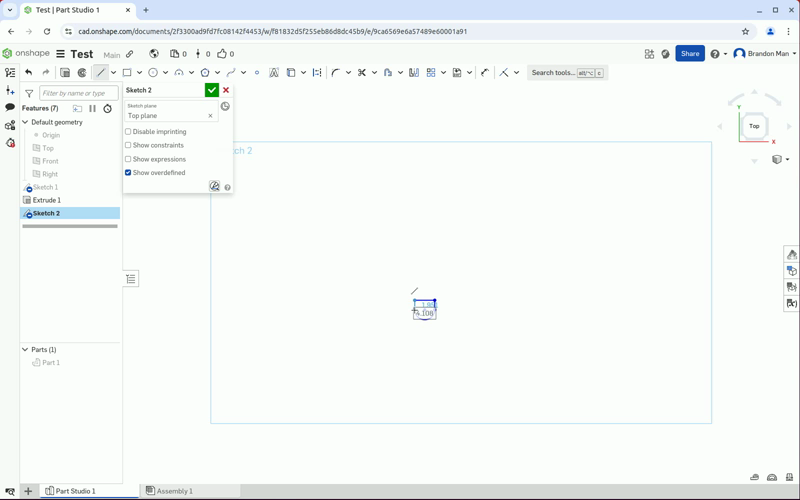
click(414, 309)
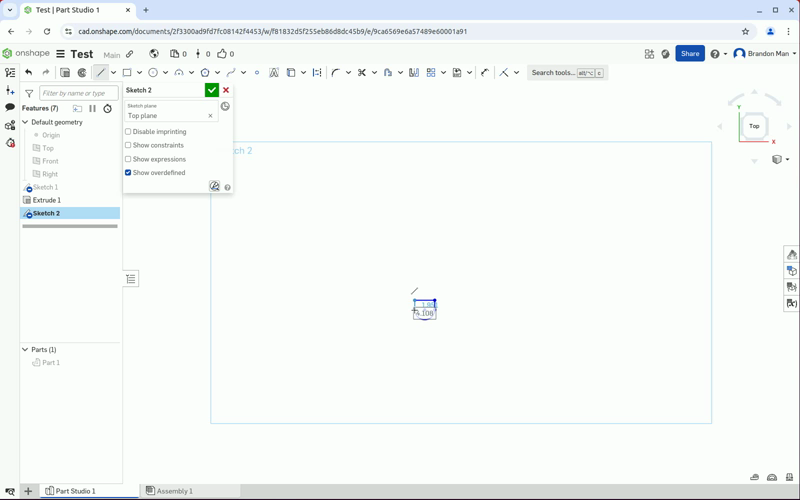
key(esc)
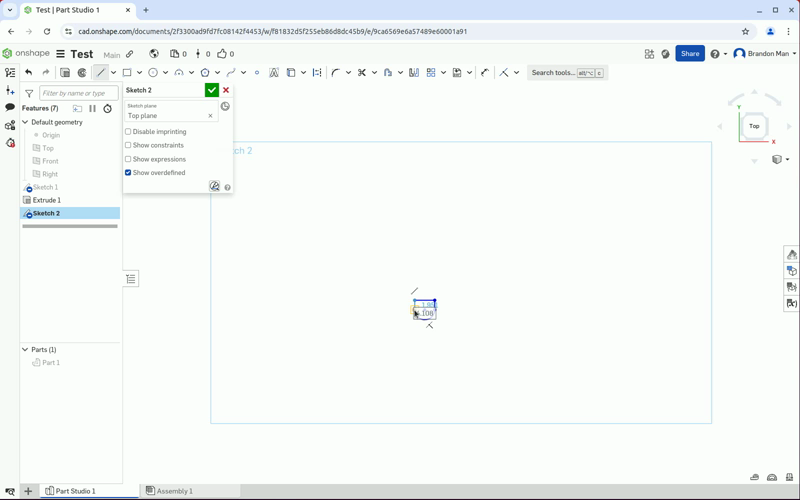
key(c)
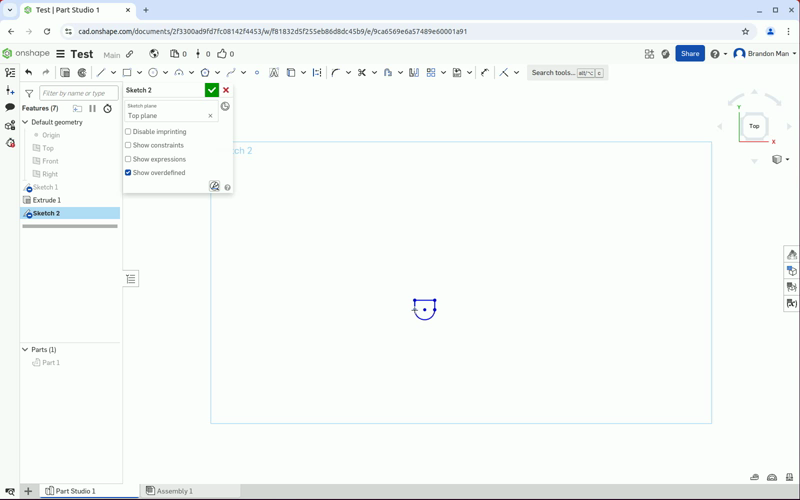
key_down(shift)
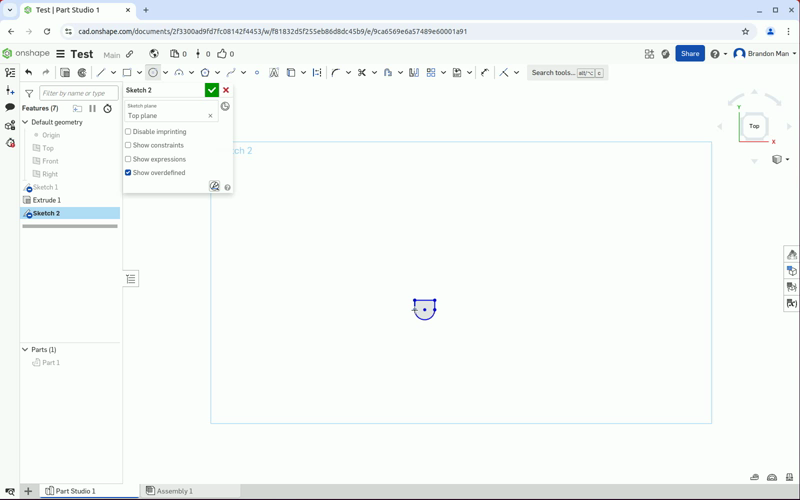
mouse_move(425, 309)
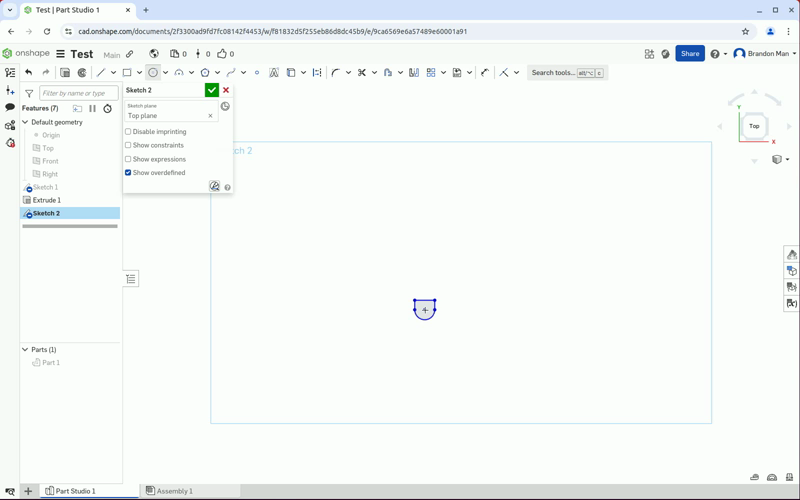
click(425, 309)
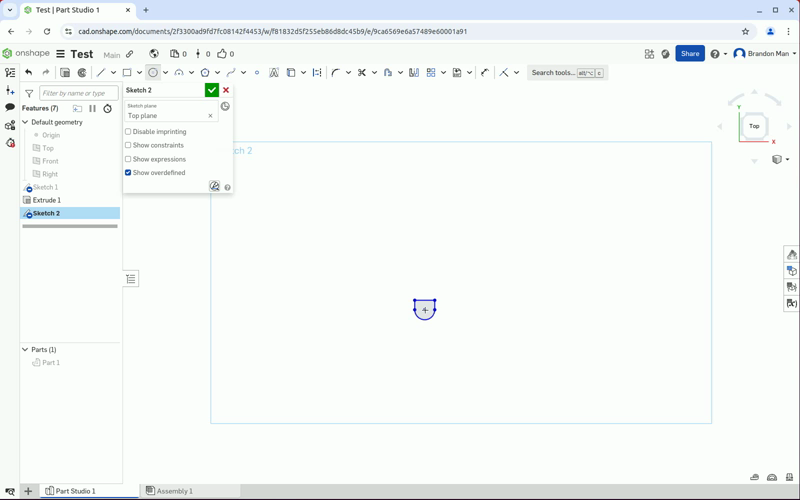
key_up(shift)
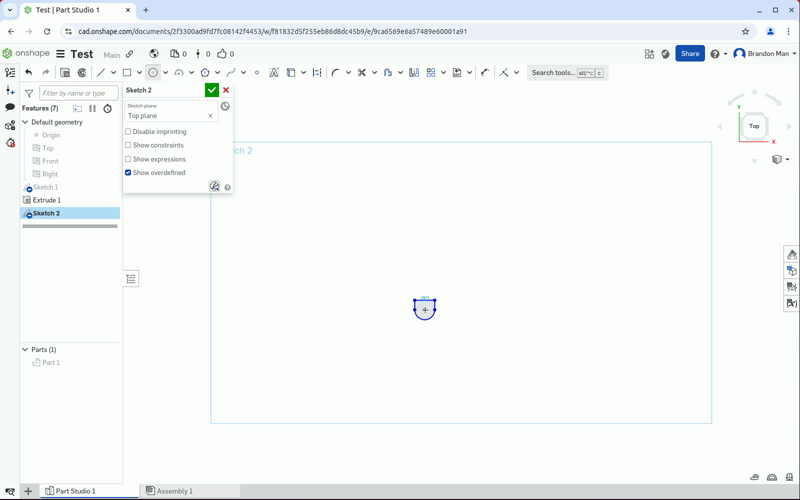
mouse_move(429, 309)
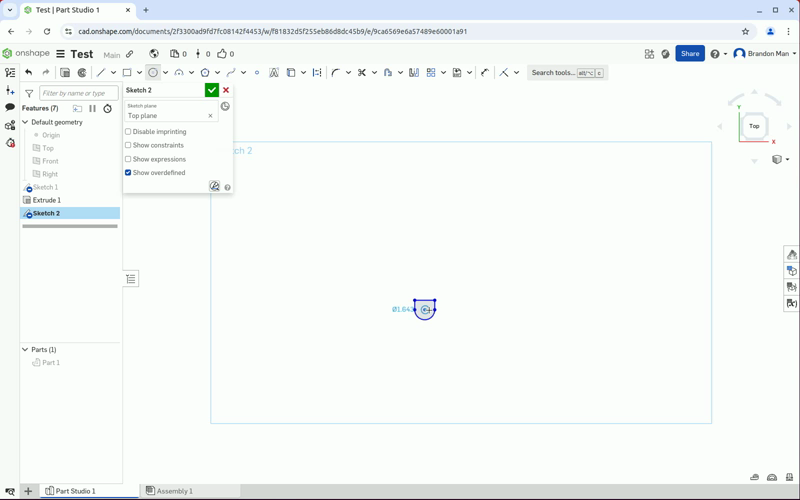
click(429, 309)
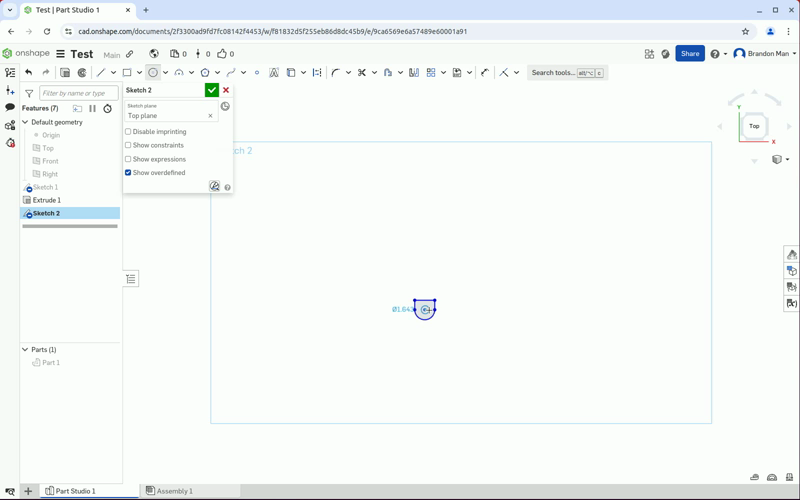
key(esc)
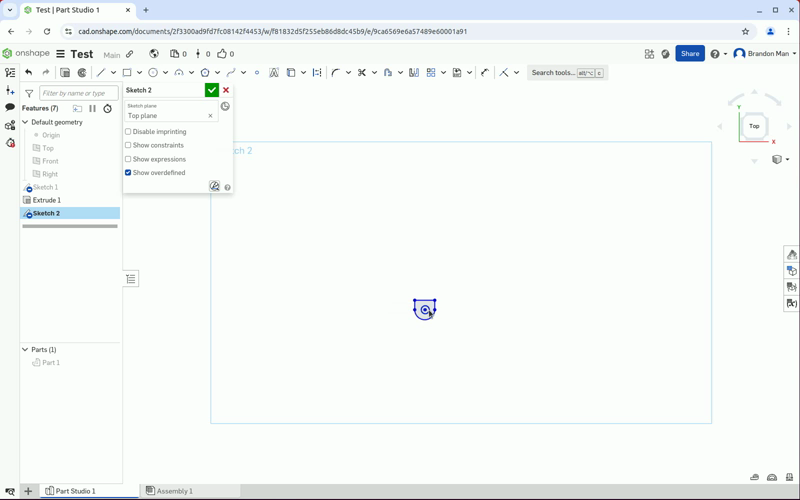
mouse_move(433, 309)
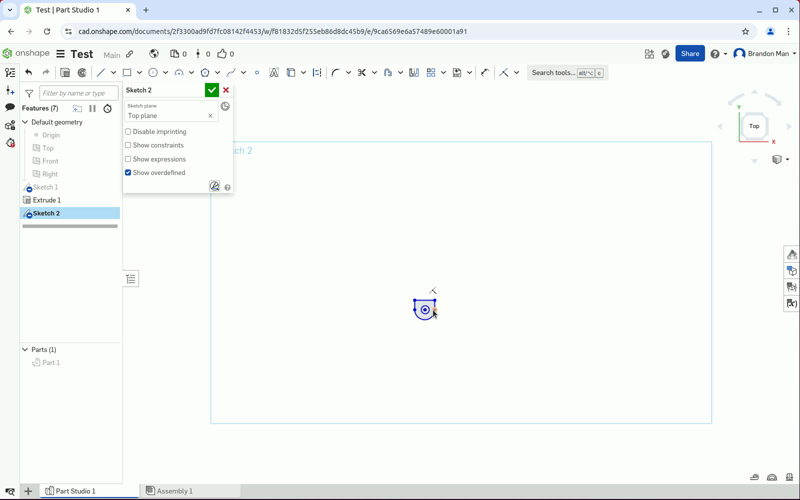
scroll(6)
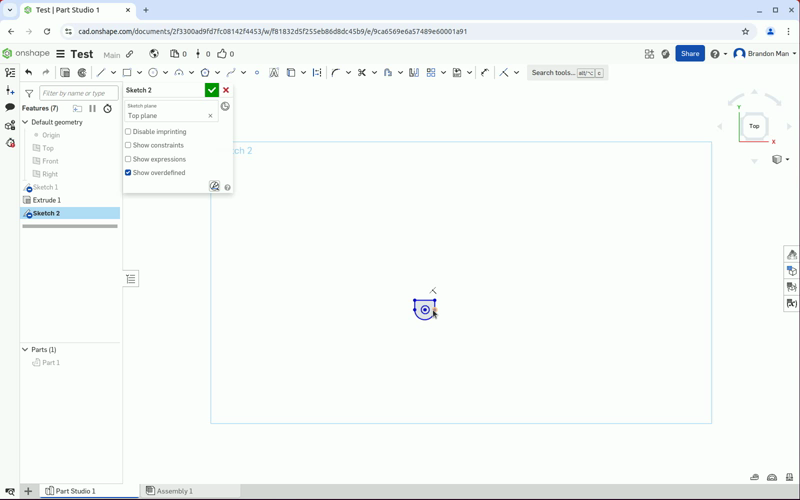
scroll(6)
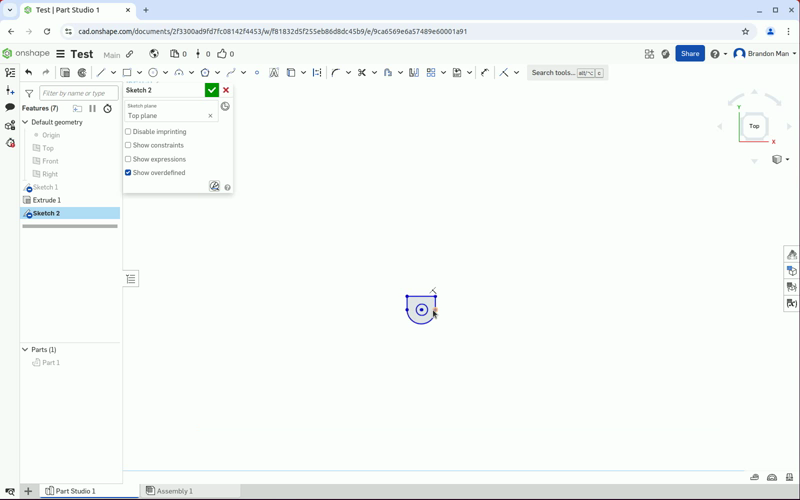
scroll(6)
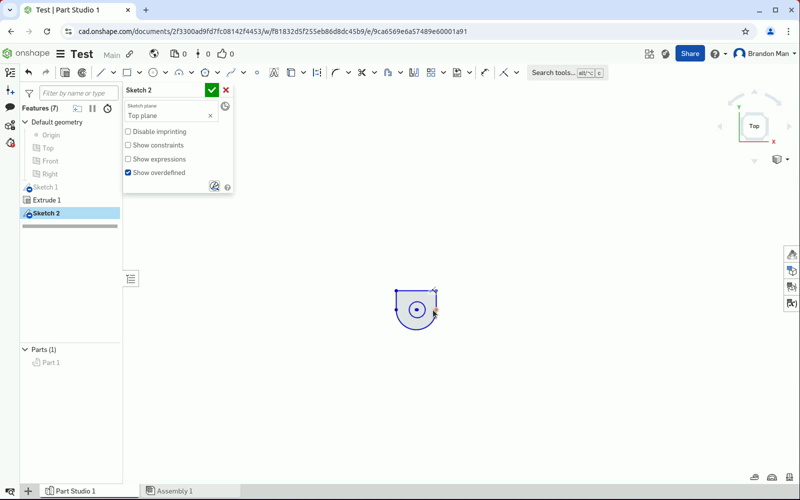
scroll(6)
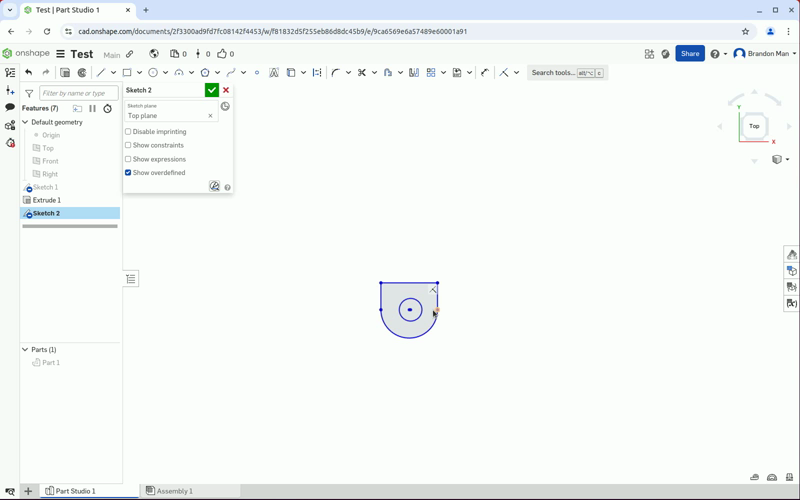
scroll(6)
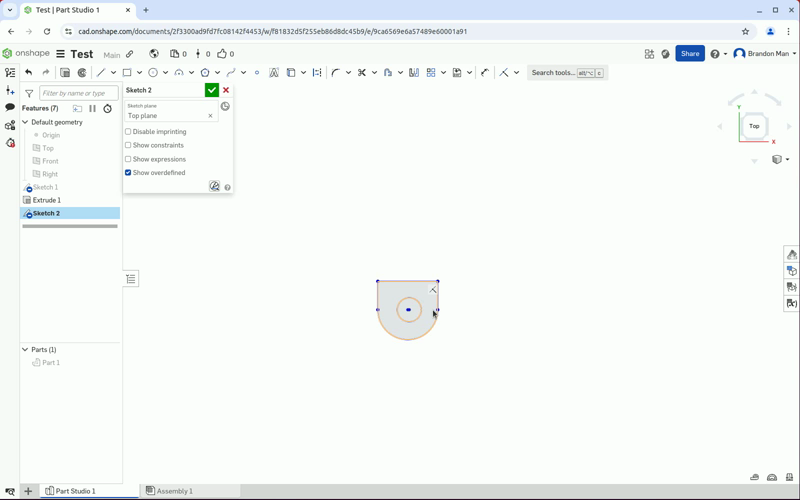
scroll(6)
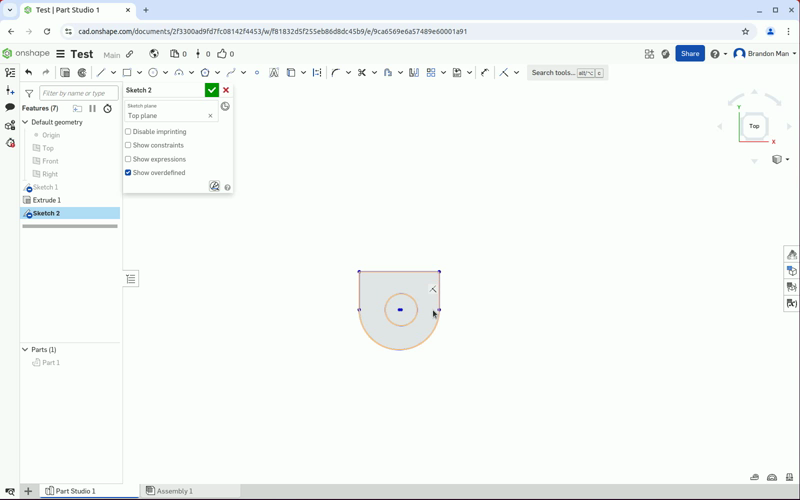
scroll(6)
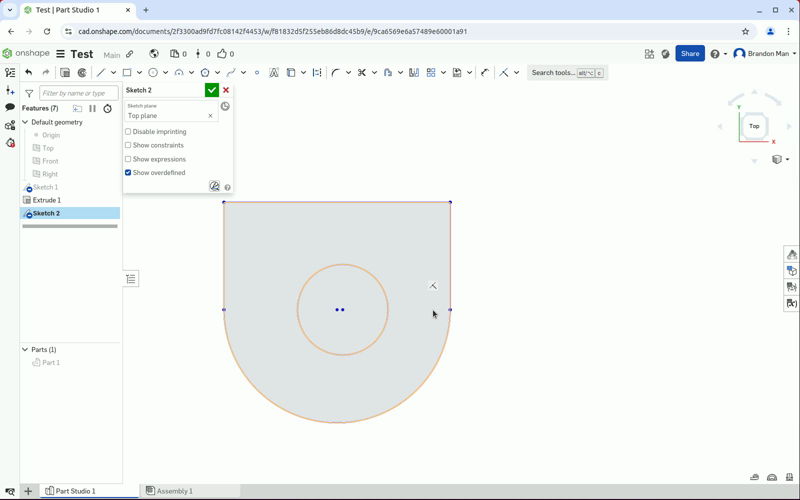
click(433, 309)
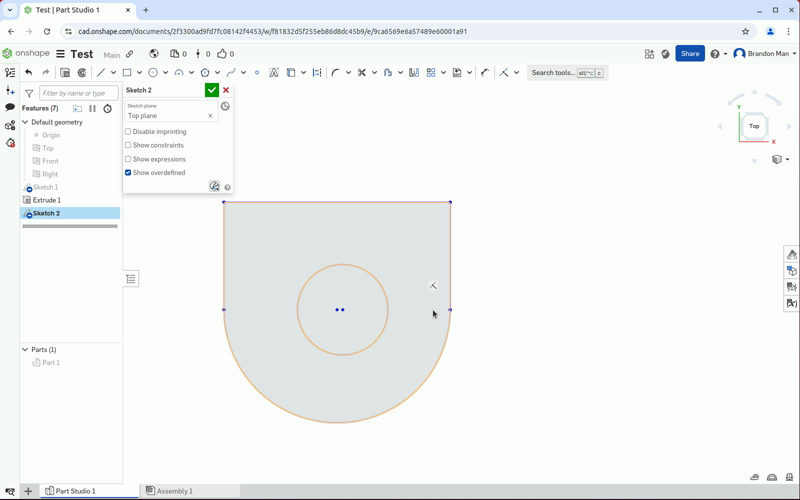
scroll(-6)
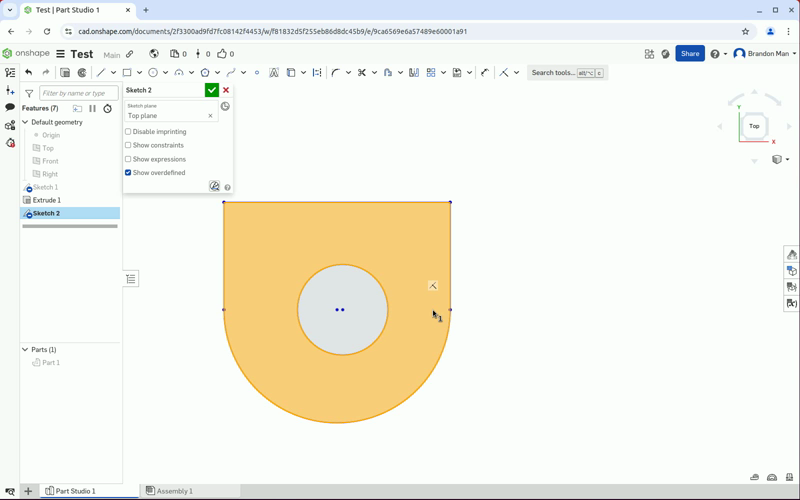
scroll(-6)
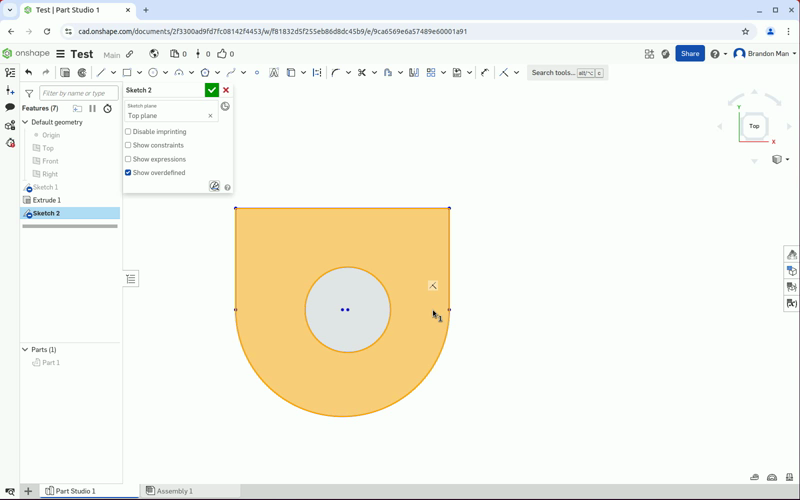
scroll(-6)
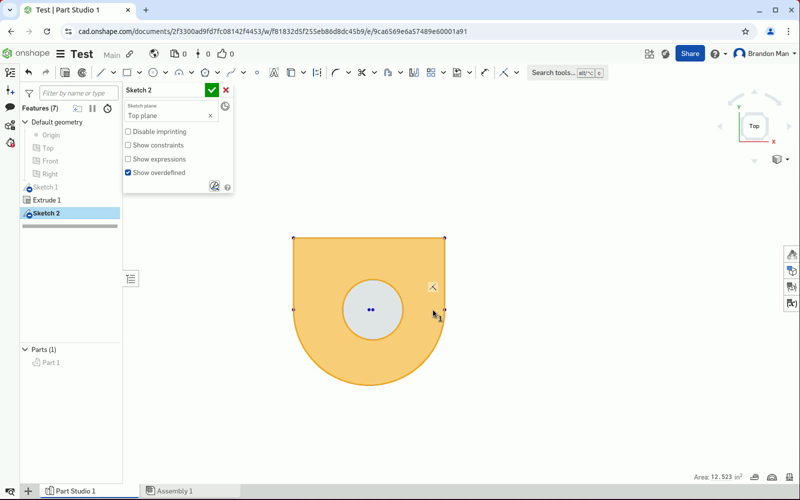
scroll(-6)
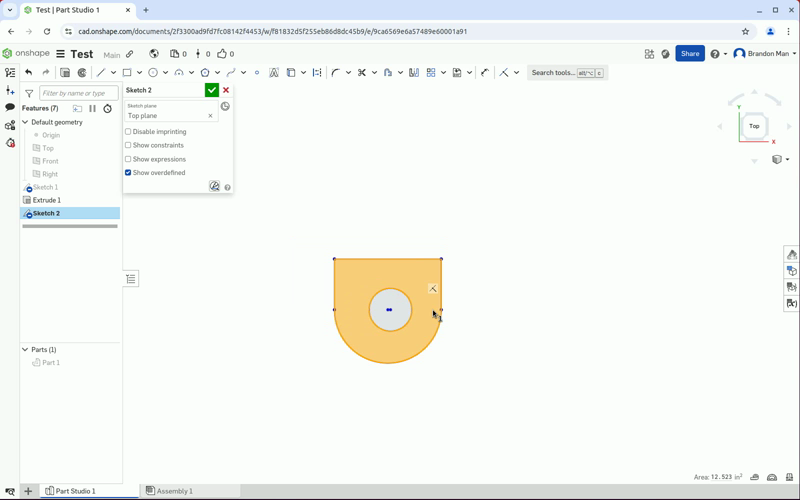
scroll(-6)
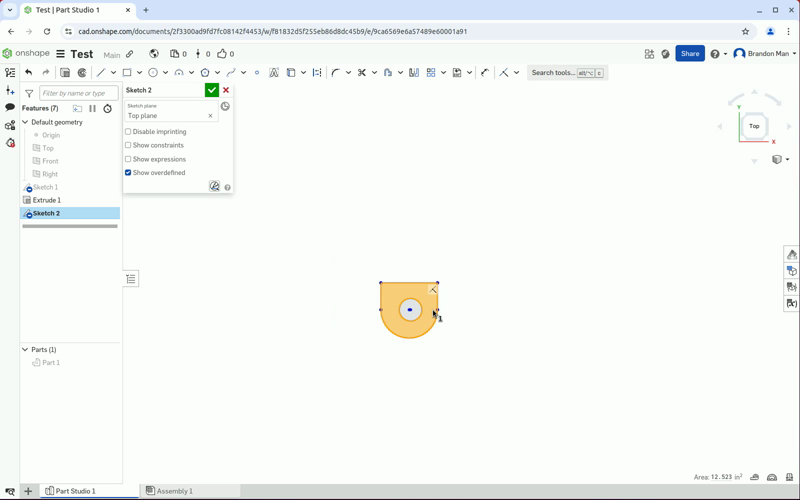
scroll(-6)
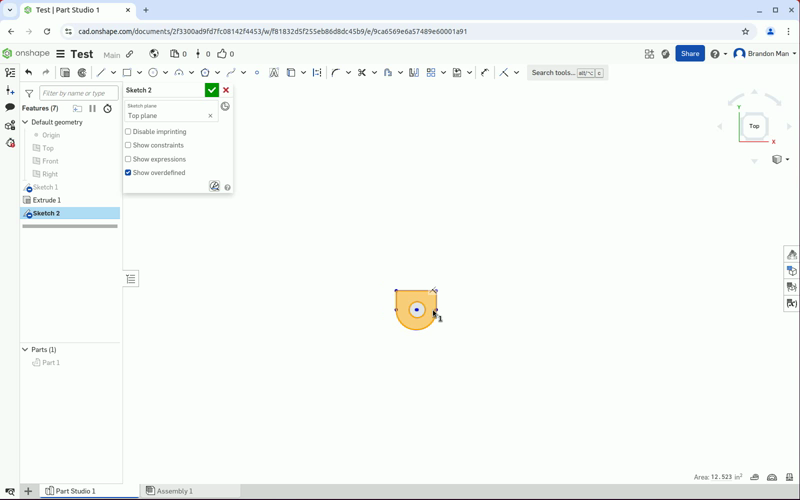
scroll(-6)
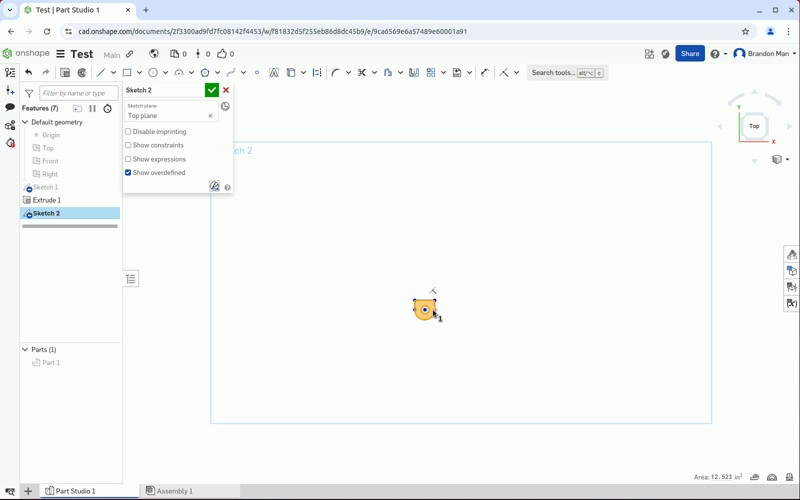
mouse_move(73, 352)
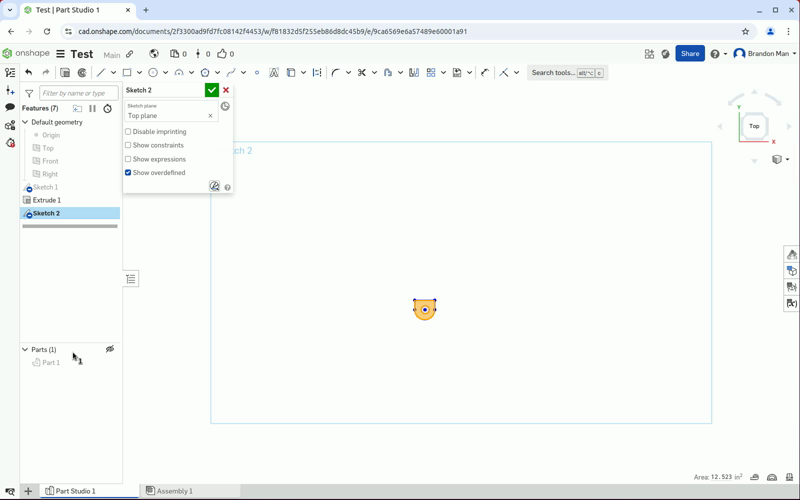
key(shift+y)
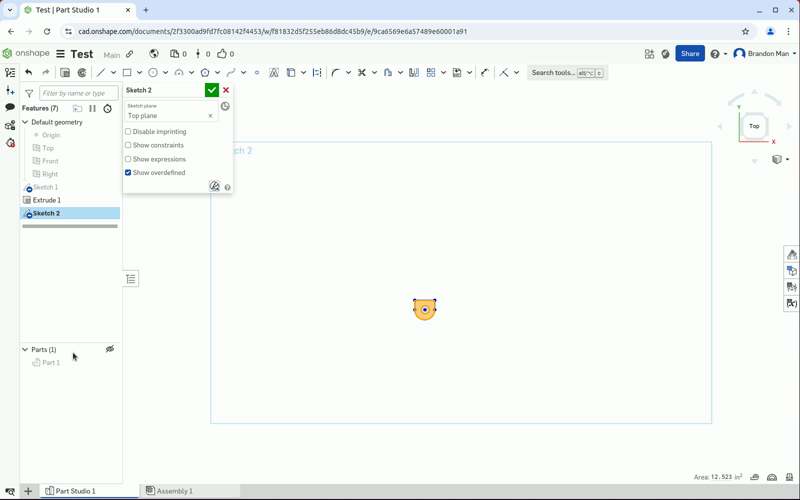
key(shift+e)
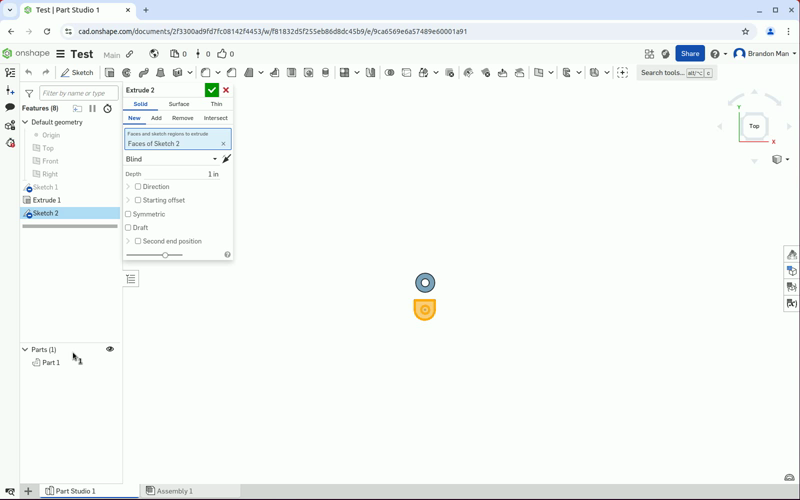
mouse_move(143, 106)
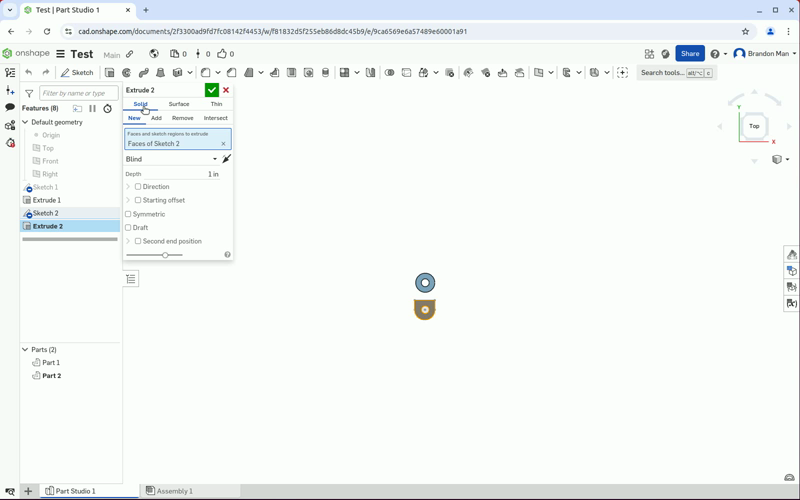
click(143, 106)
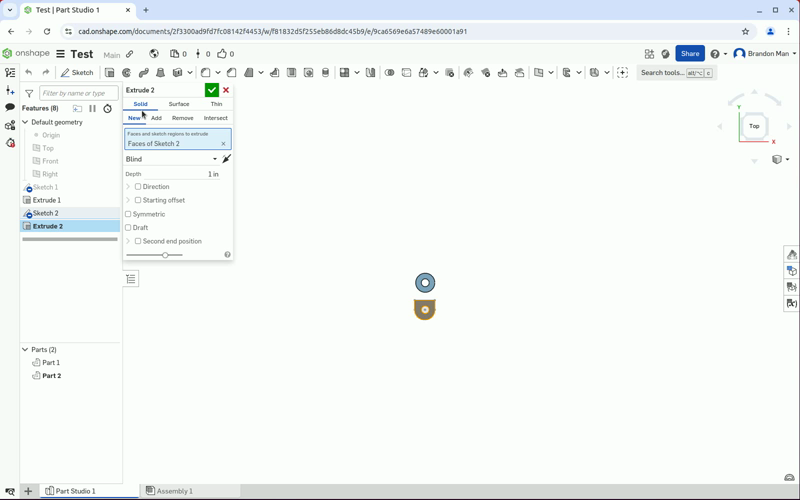
mouse_move(137, 120)
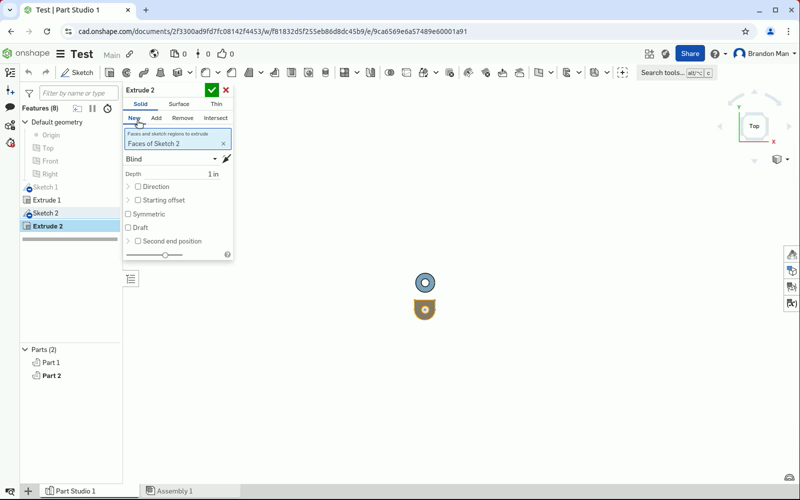
click(137, 120)
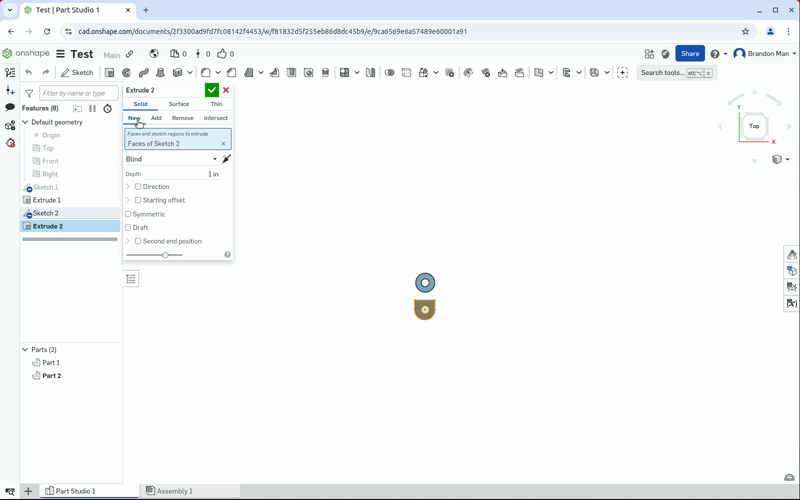
key(tab, 4)
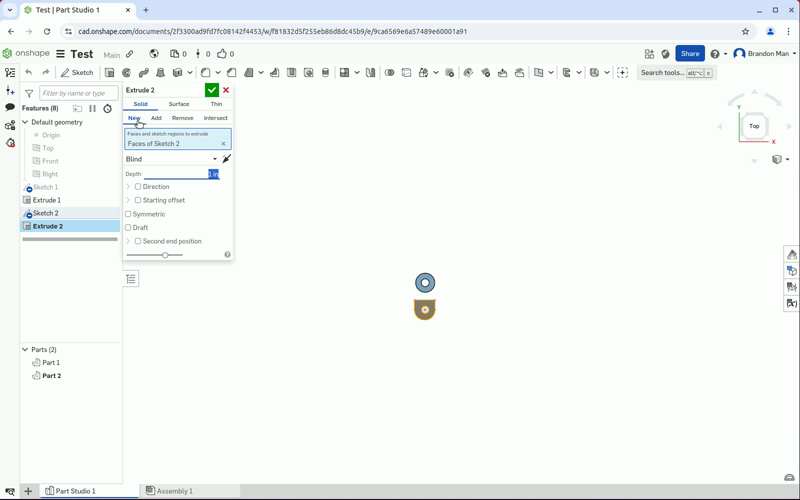
text(11.073)
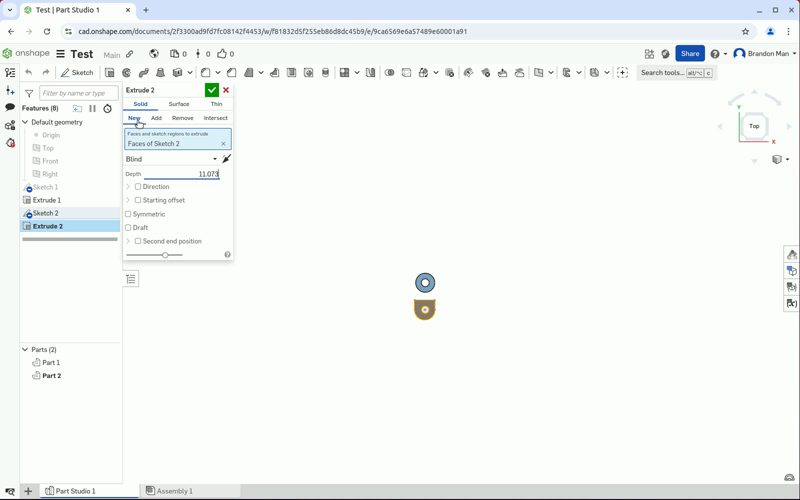
key(enter)
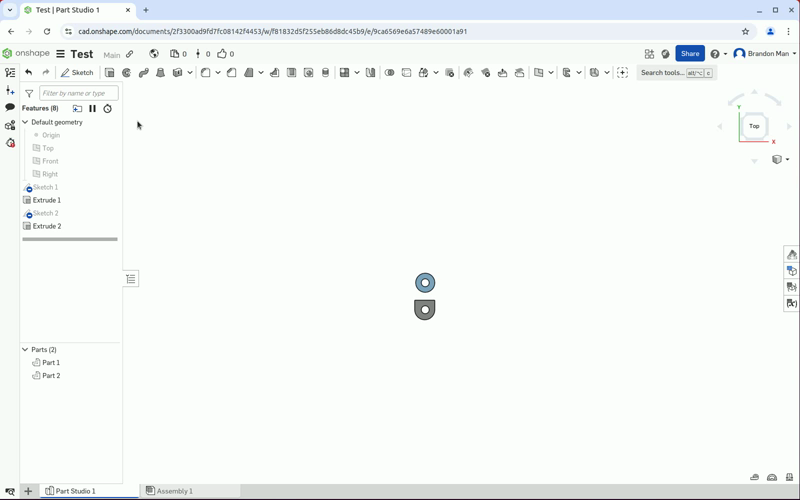
key(shift+h)
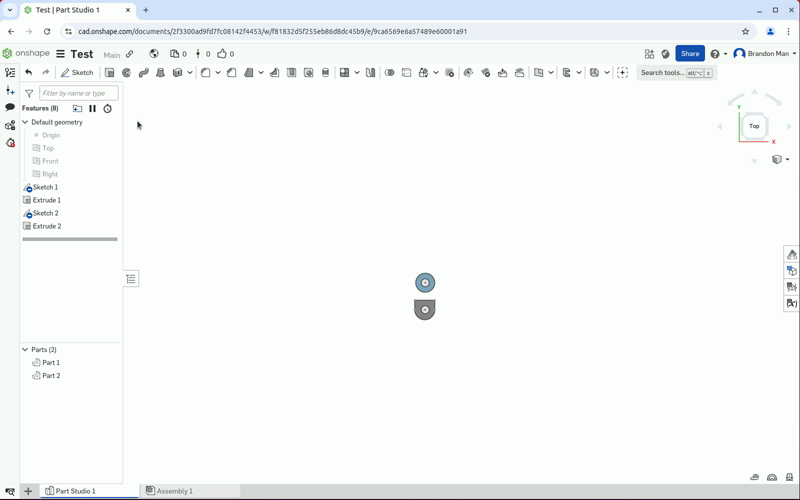
key(shift+h)
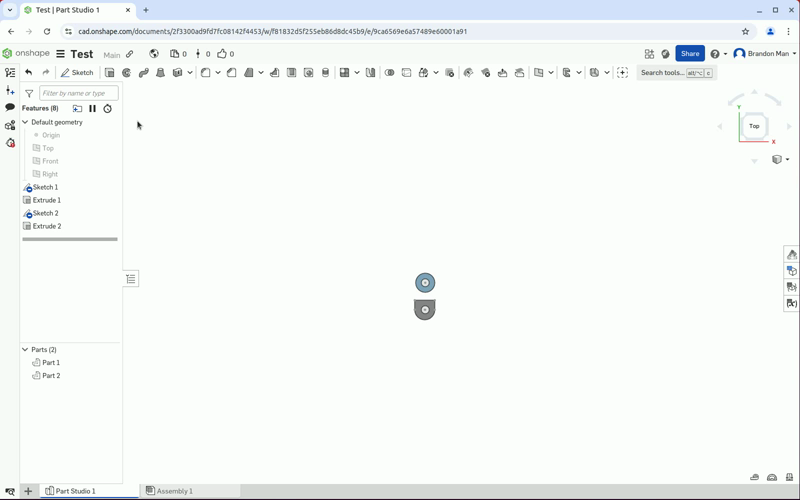
mouse_move(73, 189)
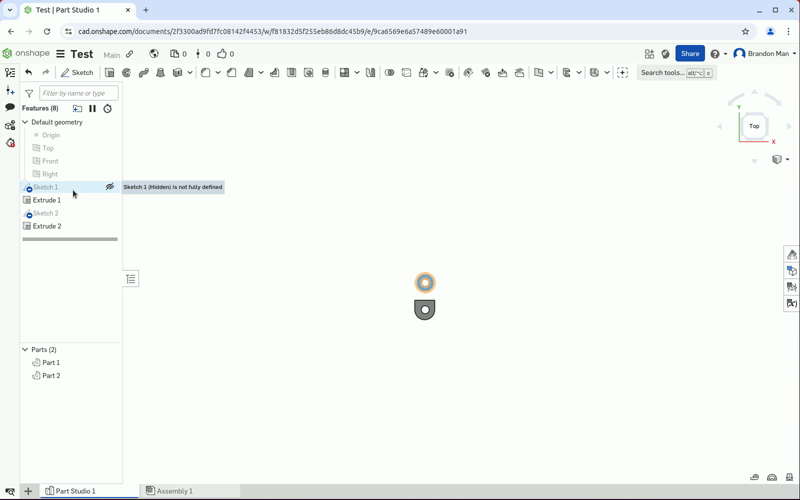
click(73, 189)
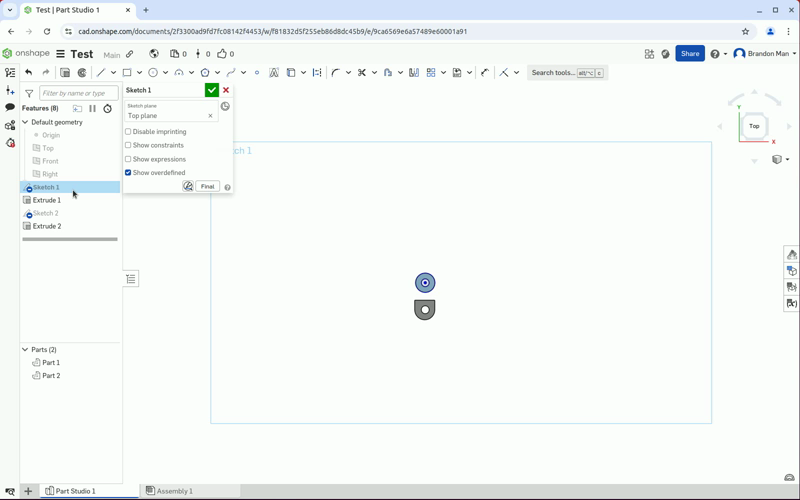
mouse_move(229, 92)
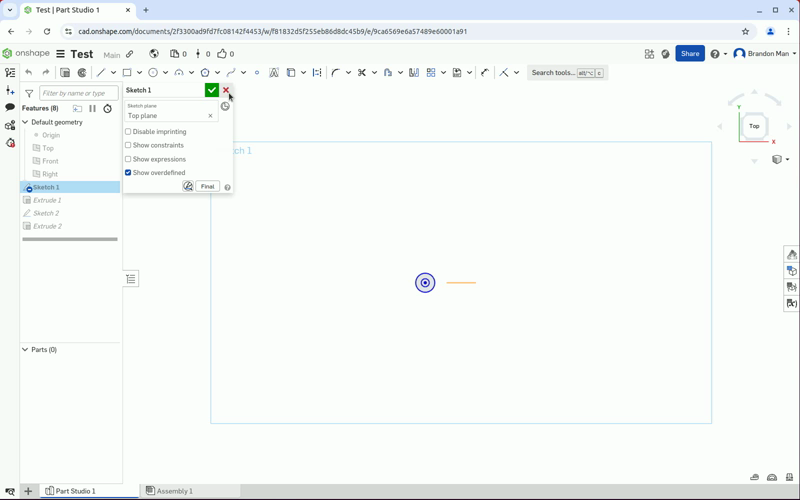
click(229, 92)
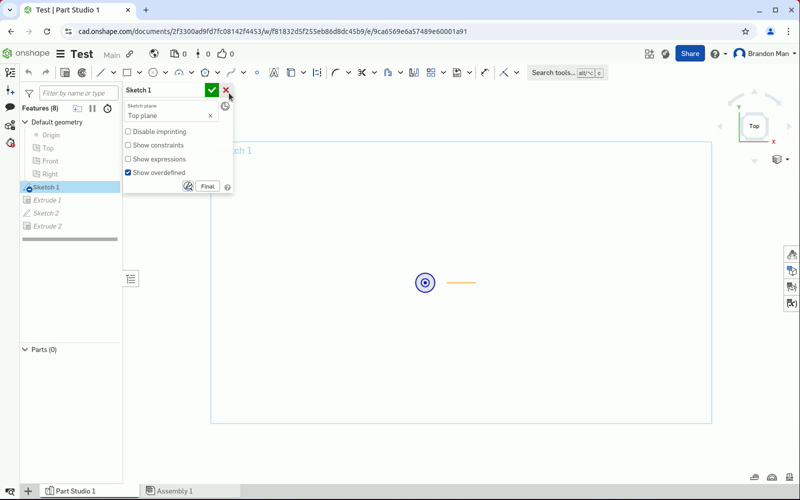
key(shift+s)
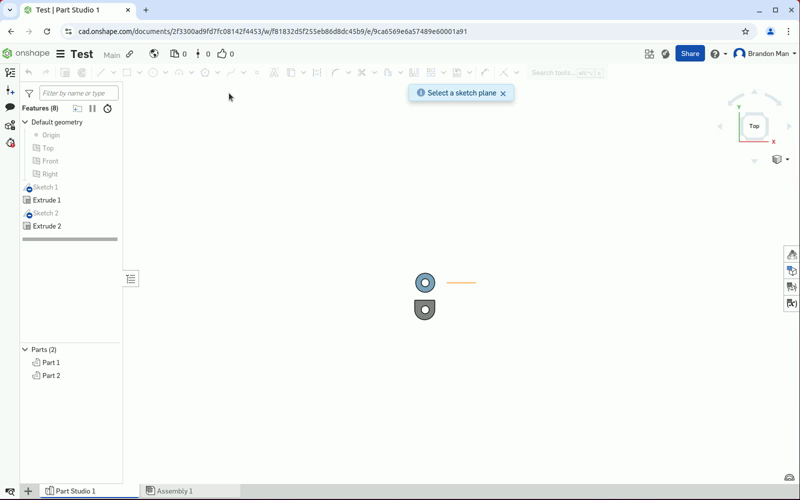
mouse_move(73, 150)
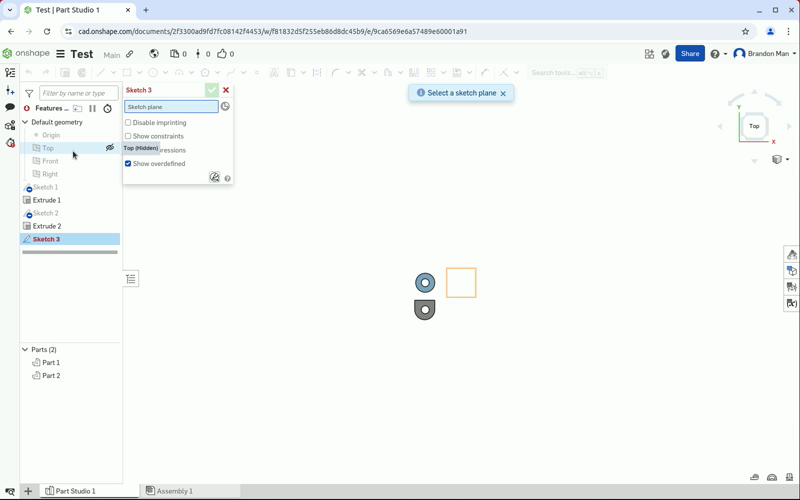
click(73, 150)
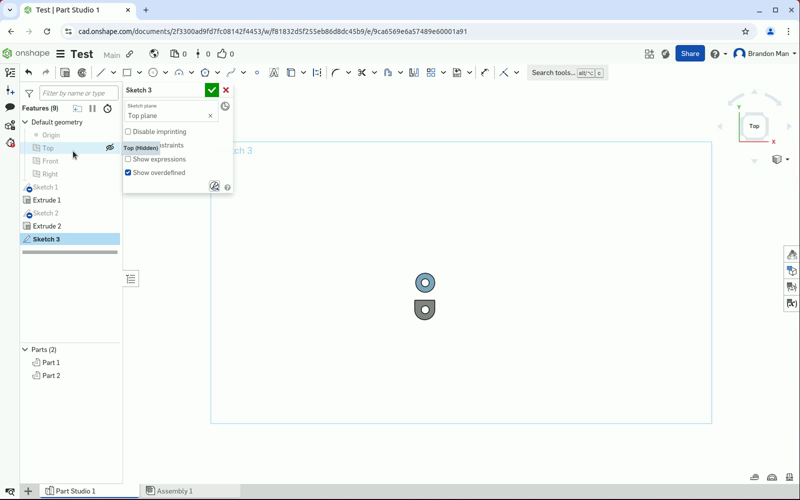
mouse_move(73, 352)
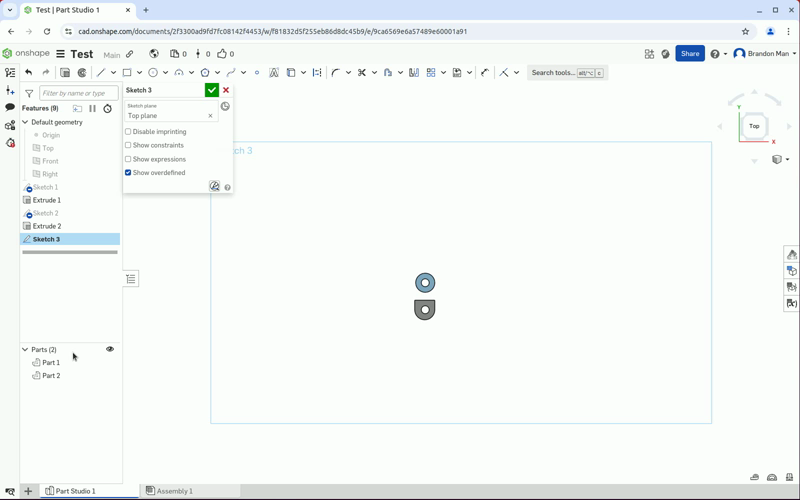
key(y)
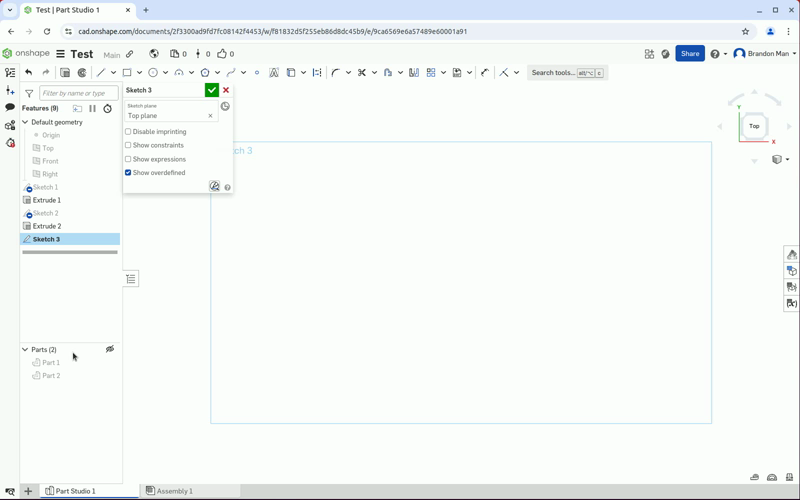
key(c)
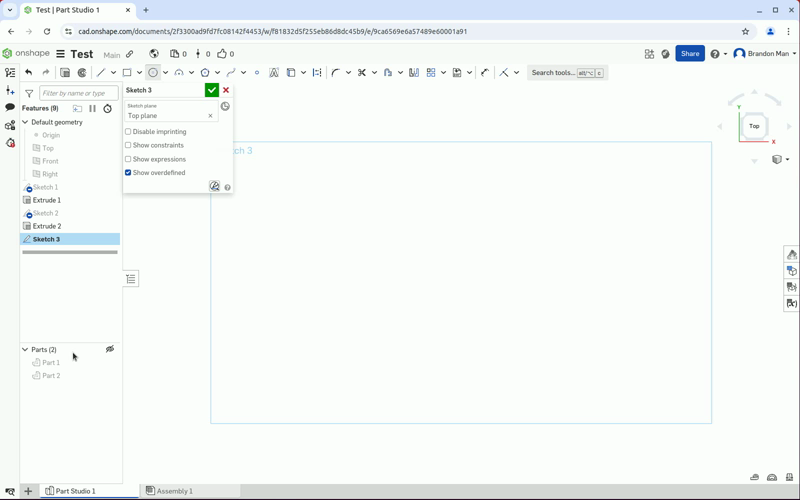
key_down(shift)
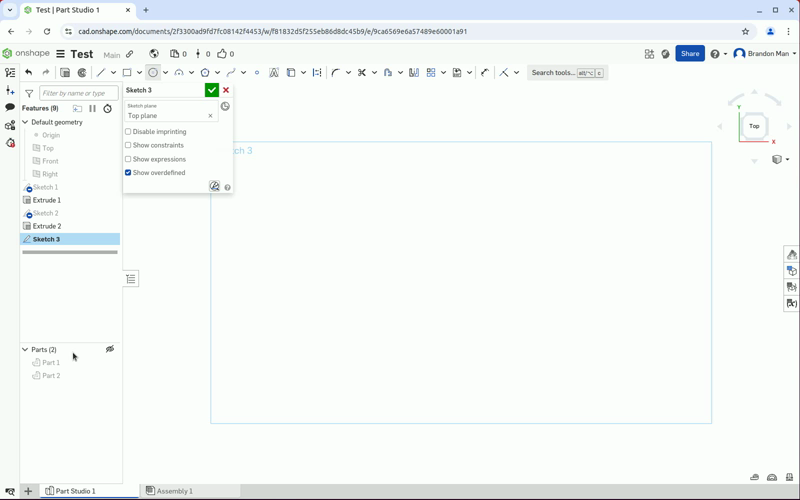
mouse_move(486, 282)
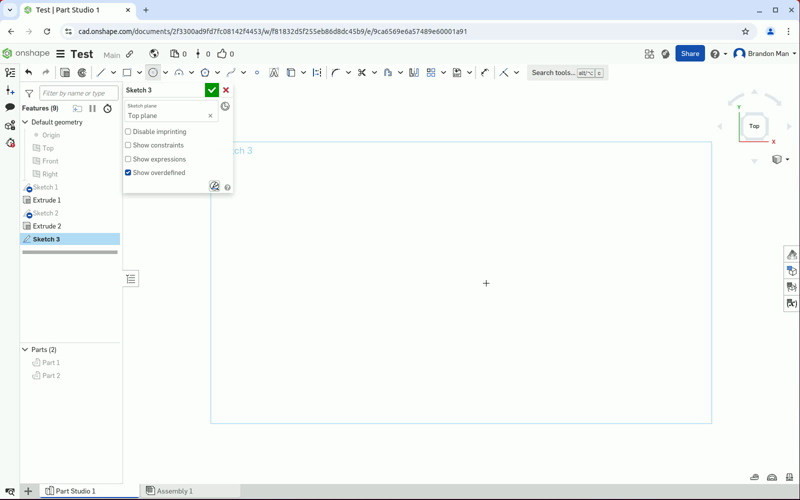
click(486, 282)
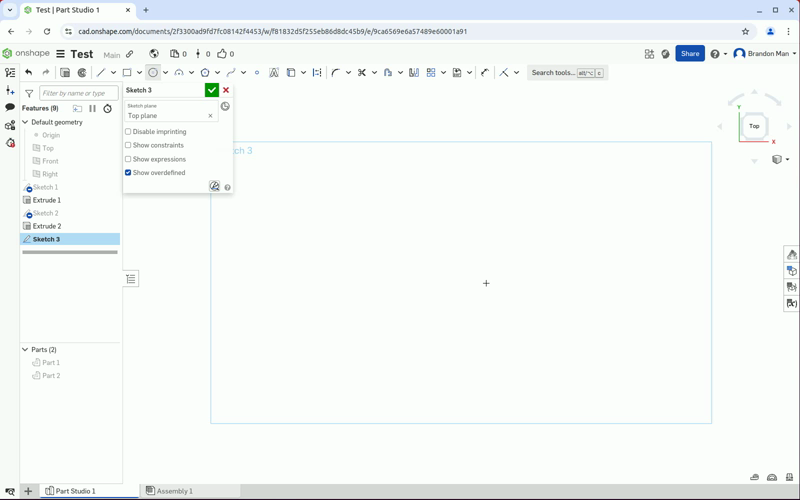
key_up(shift)
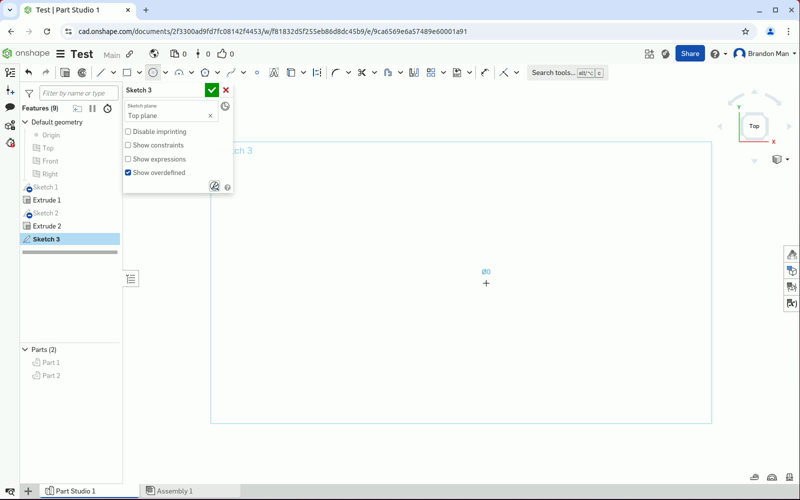
mouse_move(495, 282)
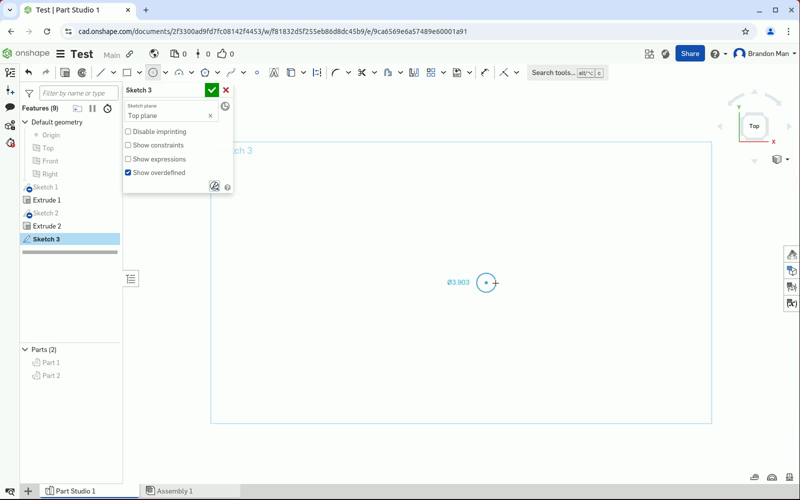
click(495, 282)
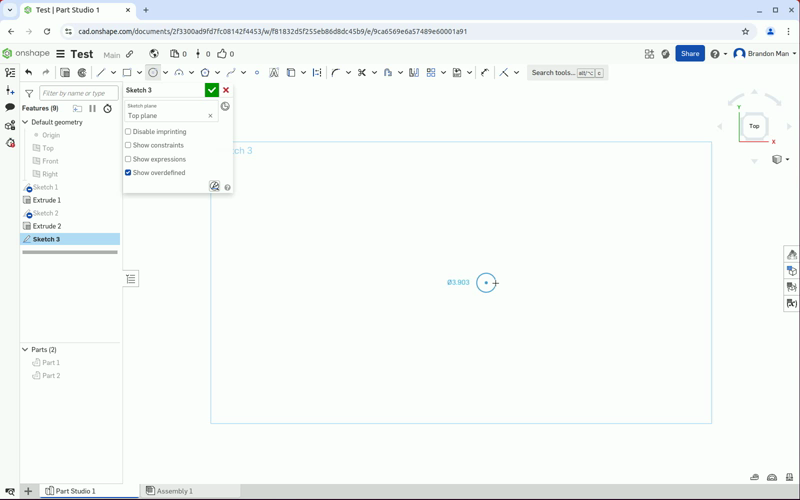
key(esc)
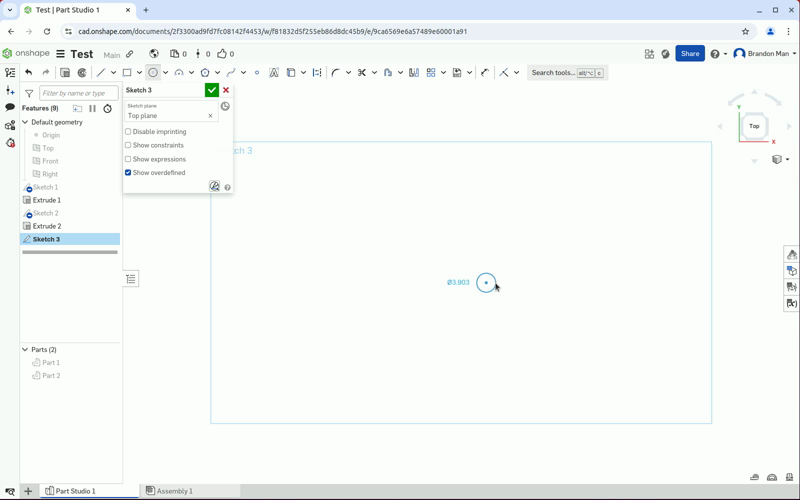
key(c)
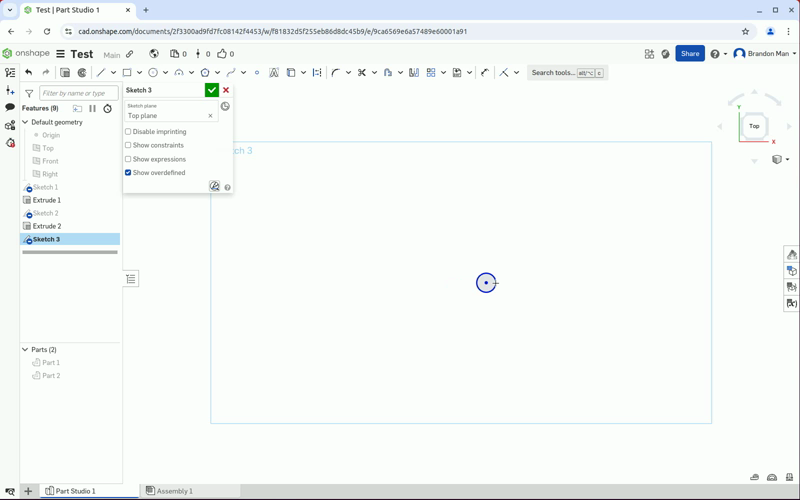
key_down(shift)
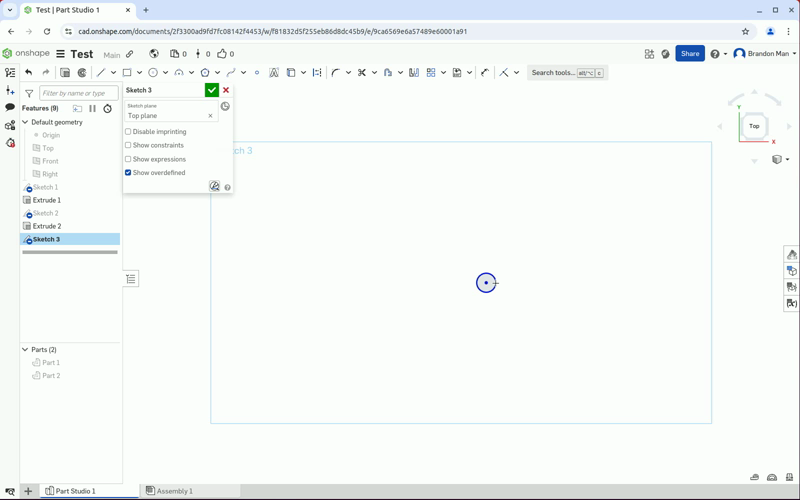
mouse_move(486, 282)
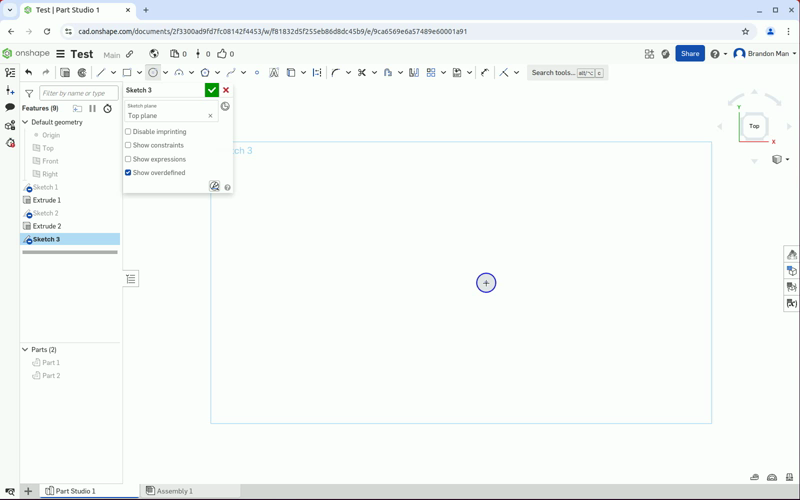
click(486, 282)
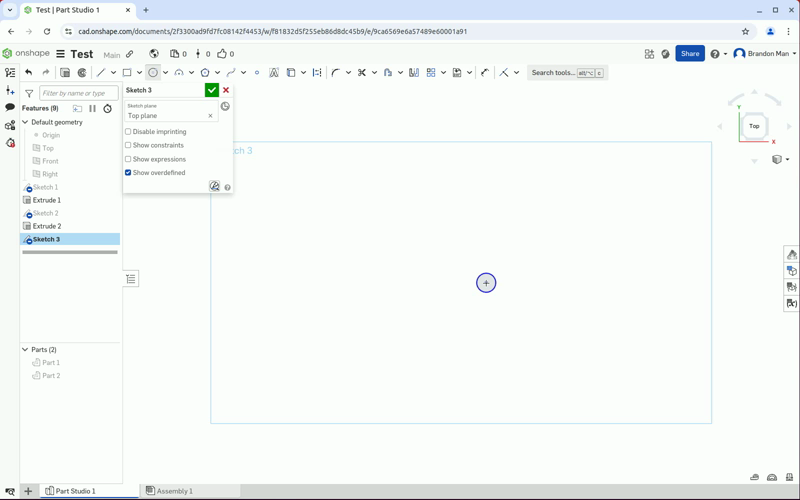
key_up(shift)
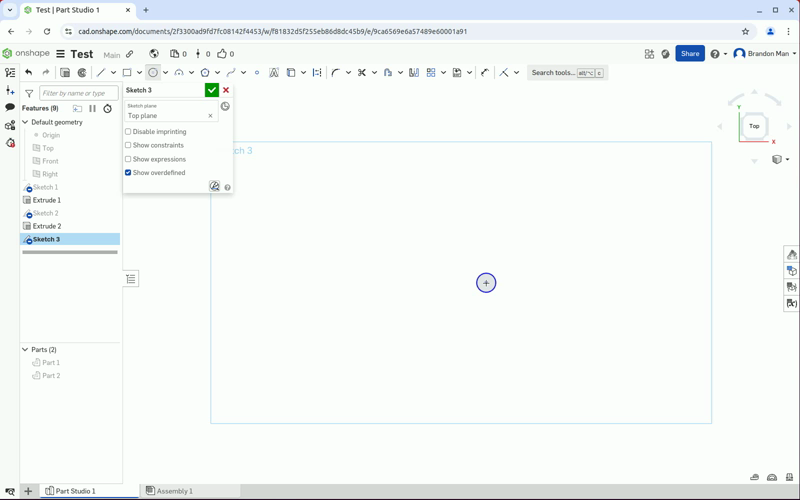
mouse_move(490, 282)
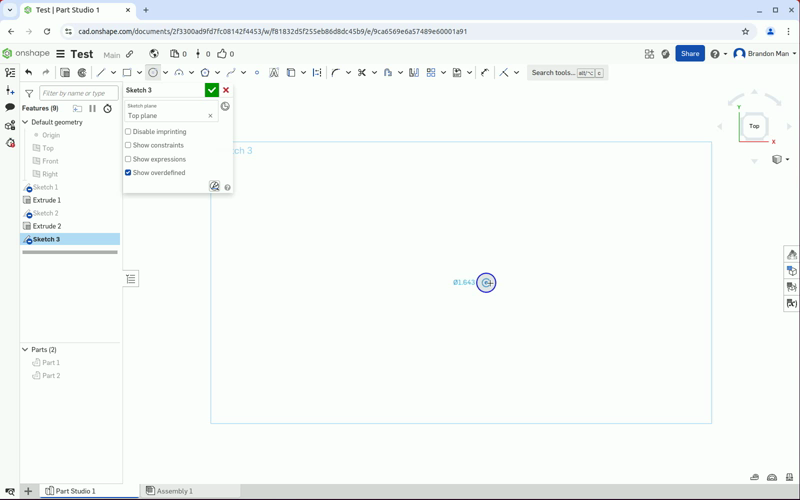
scroll(6)
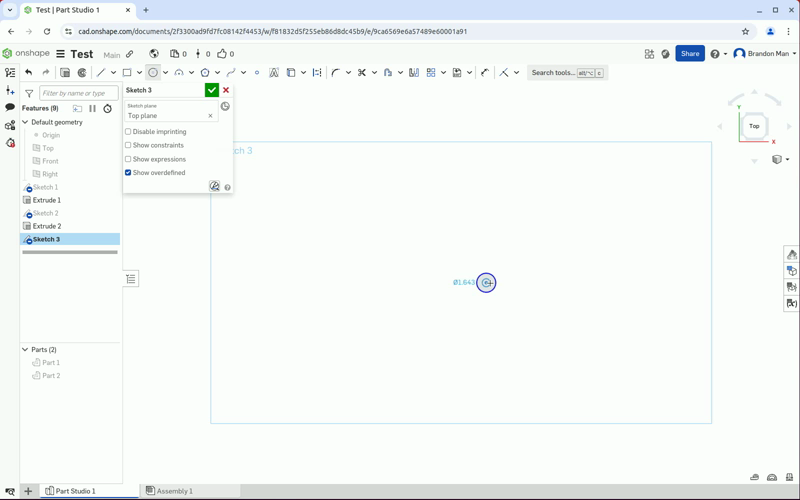
scroll(6)
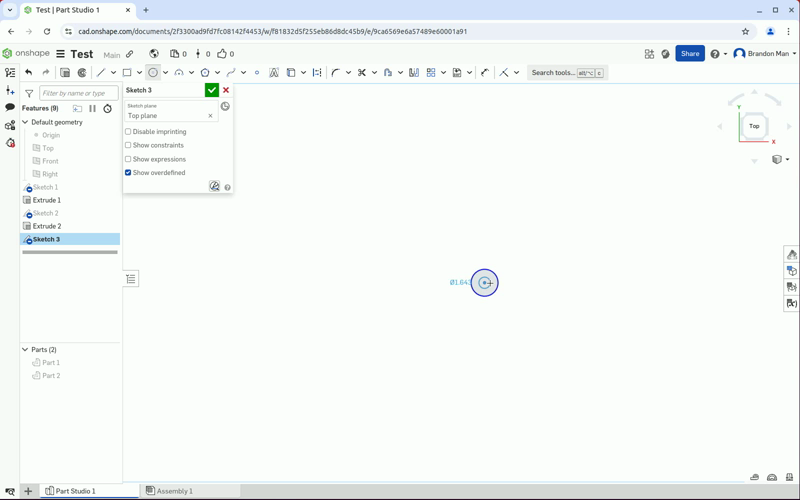
scroll(6)
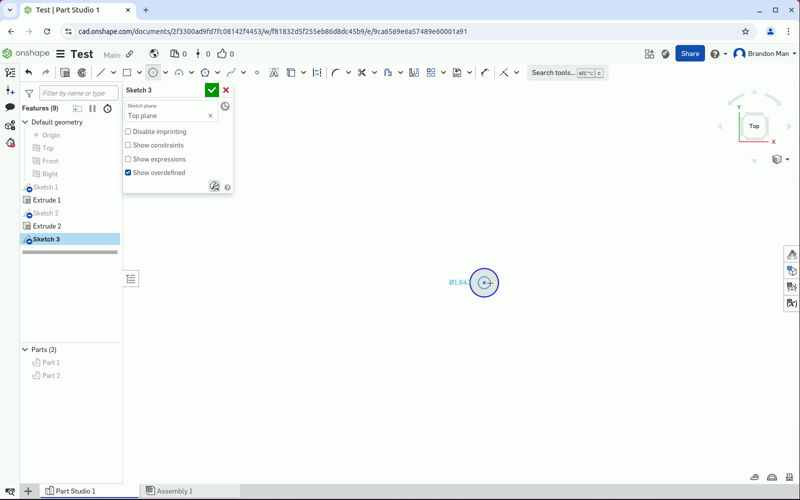
scroll(6)
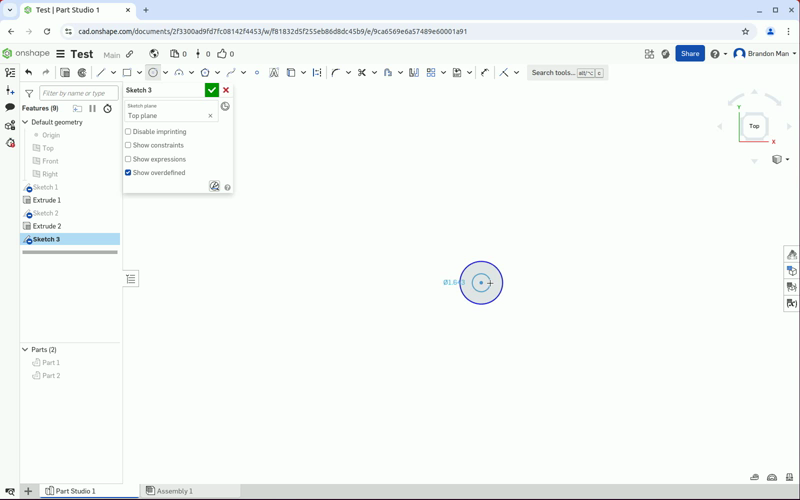
scroll(6)
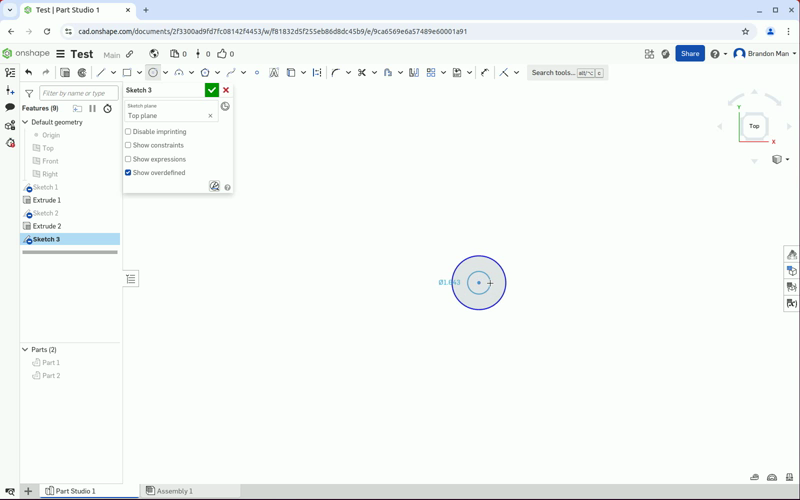
scroll(6)
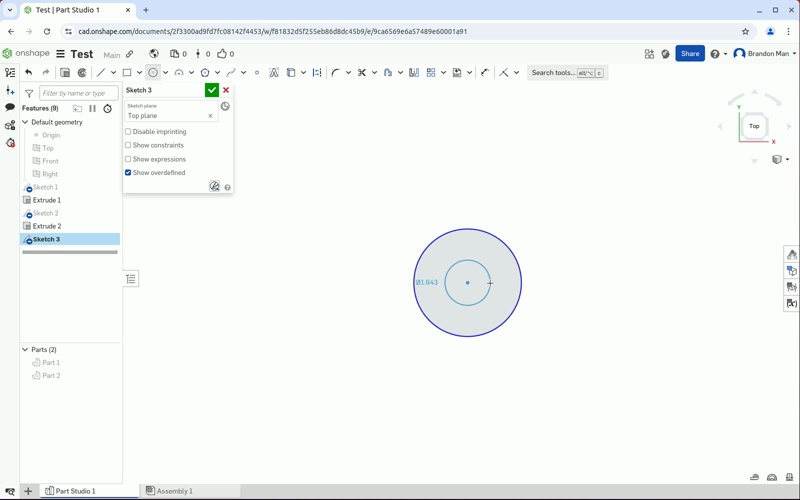
scroll(6)
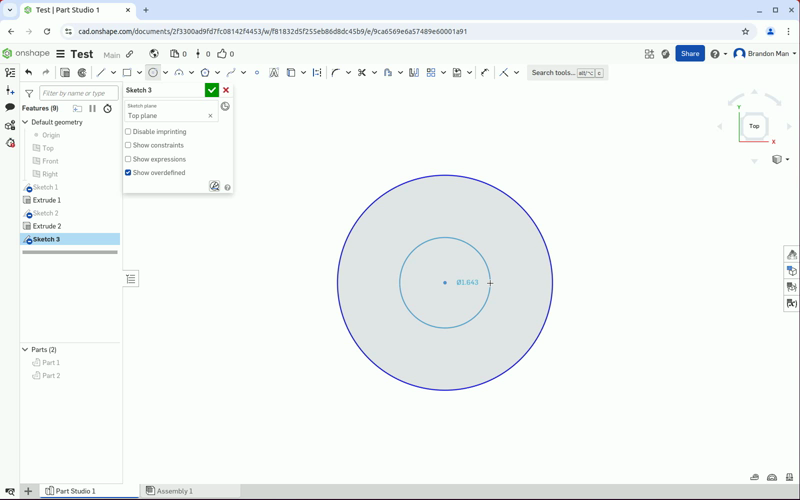
click(490, 282)
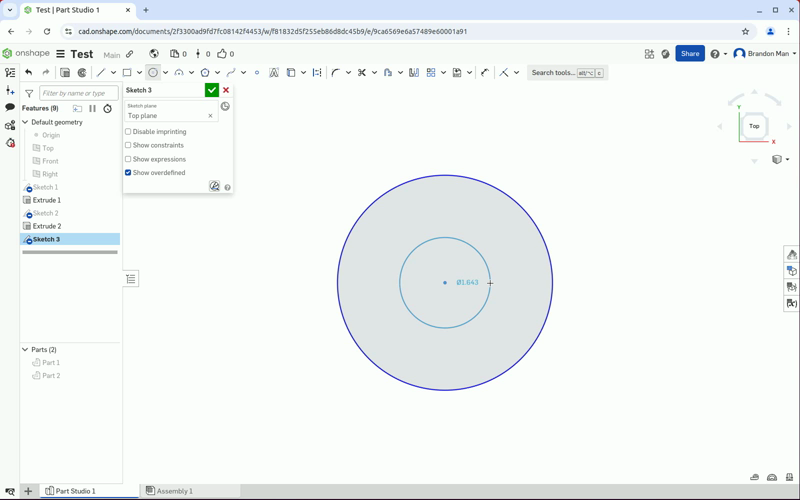
scroll(-6)
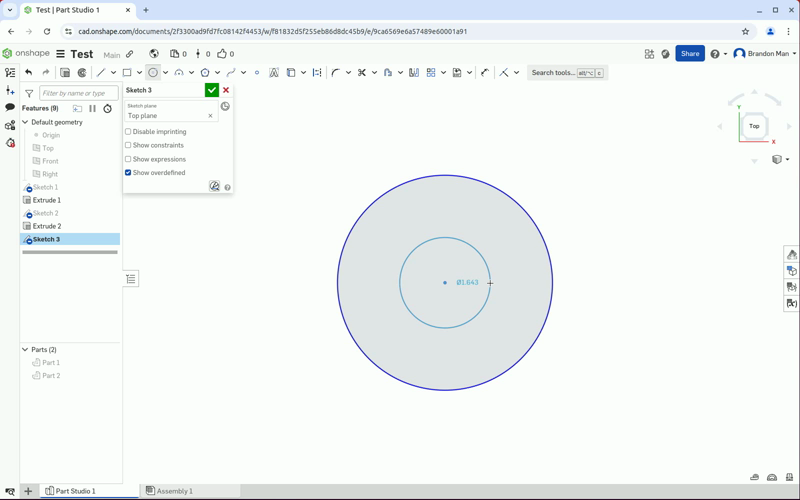
scroll(-6)
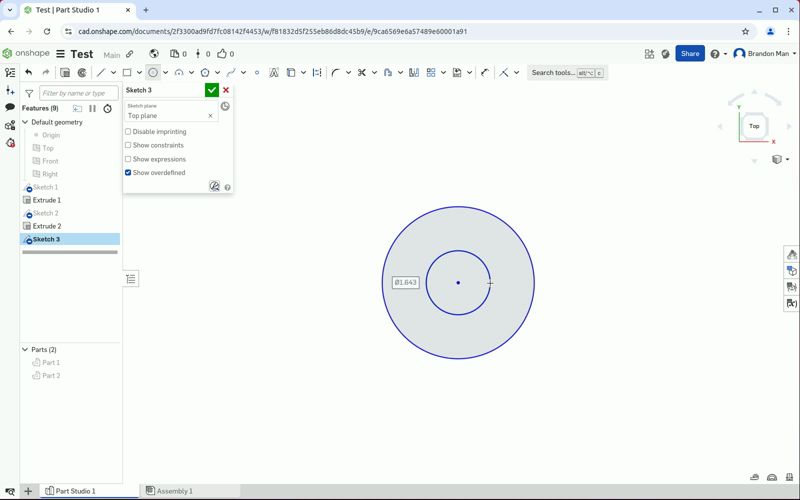
scroll(-6)
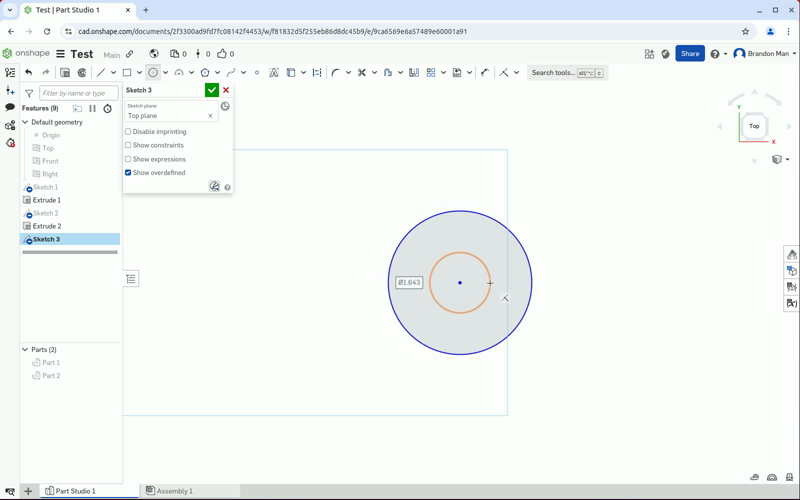
scroll(-6)
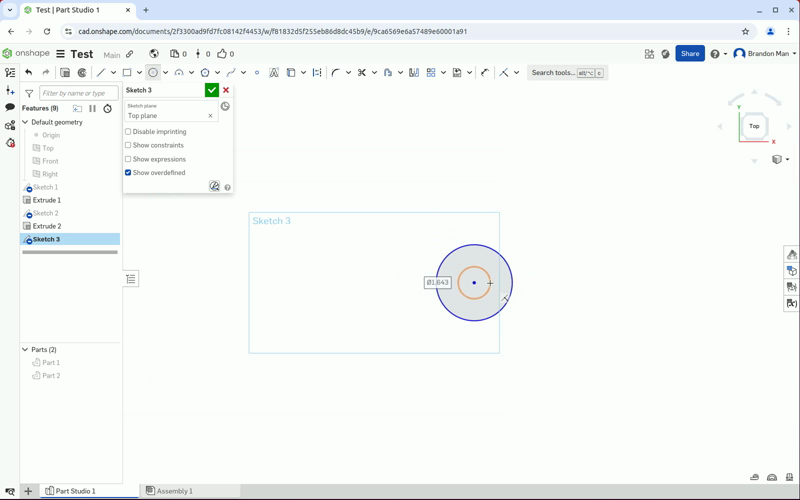
scroll(-6)
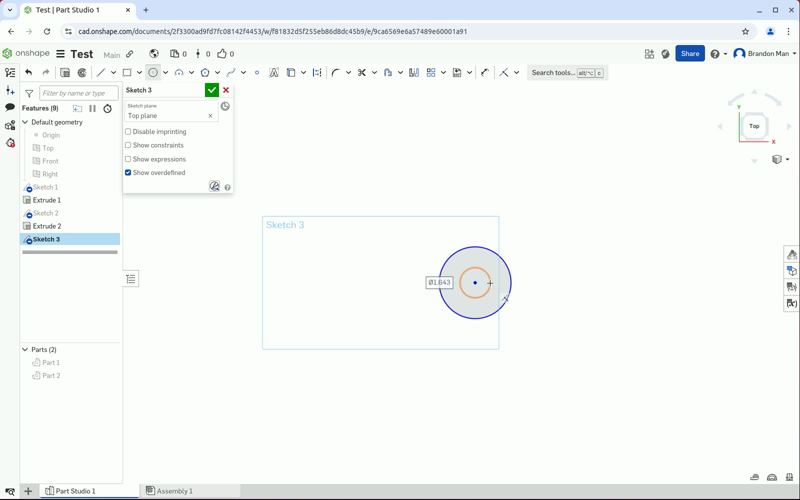
scroll(-6)
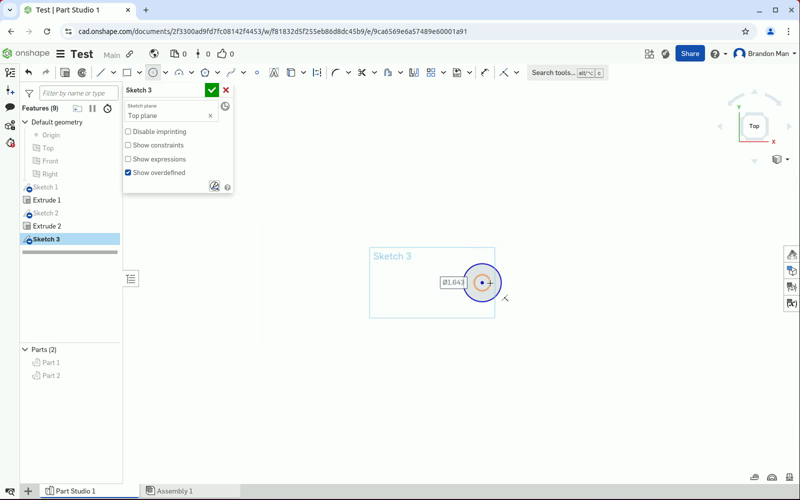
scroll(-6)
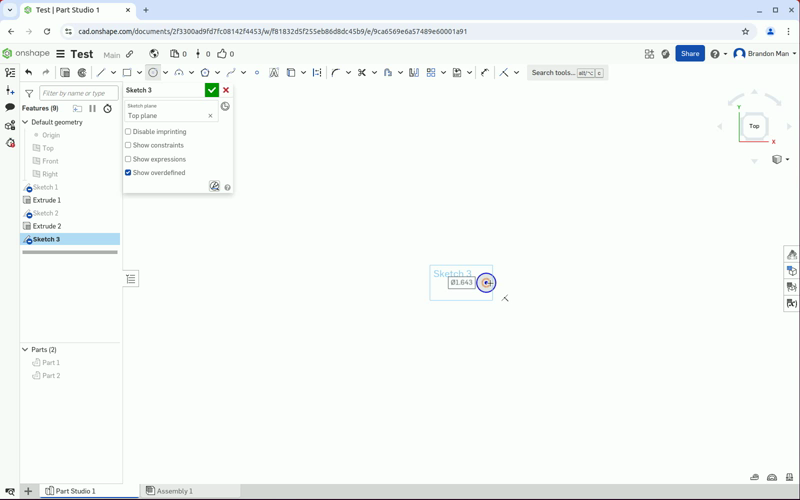
key(esc)
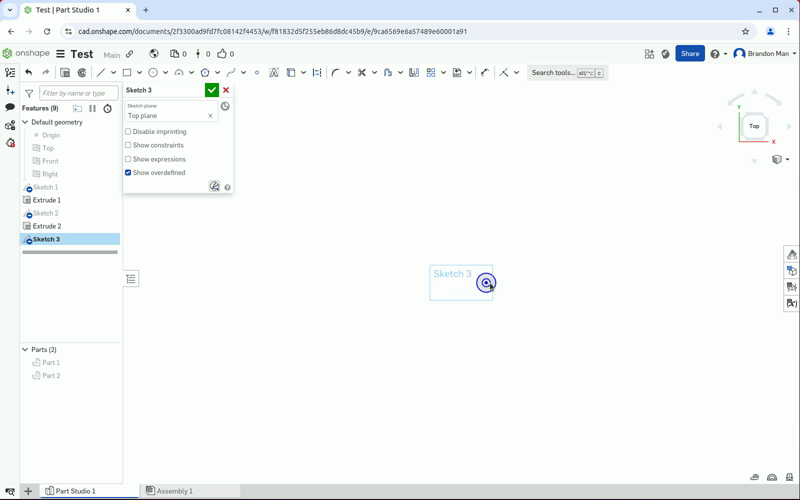
mouse_move(490, 274)
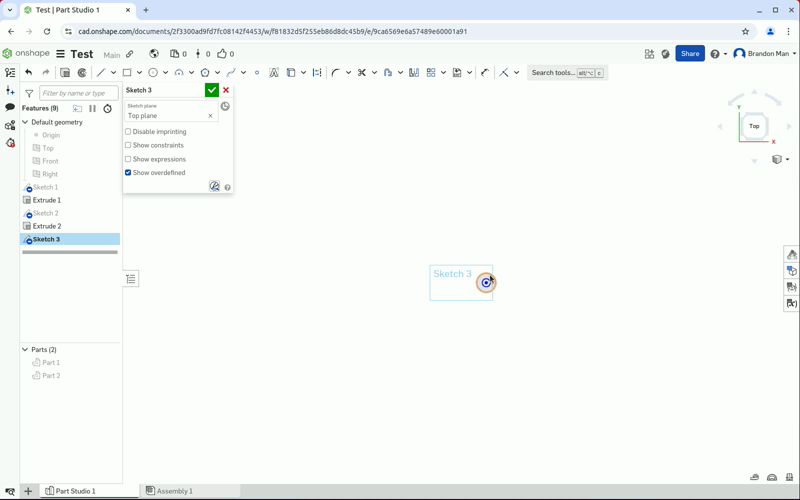
scroll(6)
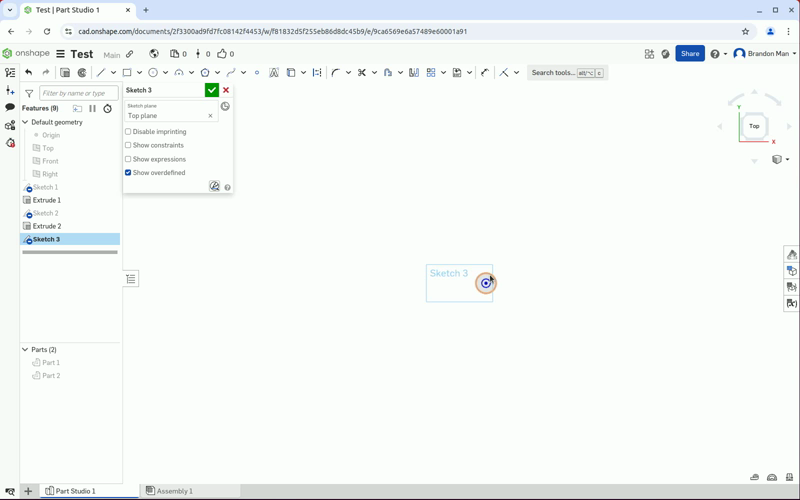
scroll(6)
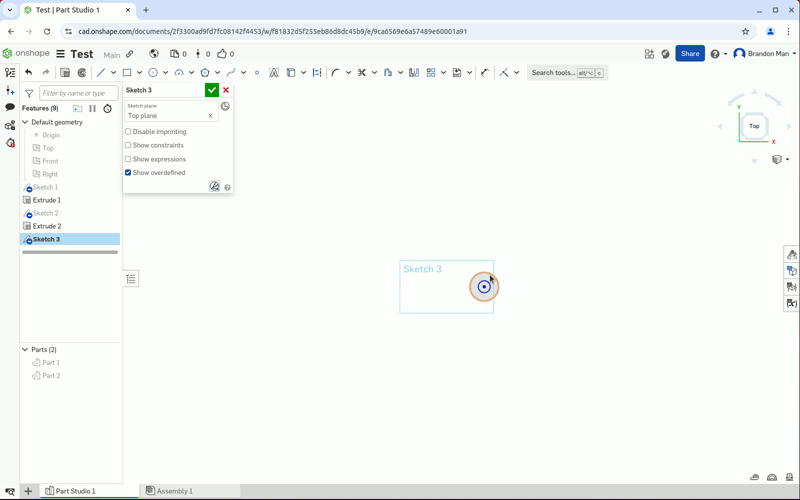
scroll(6)
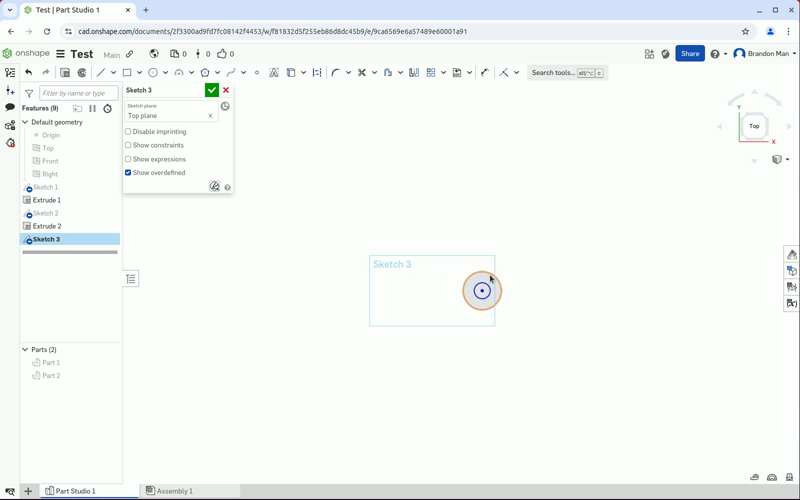
scroll(6)
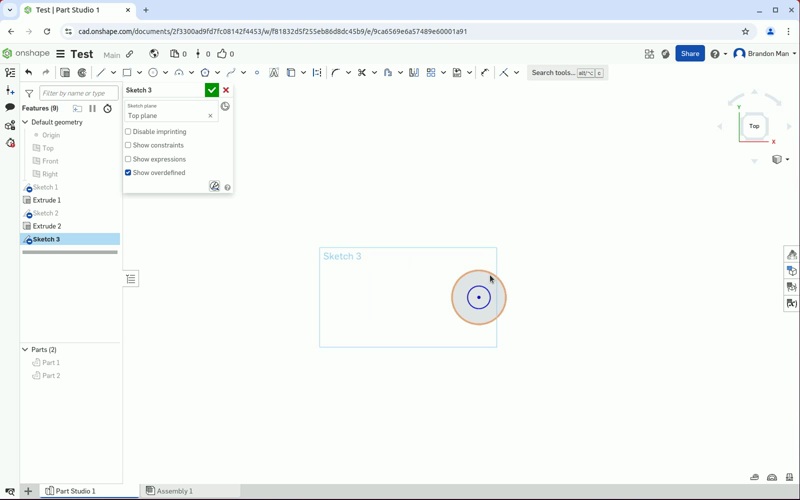
scroll(6)
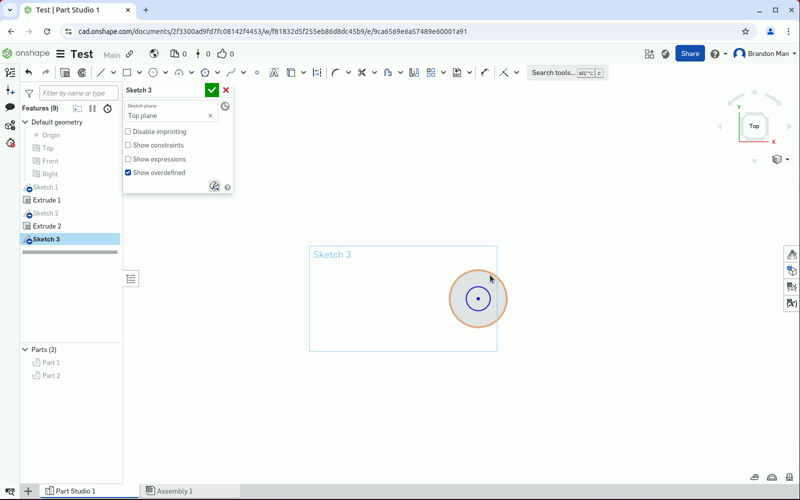
scroll(6)
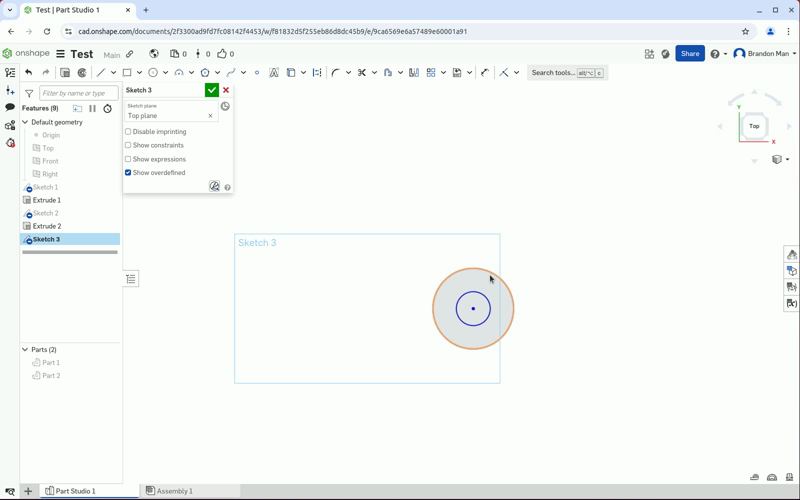
scroll(6)
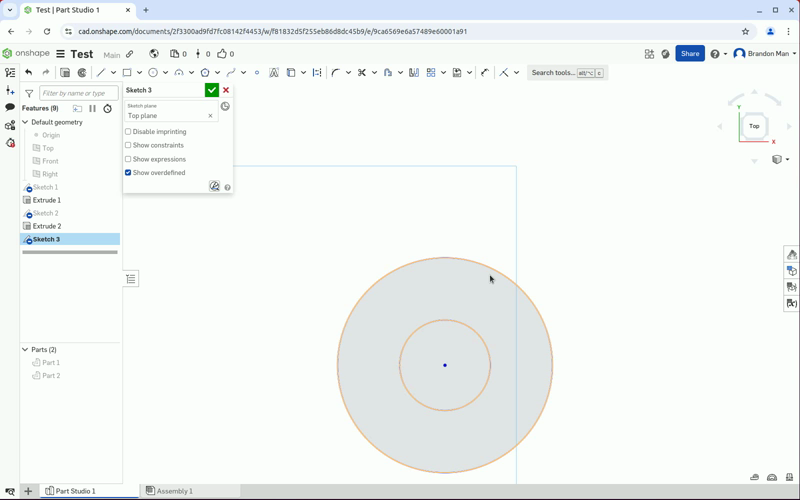
click(490, 274)
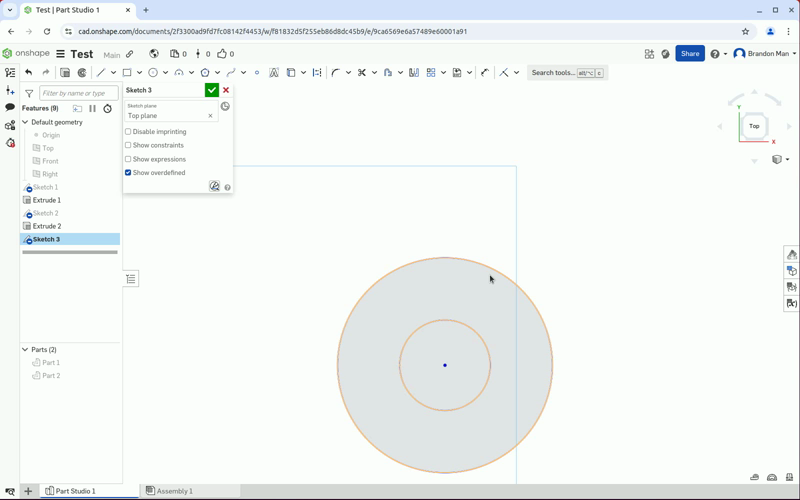
scroll(-6)
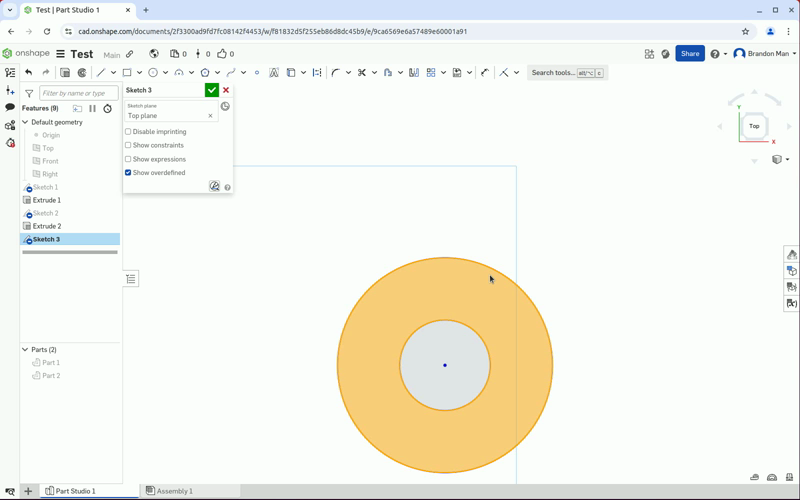
scroll(-6)
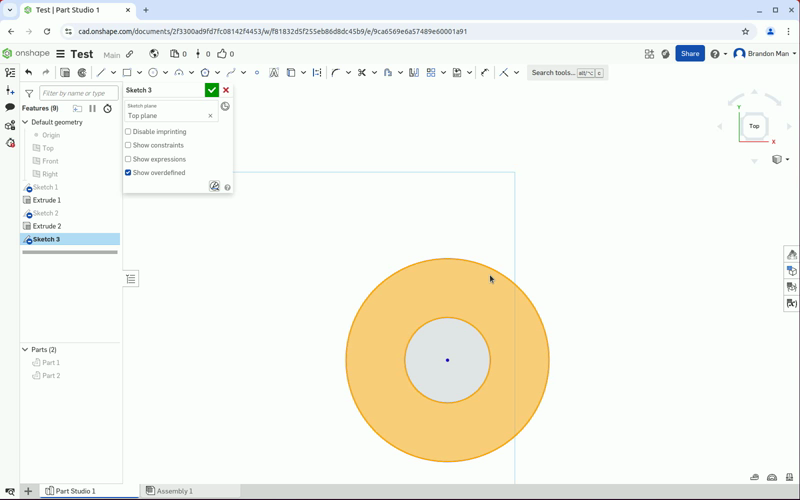
scroll(-6)
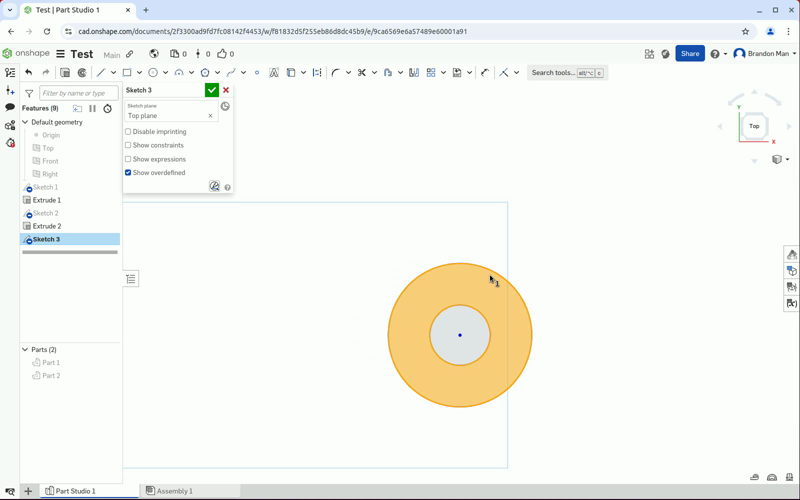
scroll(-6)
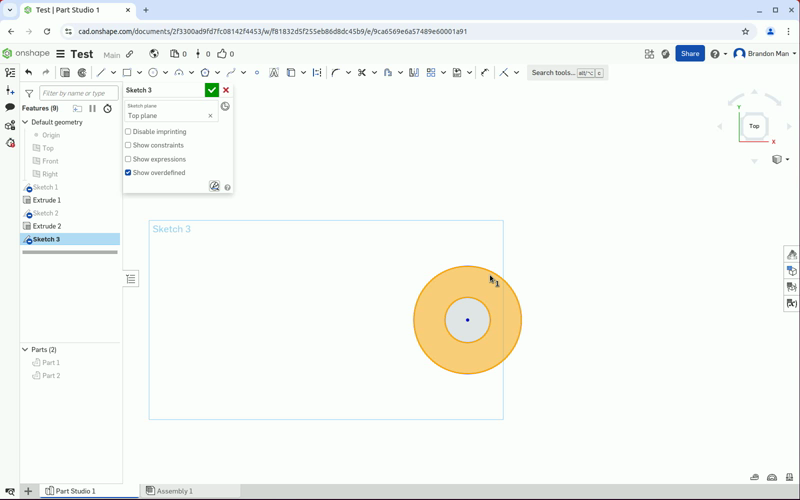
scroll(-6)
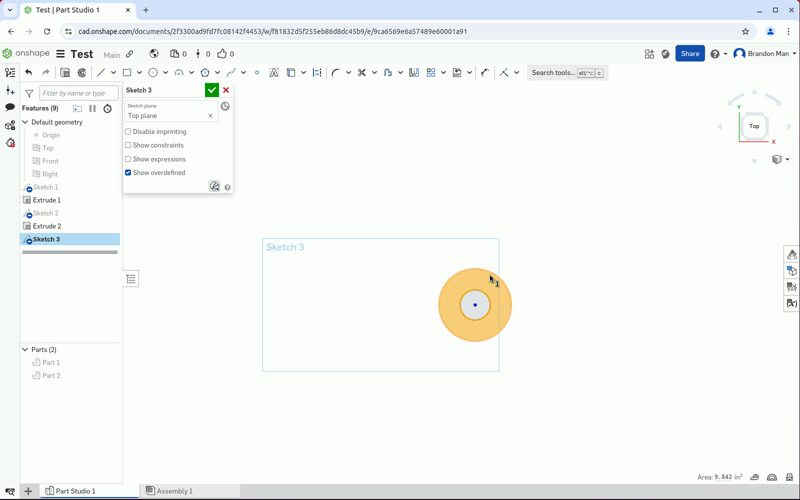
scroll(-6)
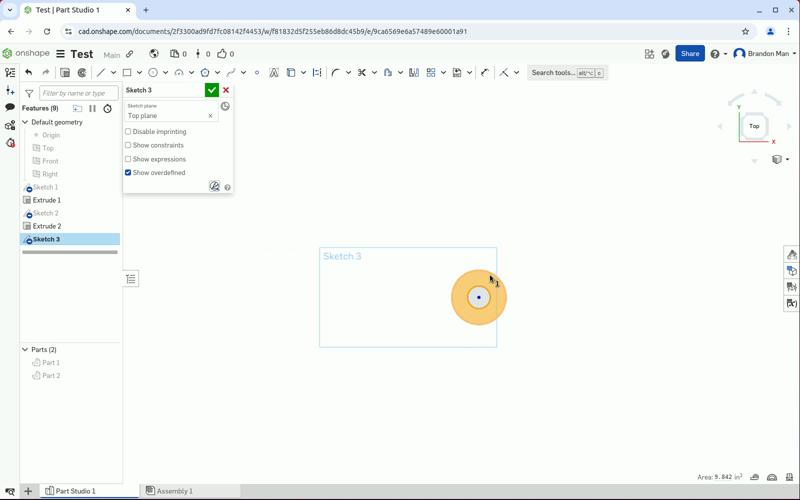
scroll(-6)
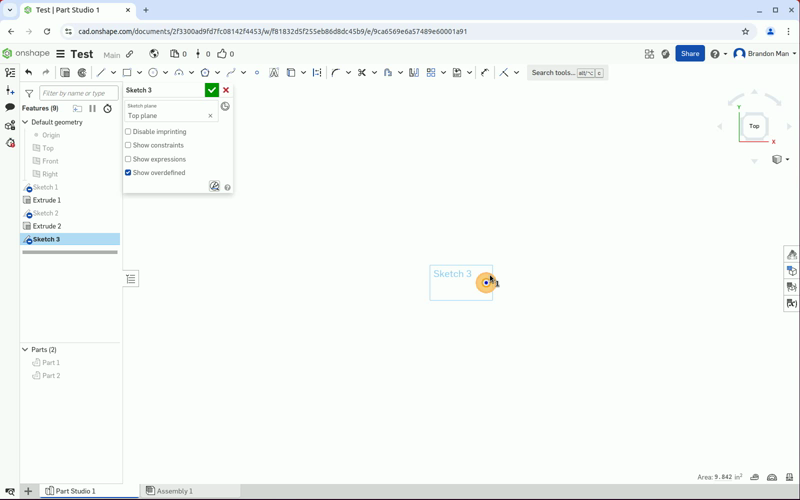
mouse_move(73, 352)
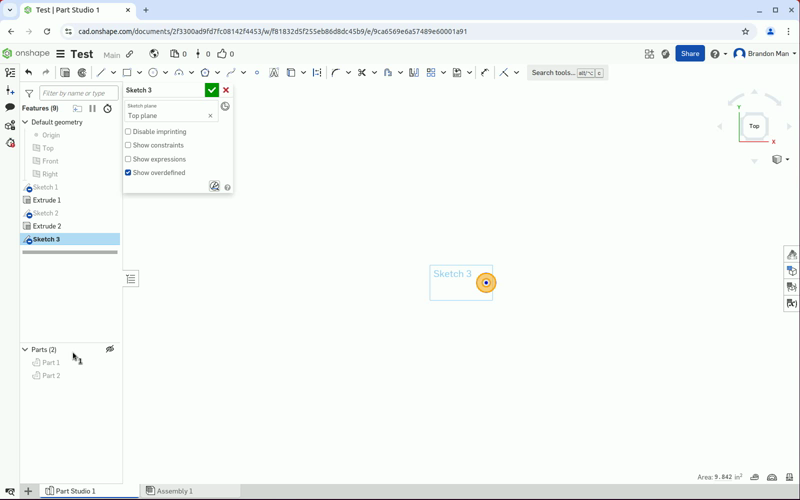
key(shift+y)
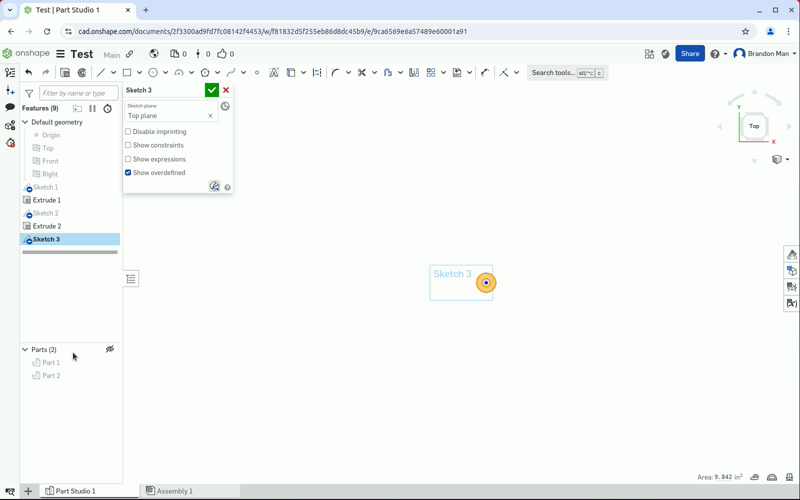
key(shift+e)
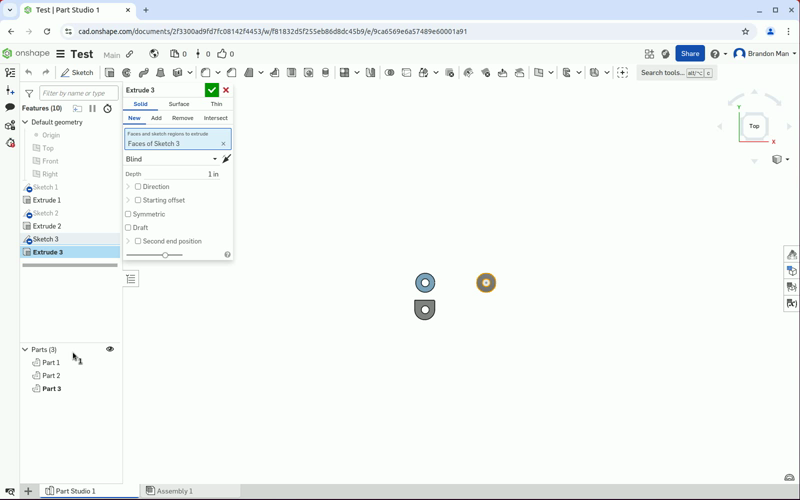
mouse_move(143, 106)
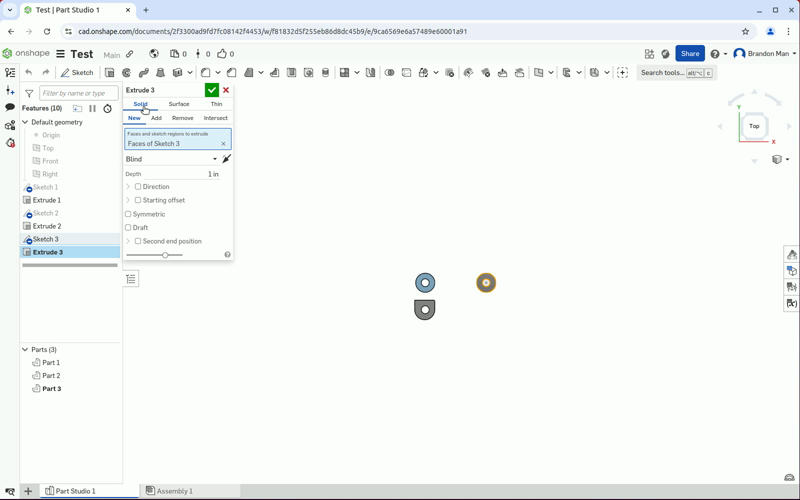
click(143, 106)
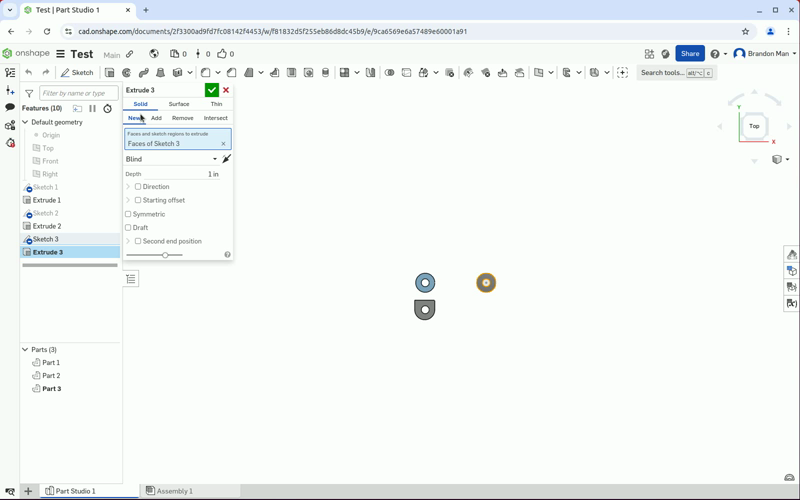
mouse_move(137, 120)
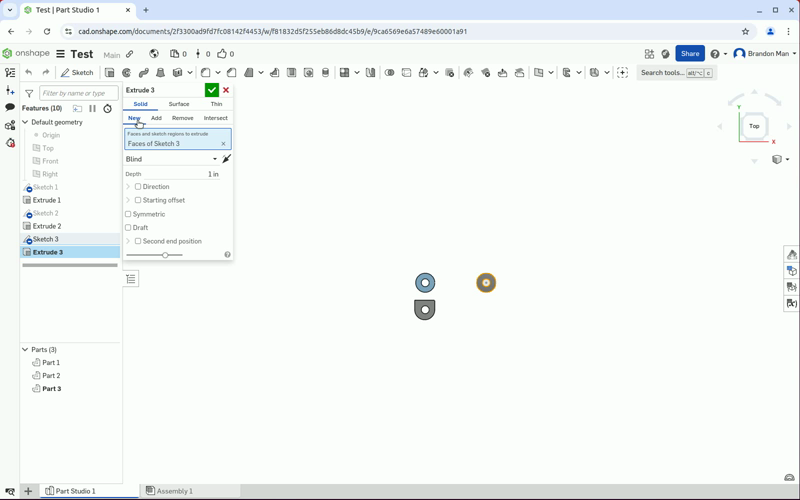
click(137, 120)
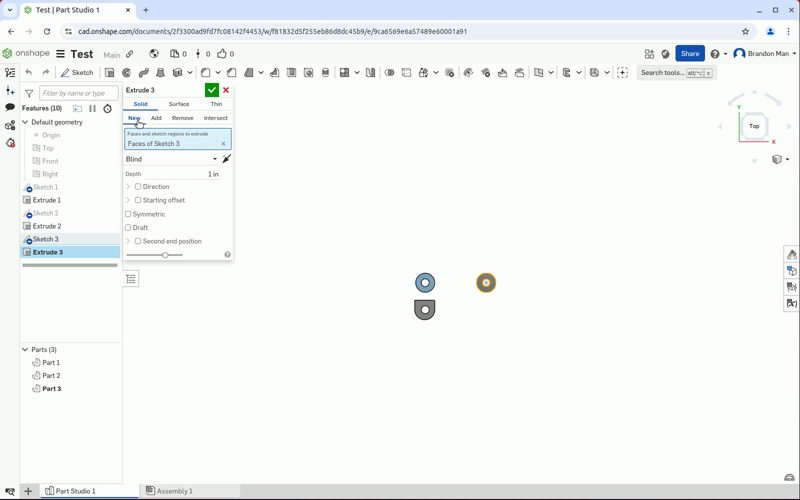
key(tab, 4)
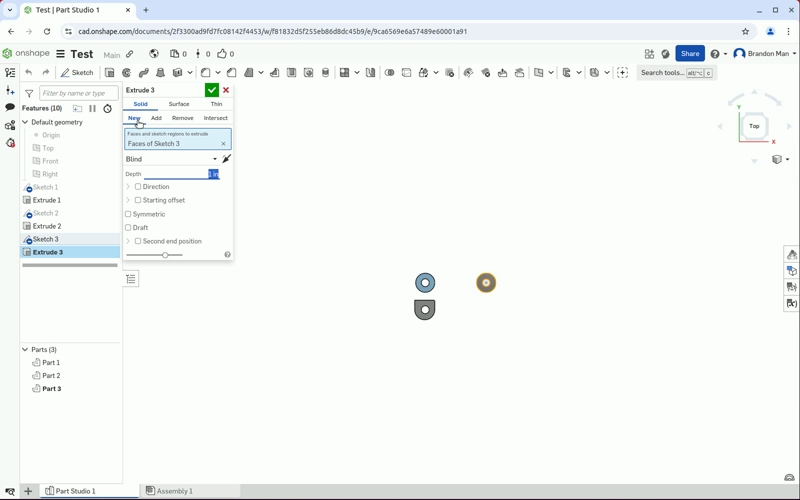
text(23.108)
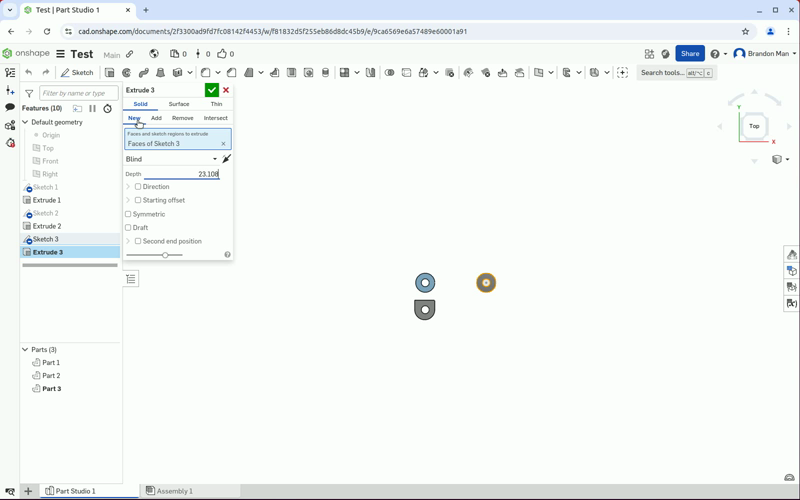
key(enter)
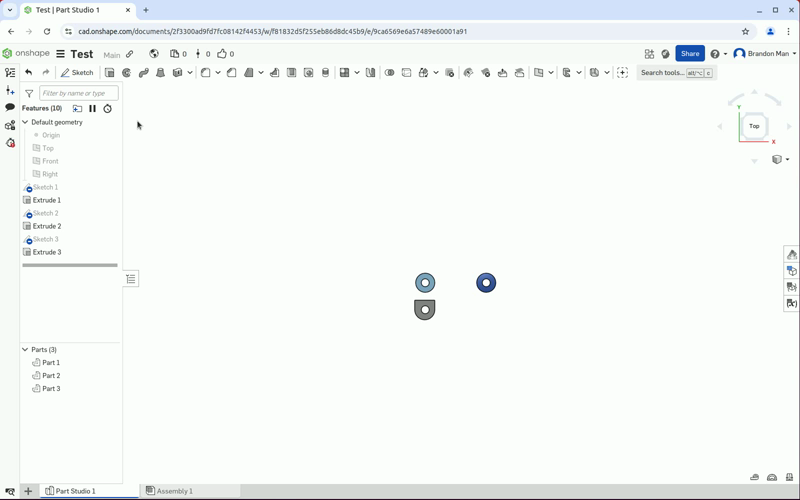
key(shift+h)
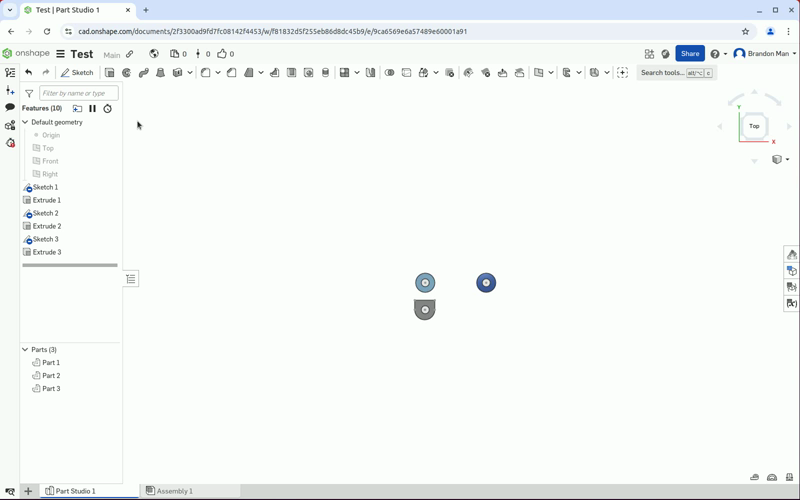
key(shift+h)
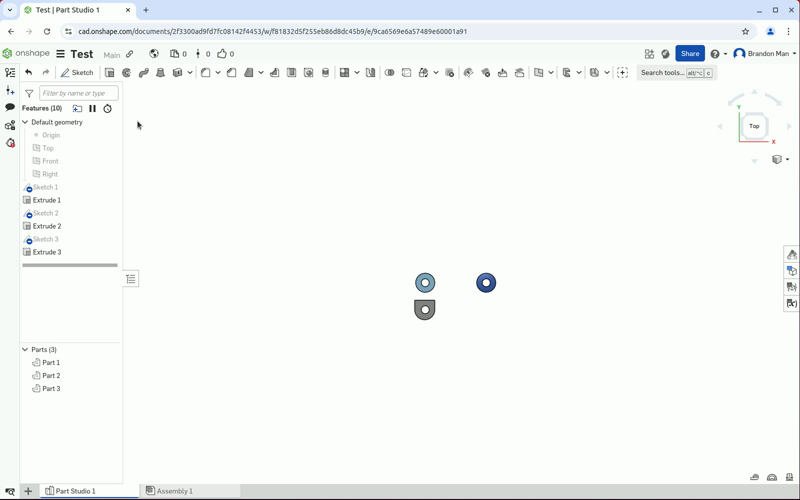
mouse_move(73, 189)
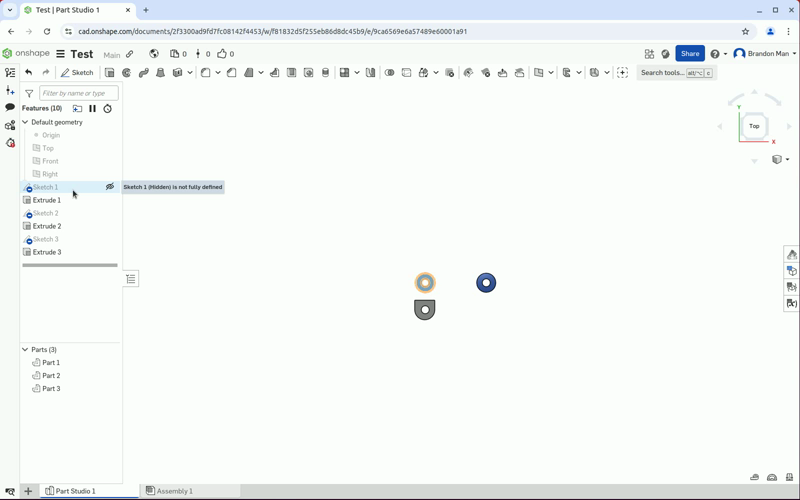
click(73, 189)
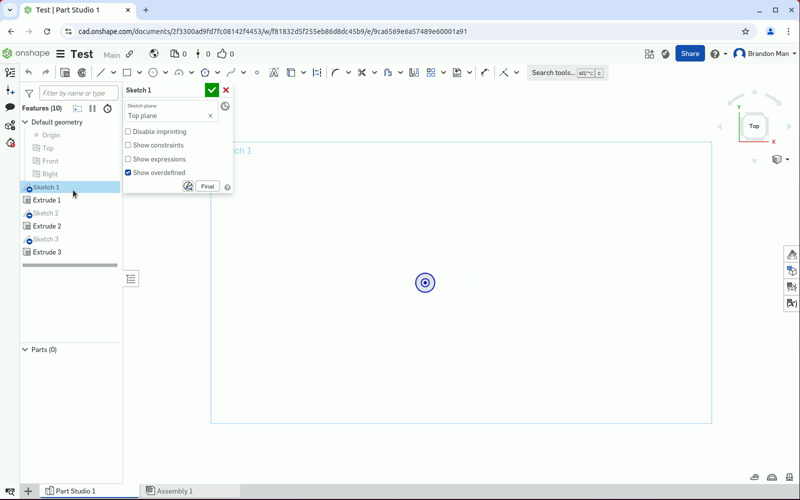
mouse_move(229, 92)
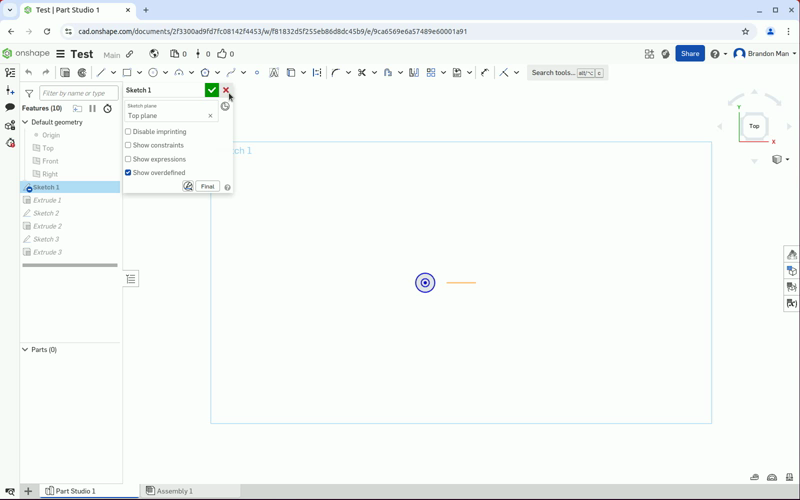
click(229, 92)
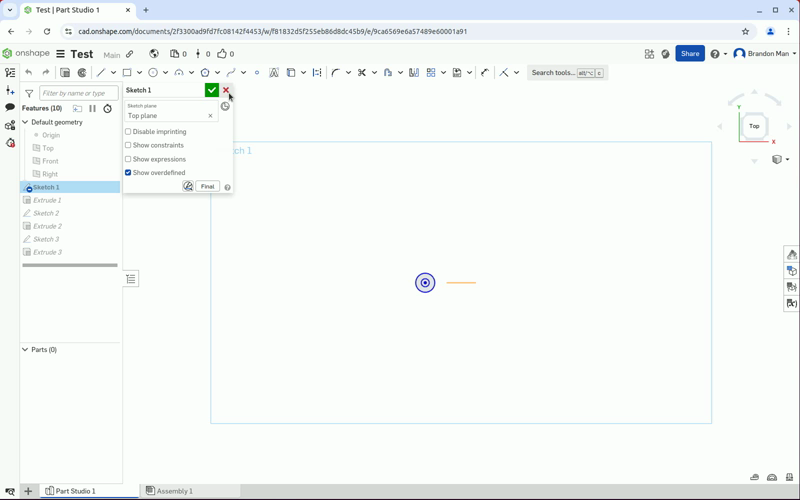
key(shift+s)
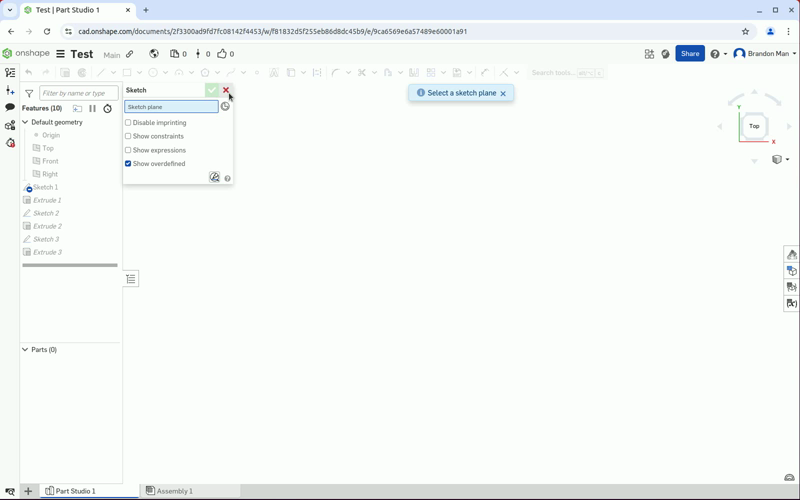
mouse_move(73, 150)
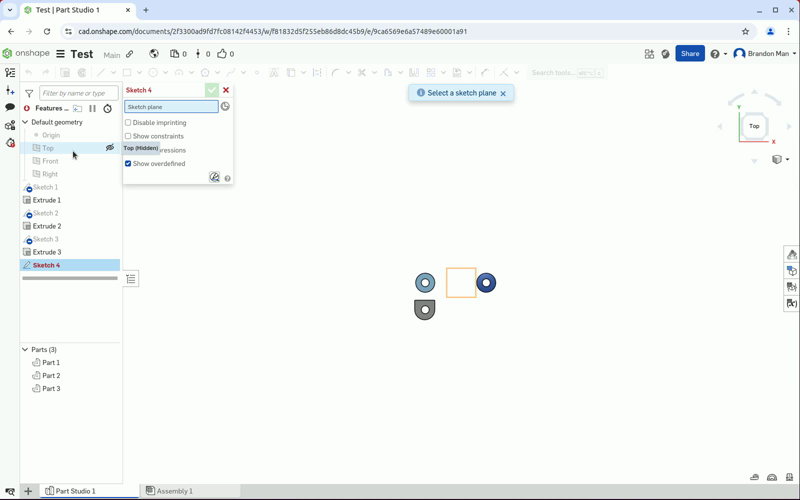
click(73, 150)
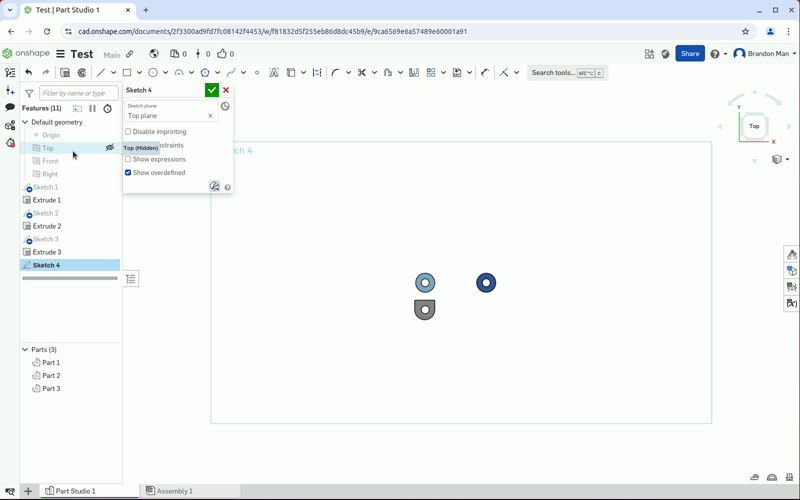
mouse_move(73, 352)
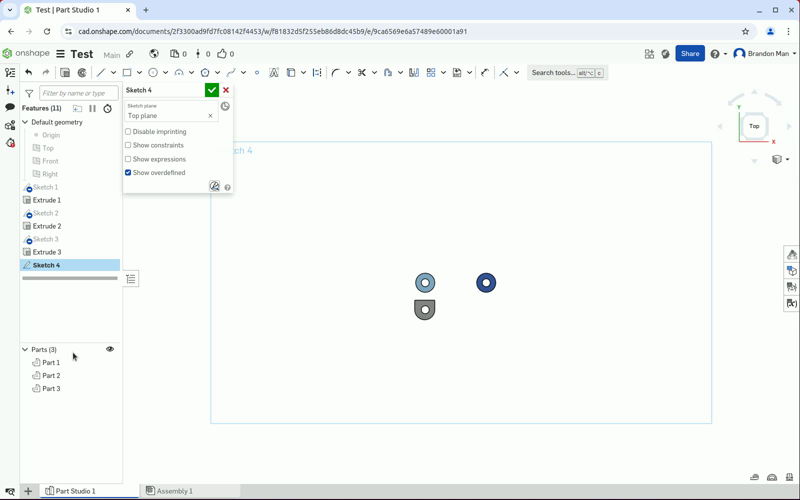
key(y)
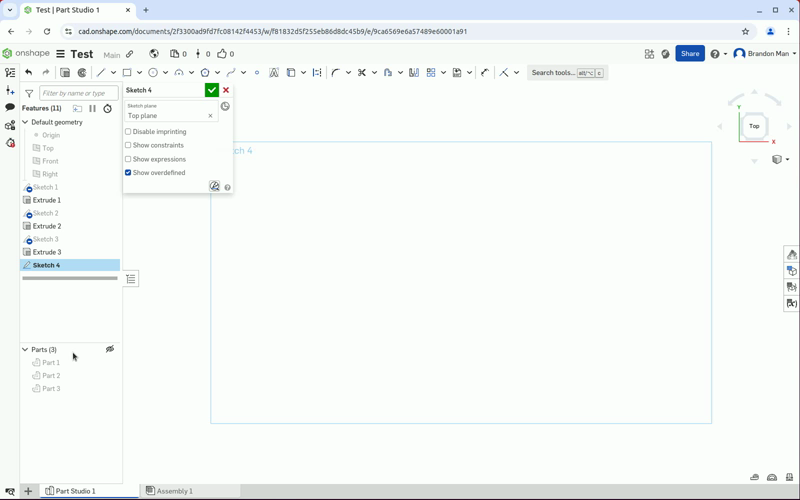
key(a)
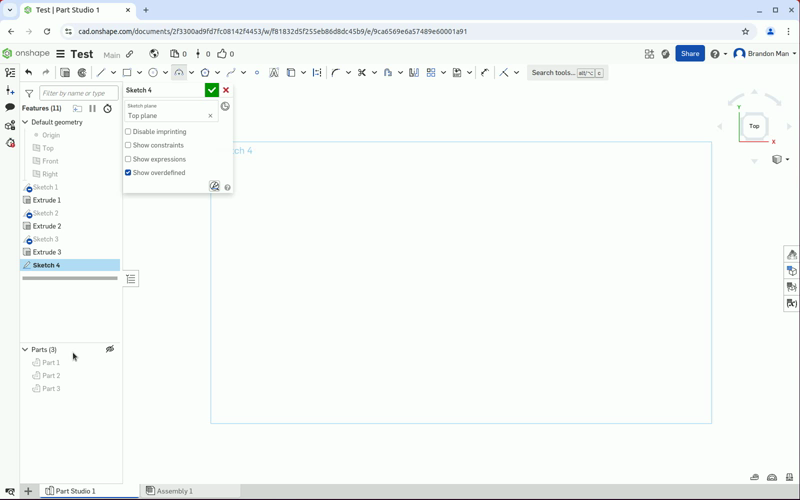
key_down(shift)
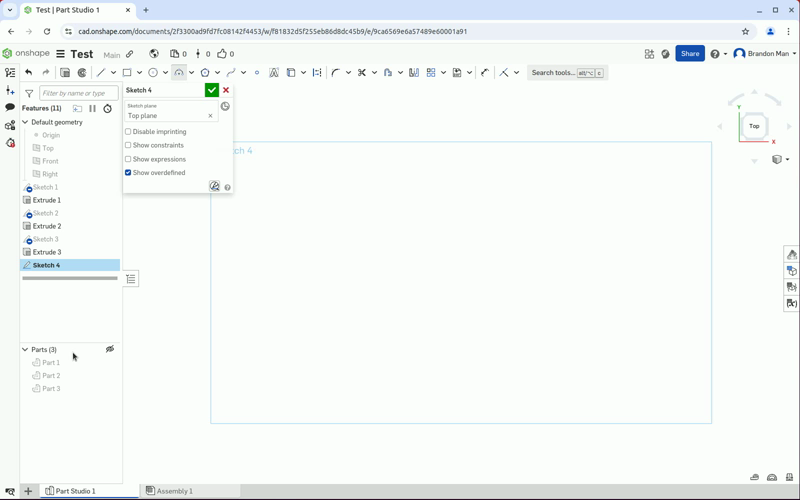
mouse_move(477, 313)
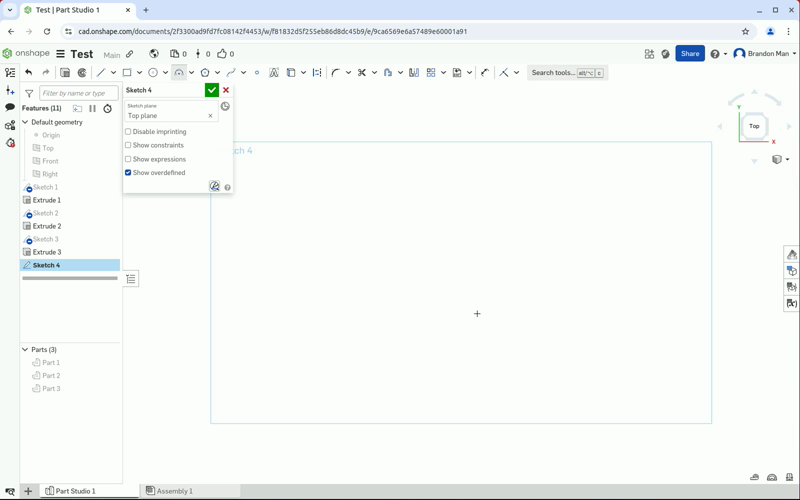
click(477, 313)
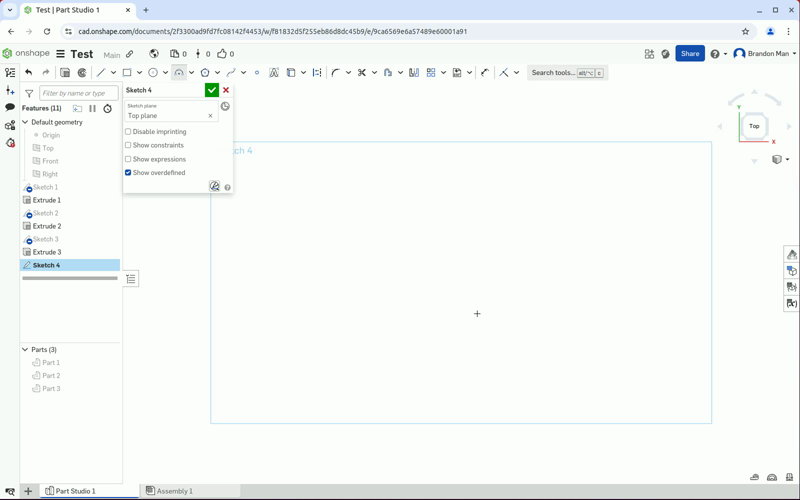
key_up(shift)
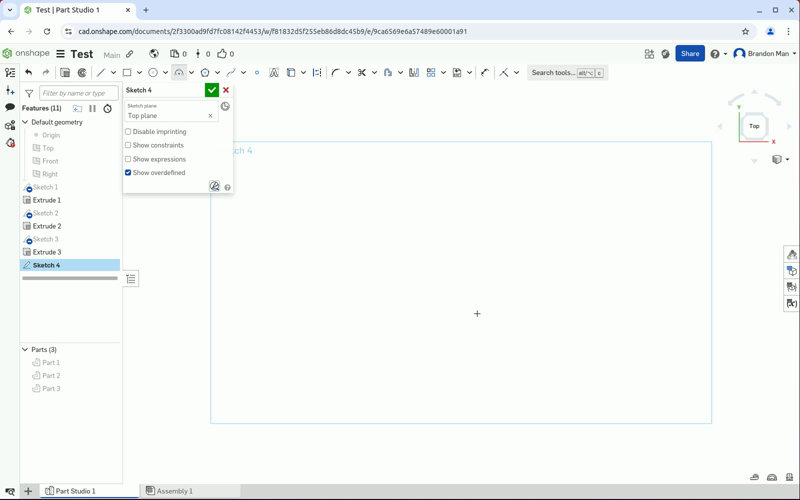
key_down(shift)
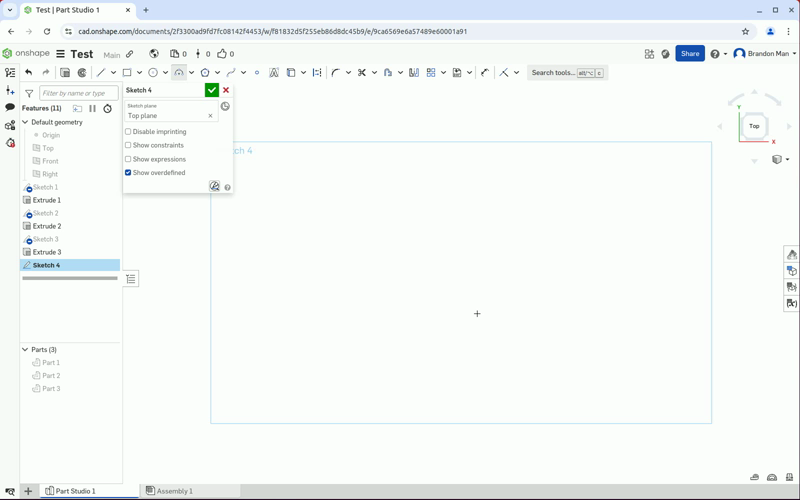
mouse_move(496, 313)
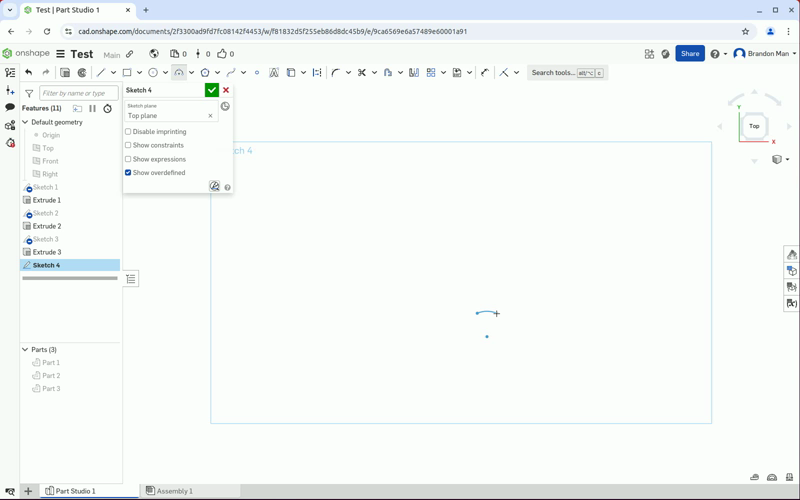
click(496, 313)
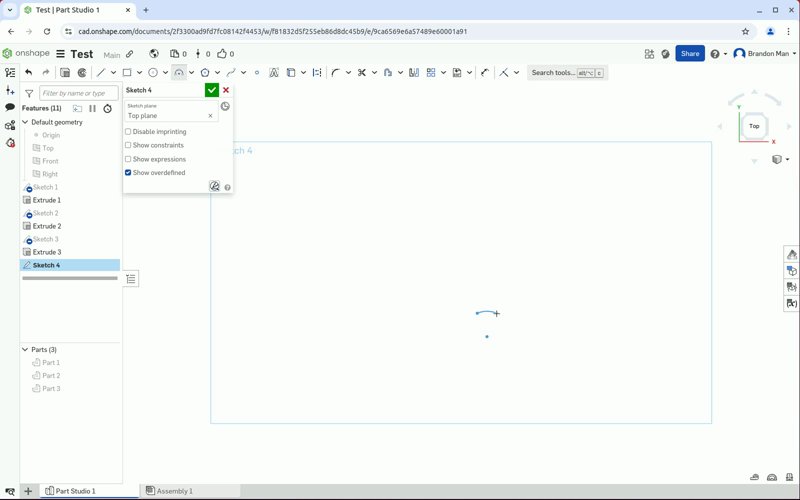
mouse_move(486, 323)
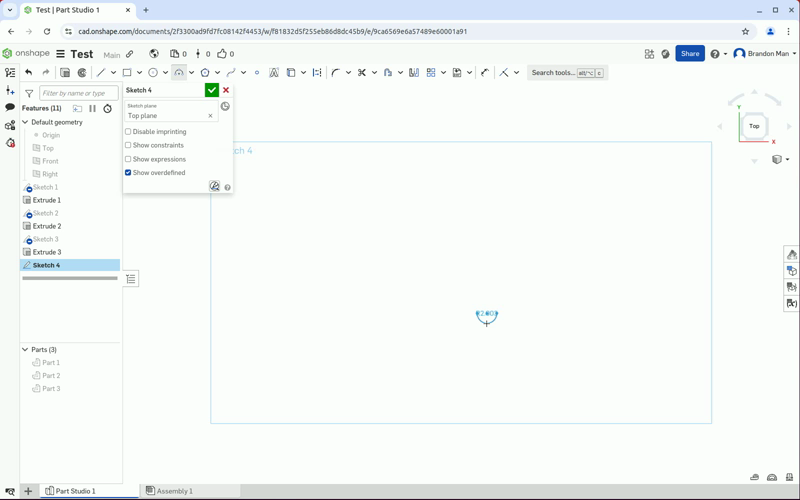
click(486, 323)
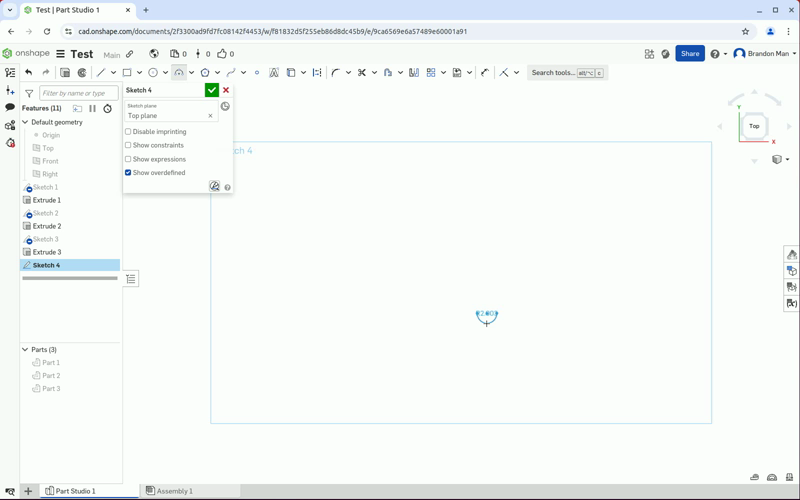
key_up(shift)
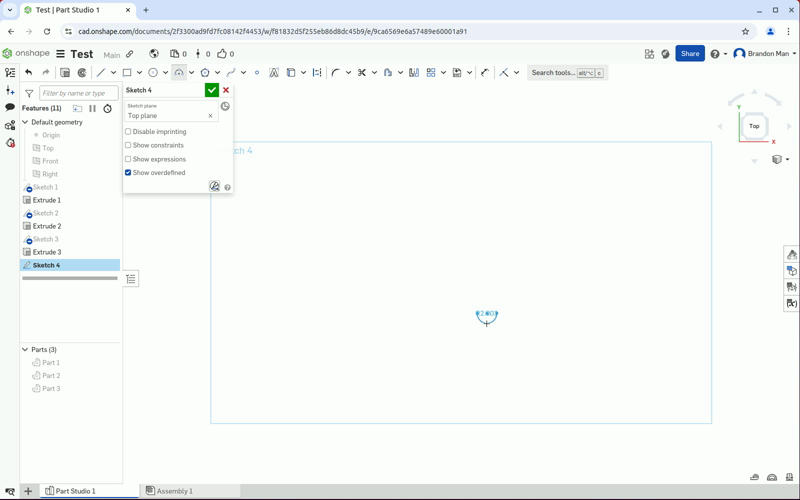
key(esc)
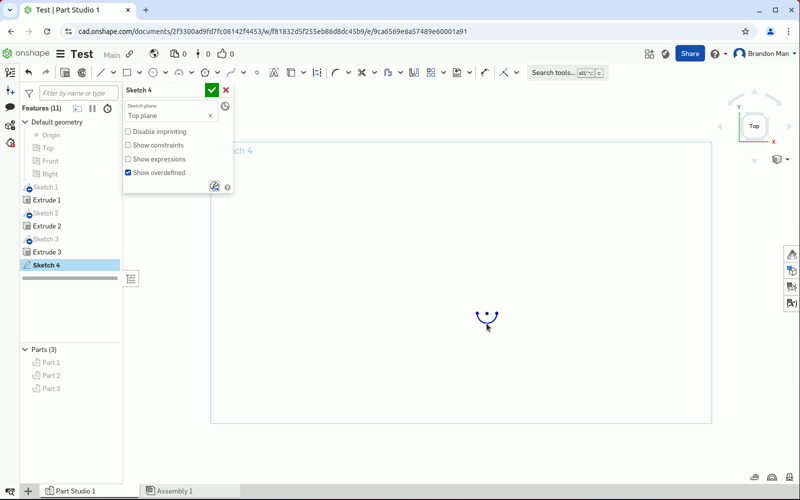
key(l)
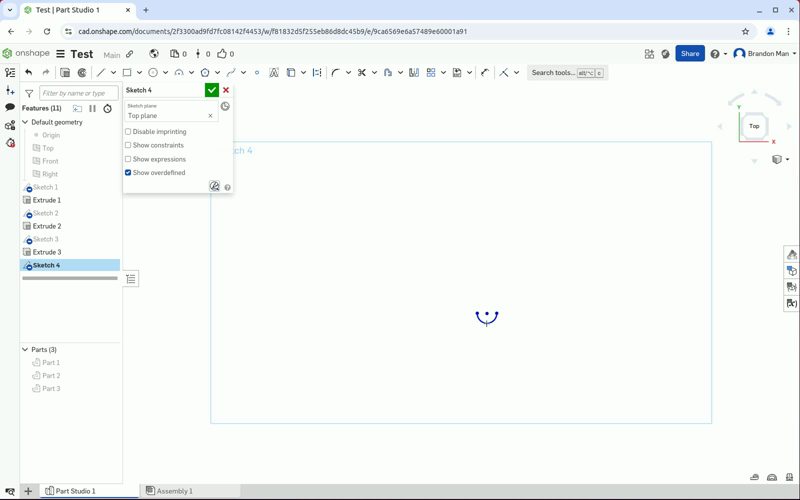
mouse_move(496, 313)
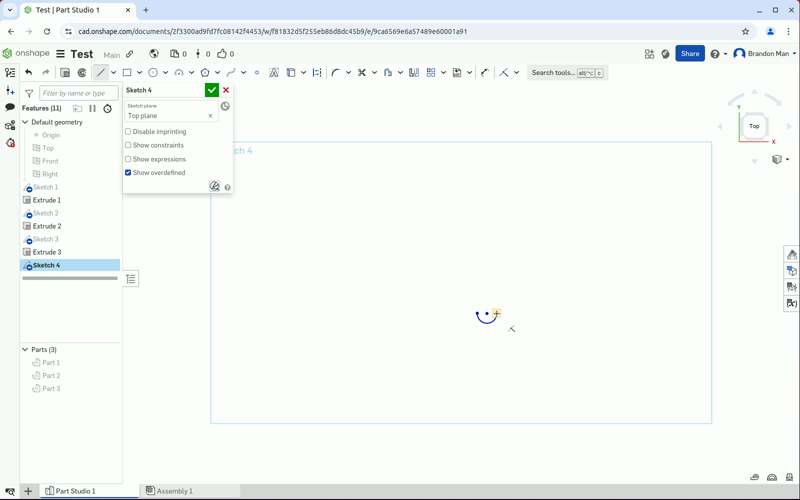
click(496, 313)
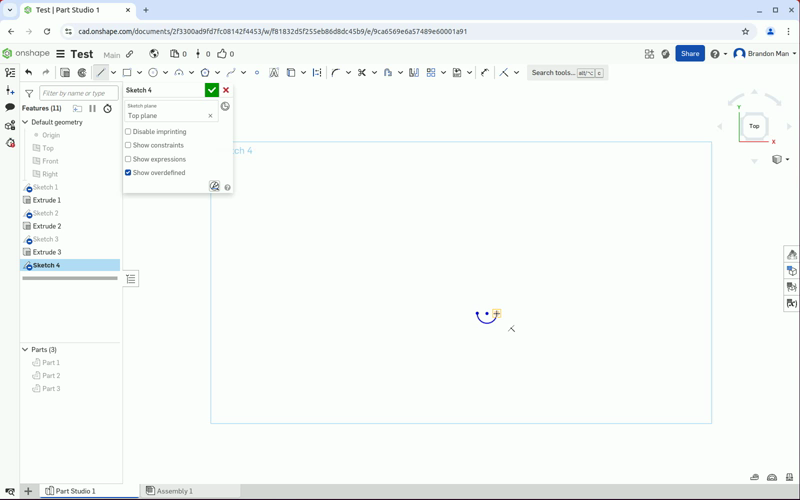
key_down(shift)
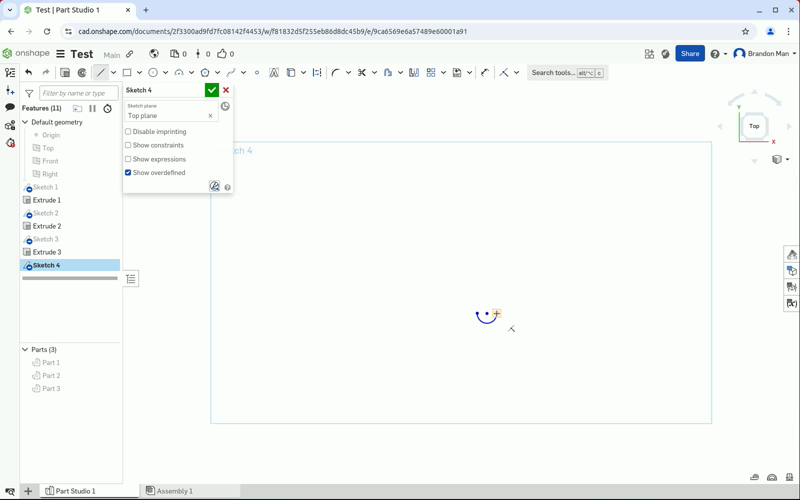
mouse_move(526, 313)
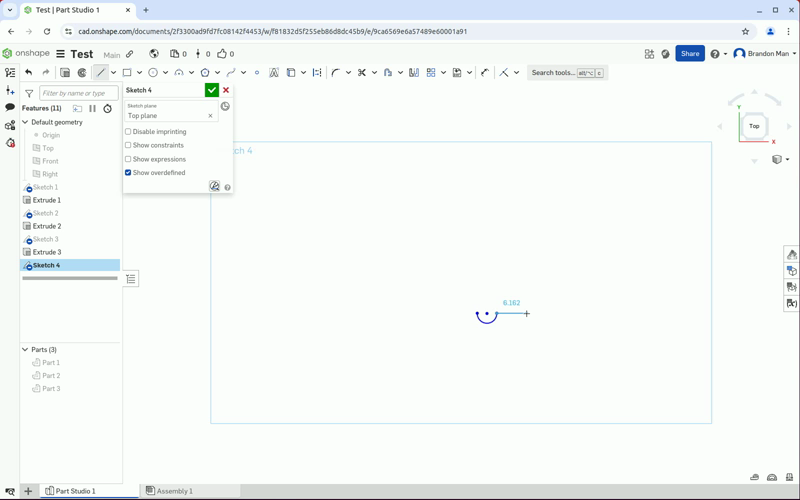
mouse_move(496, 303)
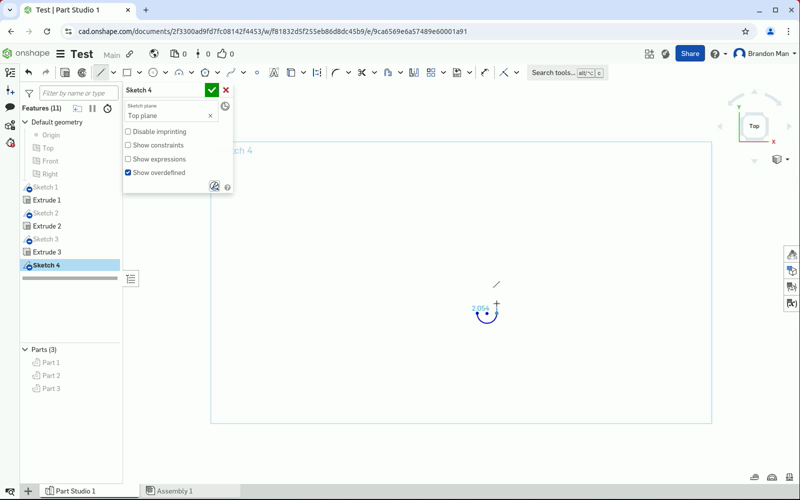
click(496, 303)
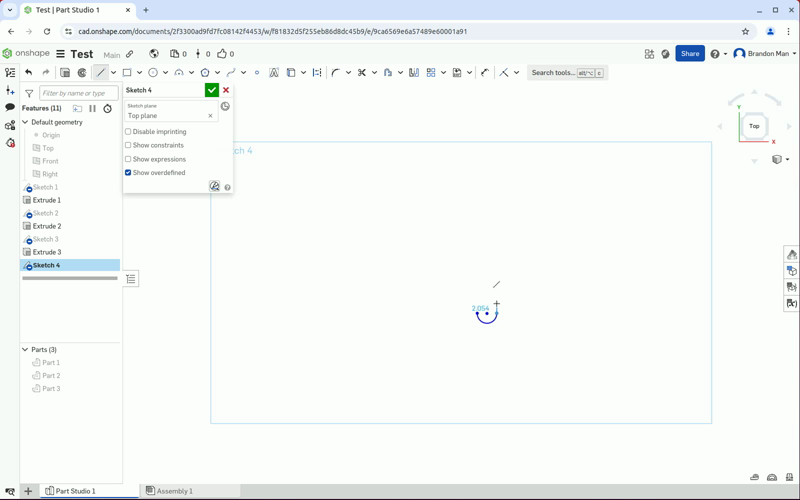
key_up(shift)
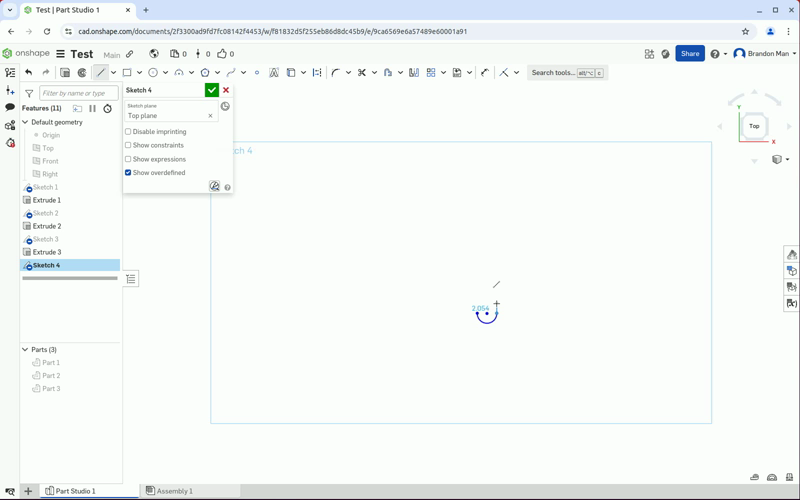
key_down(shift)
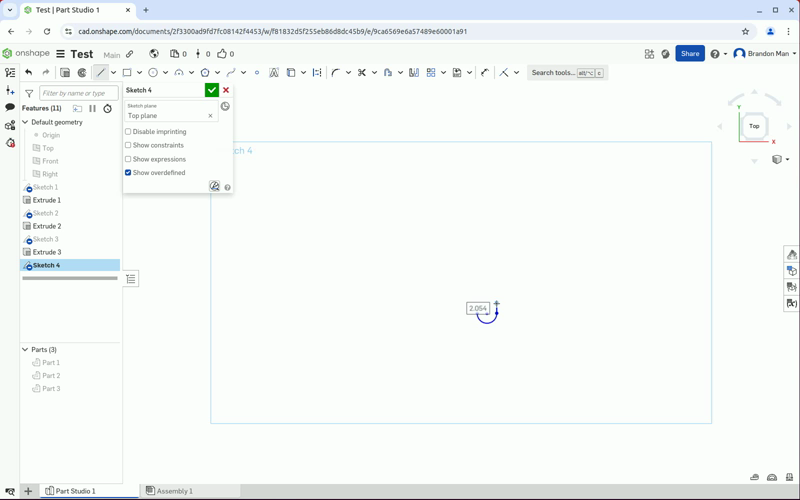
mouse_move(526, 303)
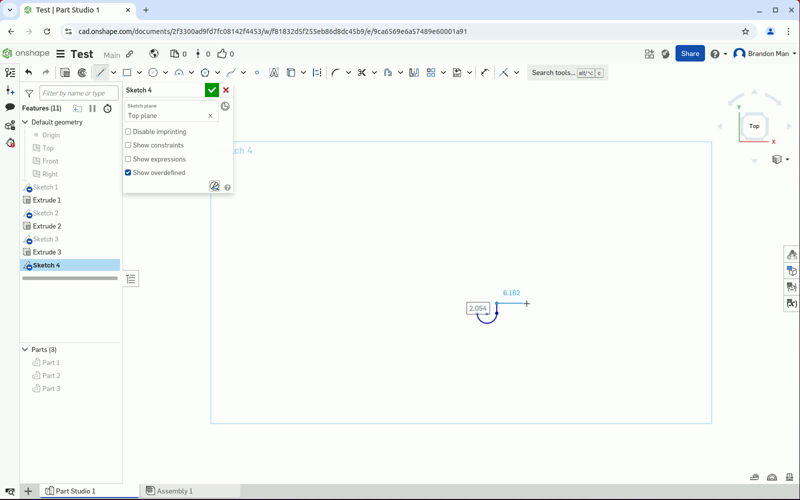
mouse_move(477, 303)
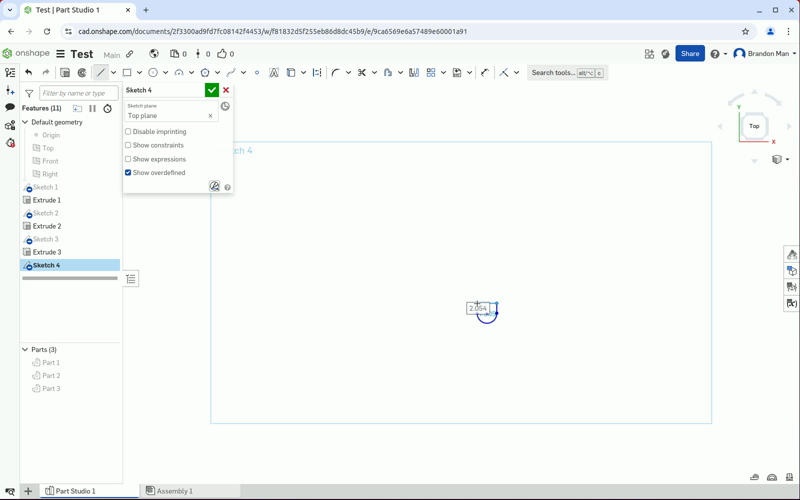
click(477, 303)
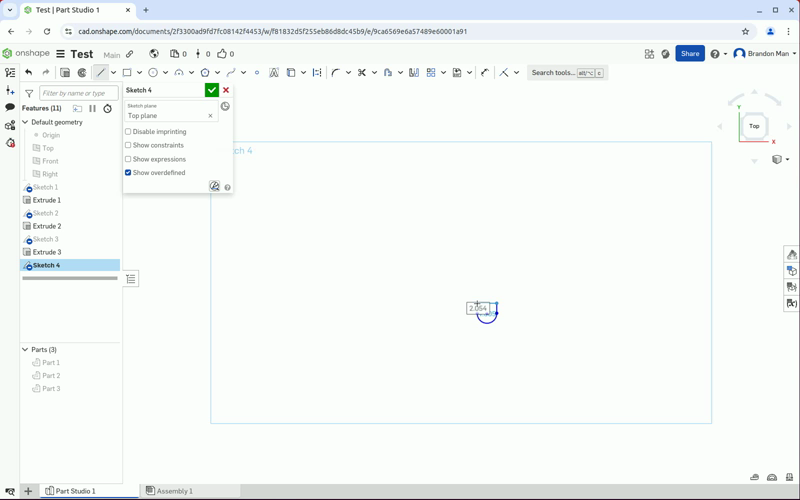
key_up(shift)
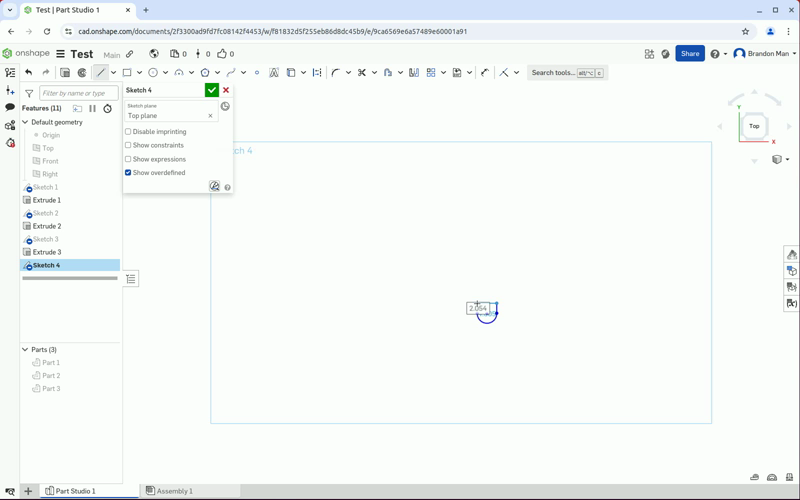
mouse_move(507, 303)
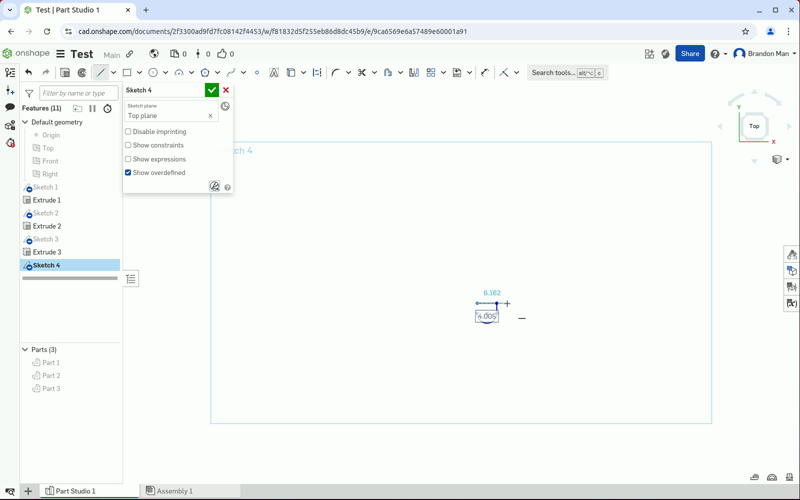
key_down(shift)
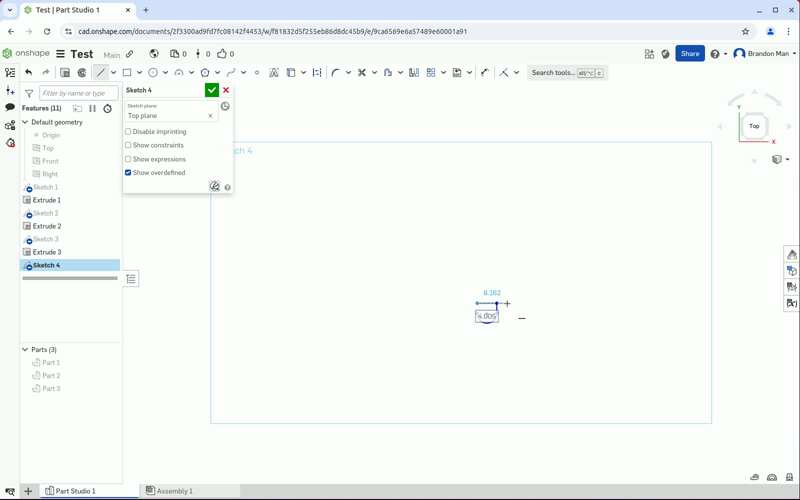
mouse_move(477, 313)
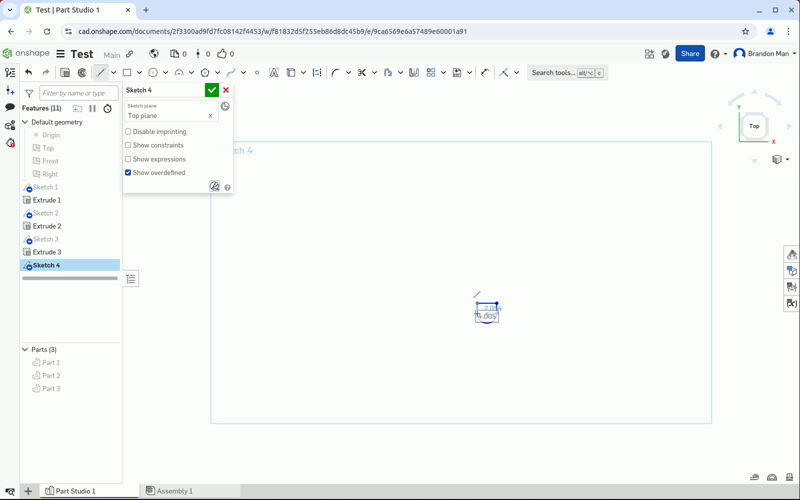
key_up(shift)
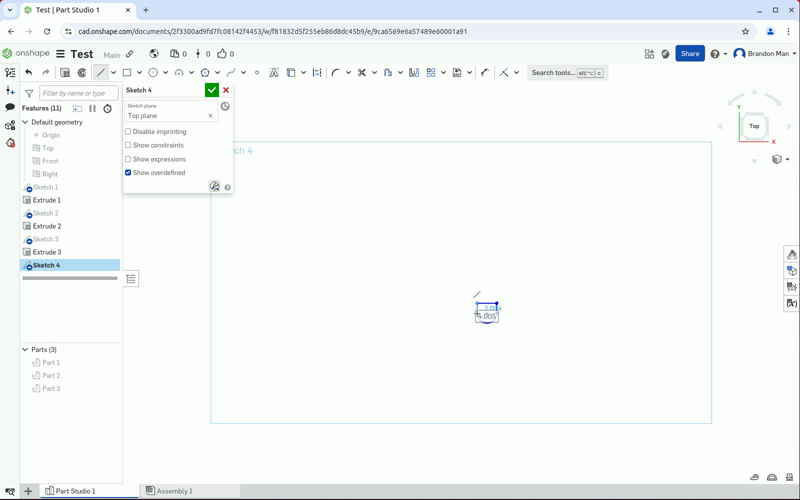
click(477, 313)
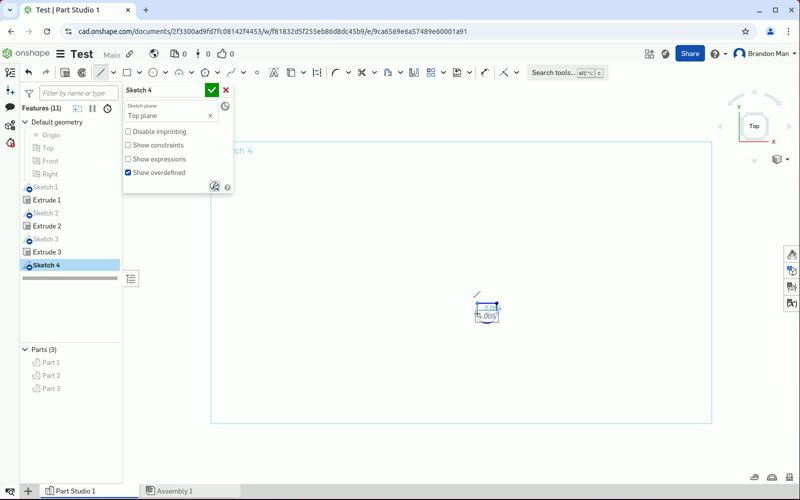
key(esc)
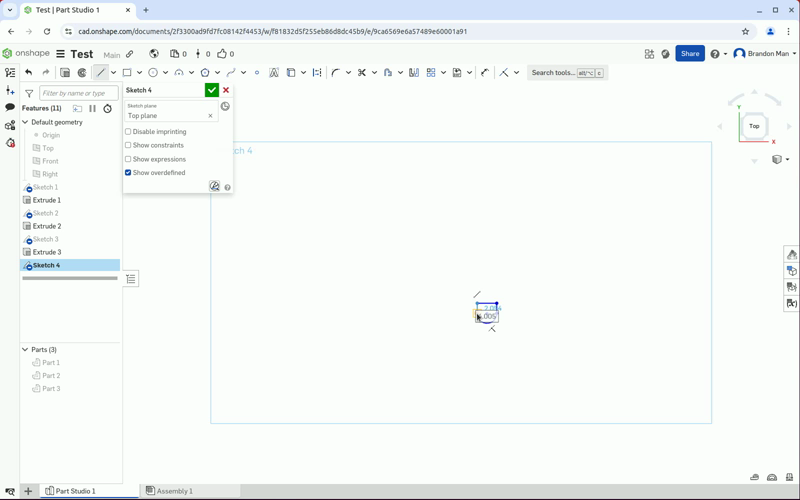
key(c)
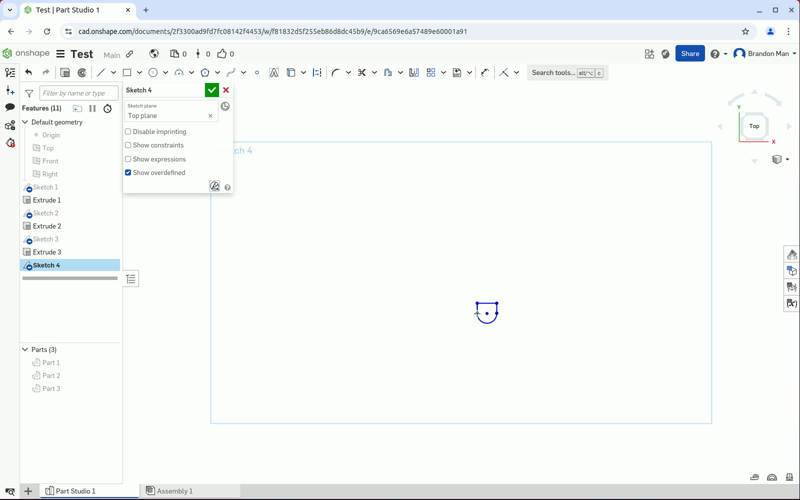
key_down(shift)
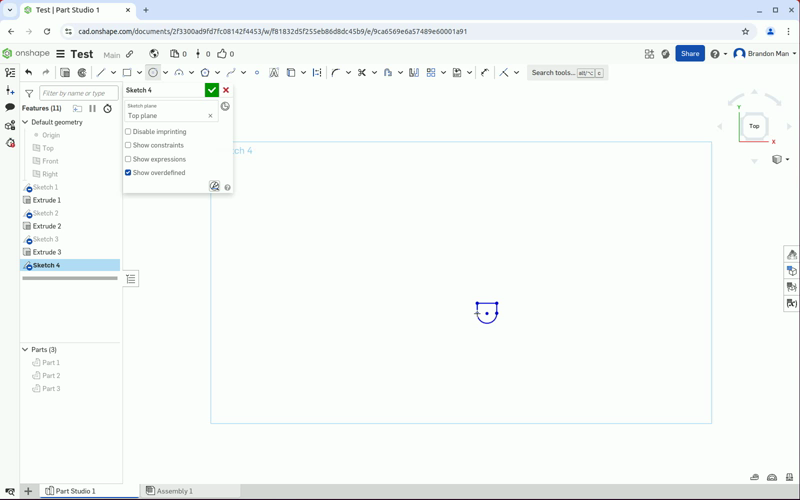
mouse_move(487, 313)
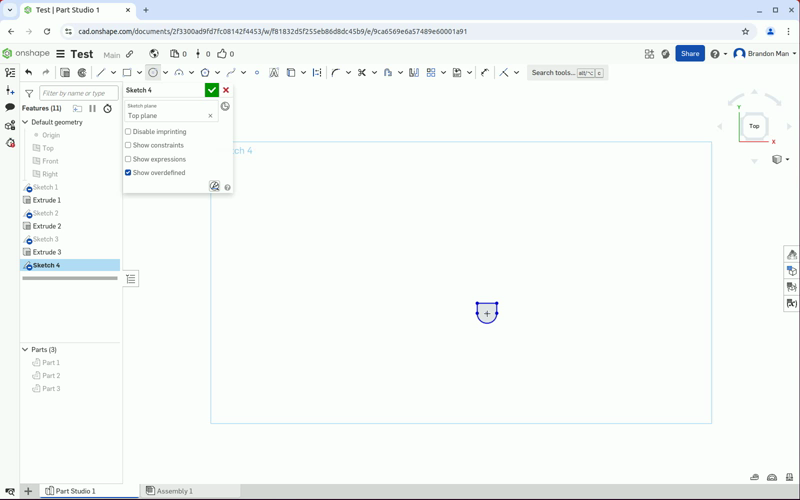
click(487, 313)
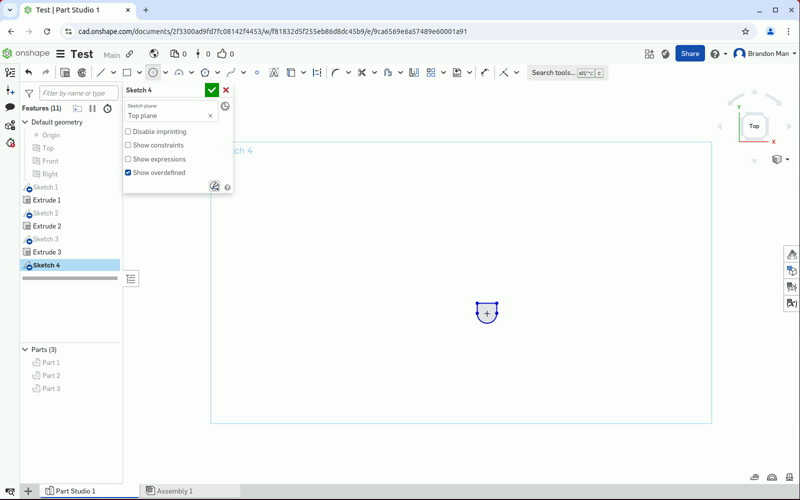
key_up(shift)
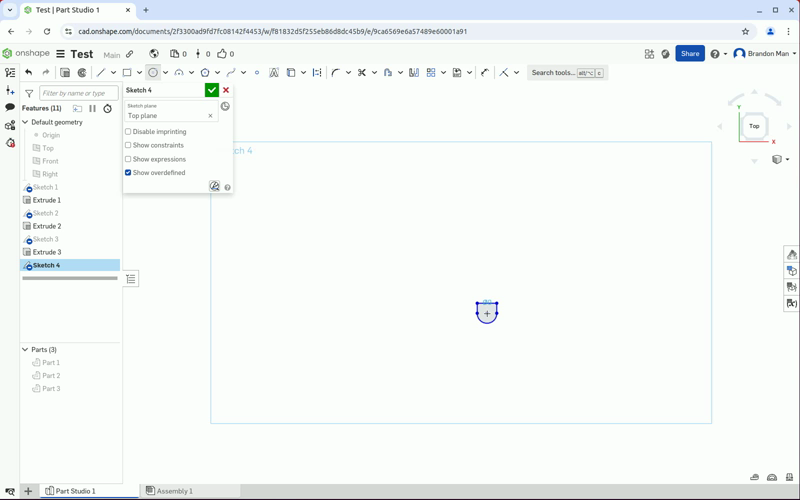
mouse_move(491, 313)
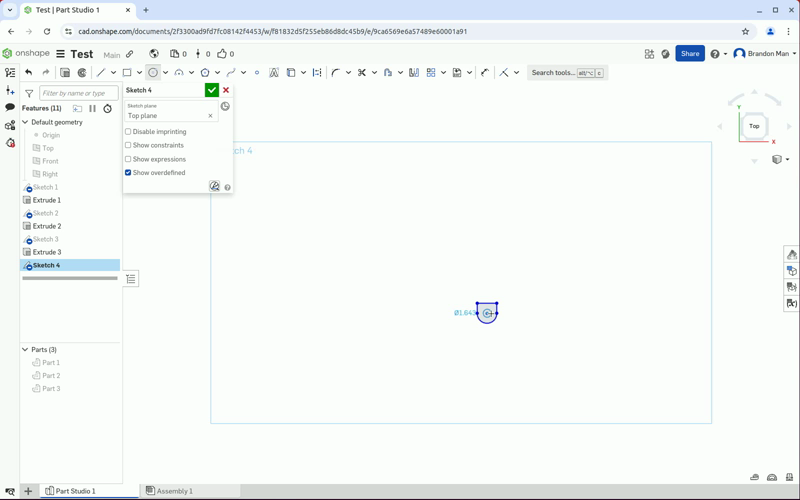
click(491, 313)
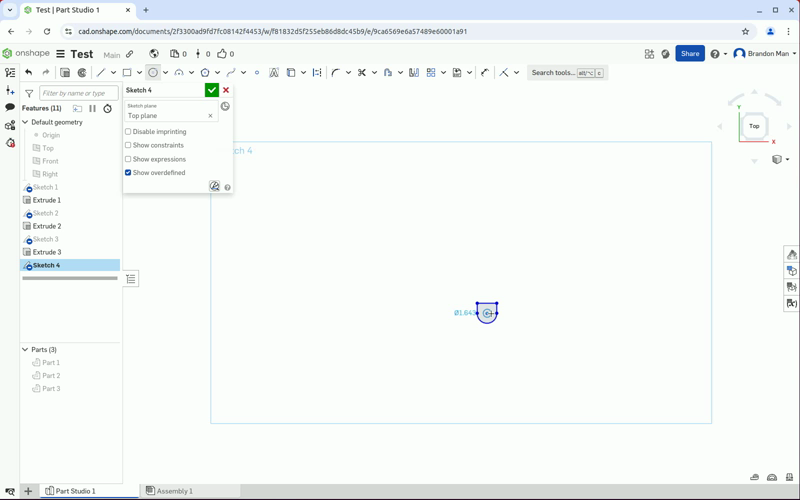
key(esc)
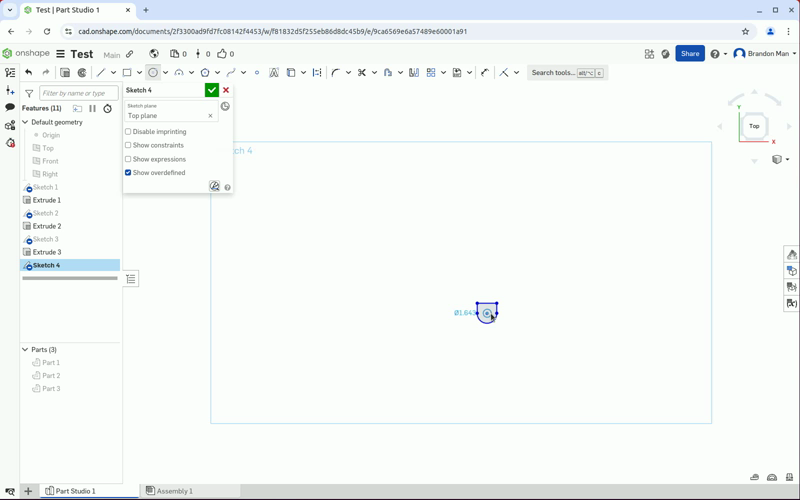
mouse_move(477, 303)
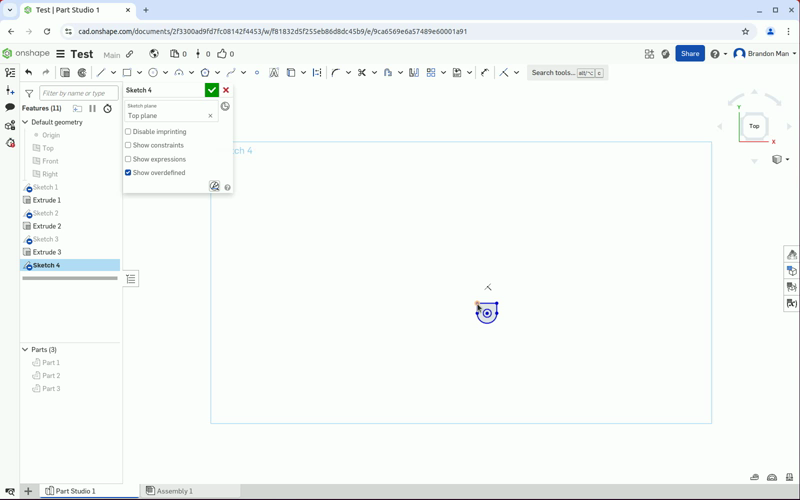
scroll(6)
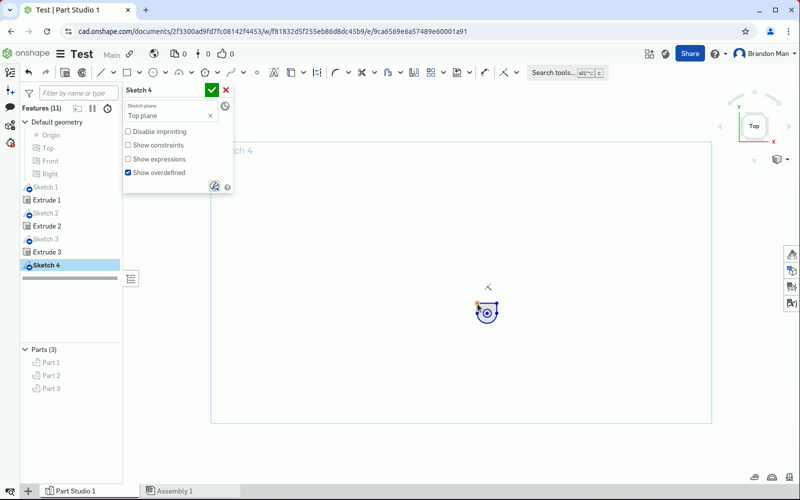
scroll(6)
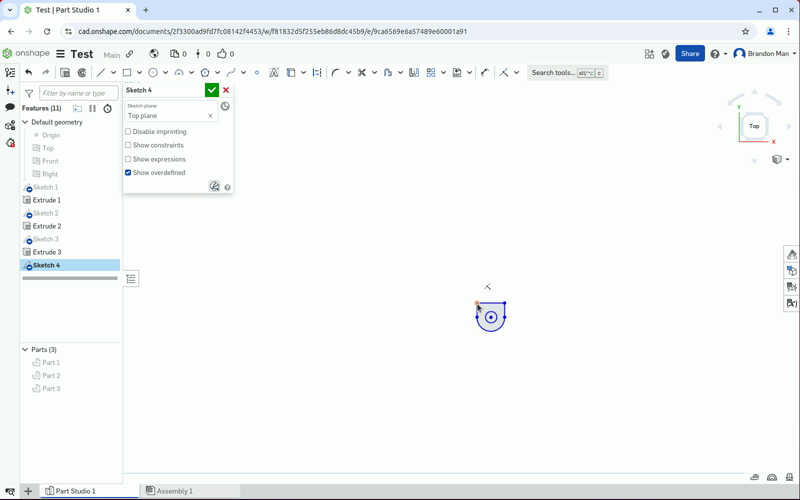
scroll(6)
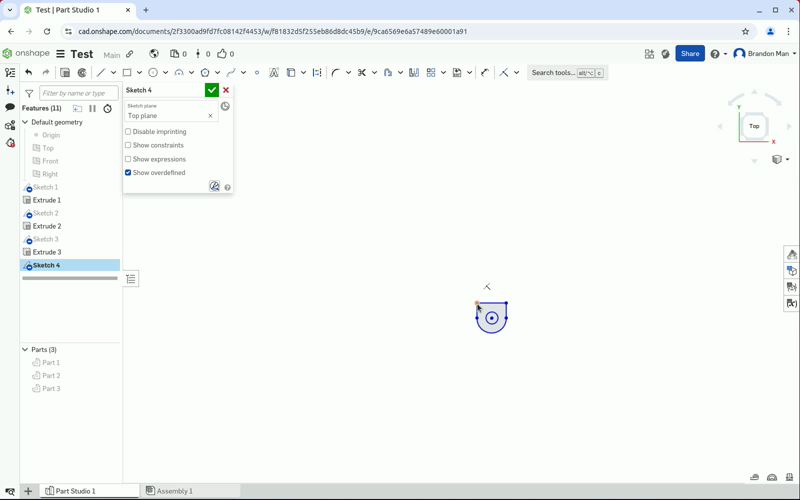
scroll(6)
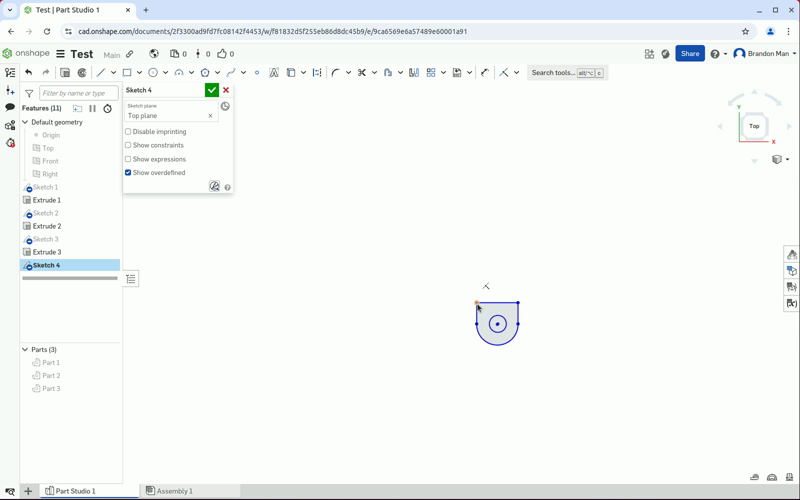
scroll(6)
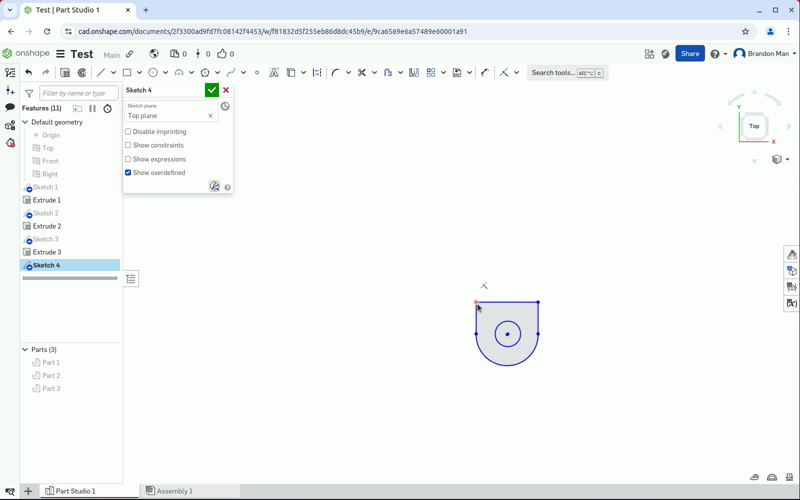
scroll(6)
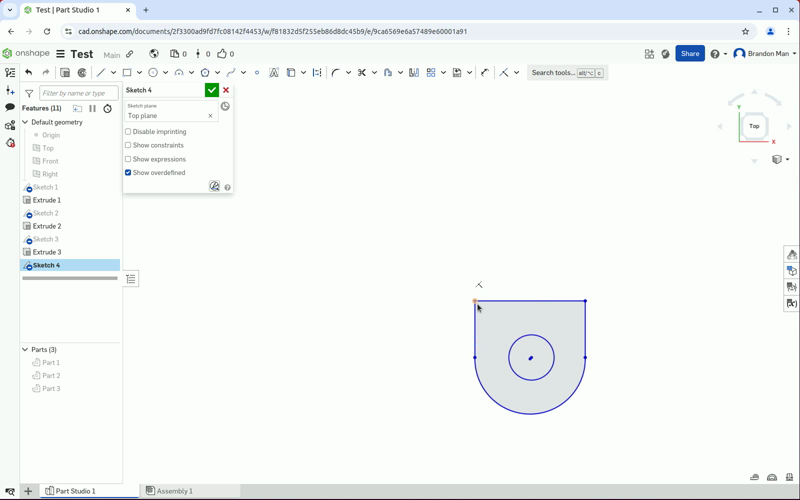
scroll(6)
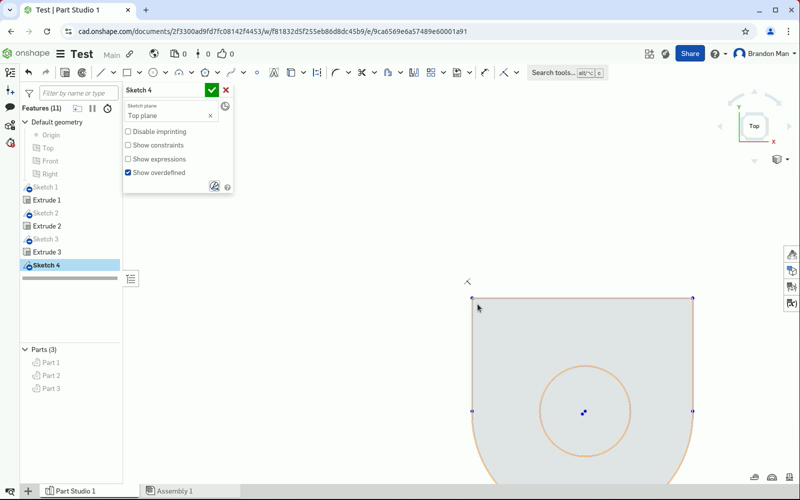
click(477, 303)
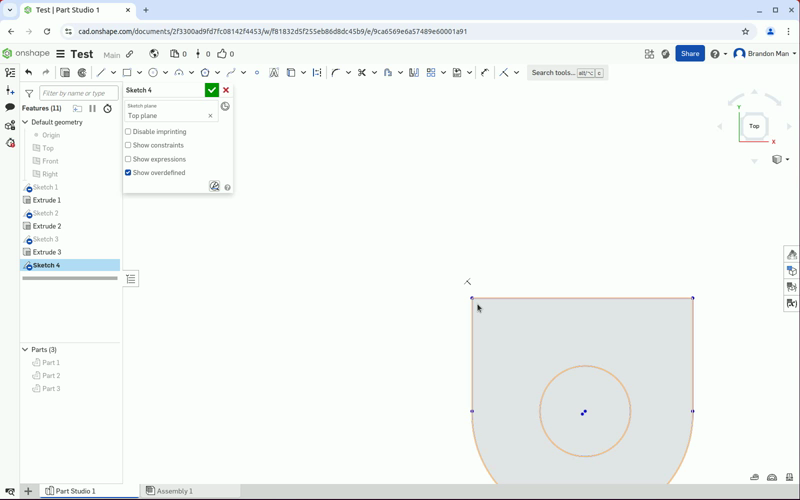
scroll(-6)
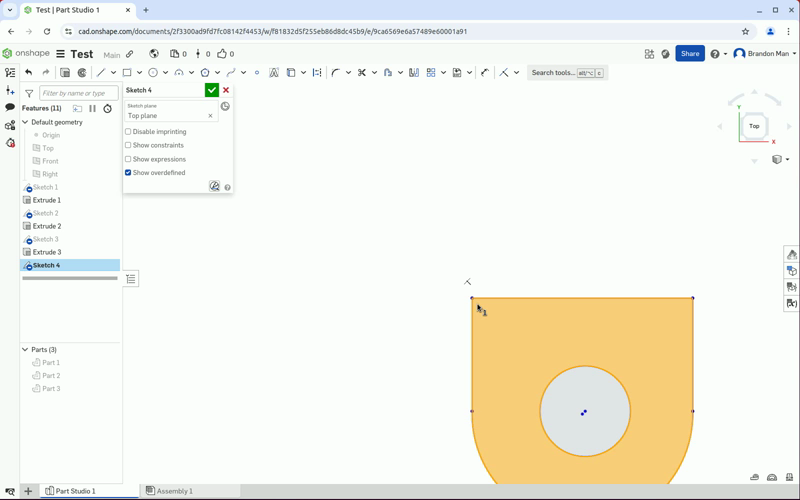
scroll(-6)
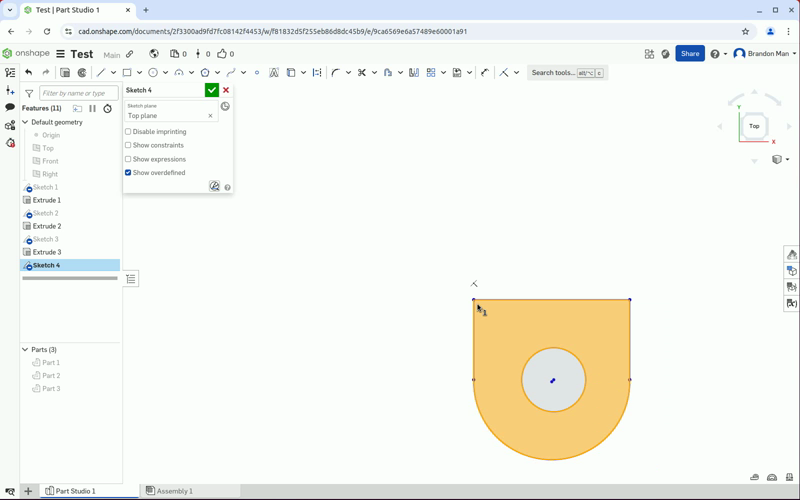
scroll(-6)
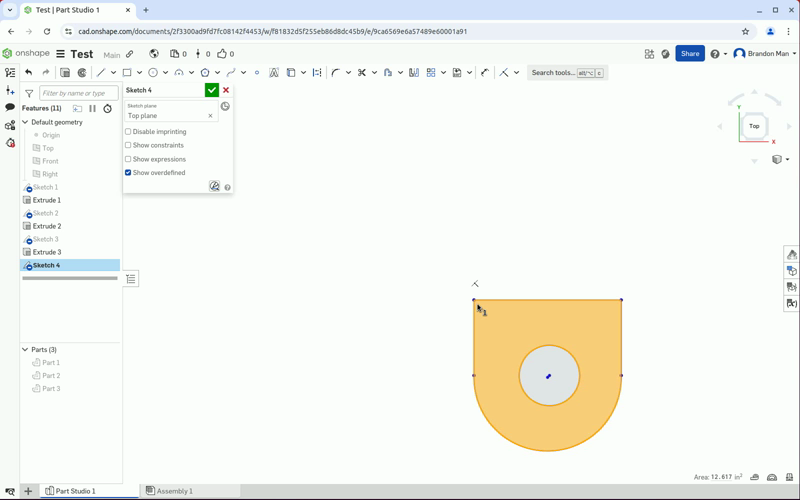
scroll(-6)
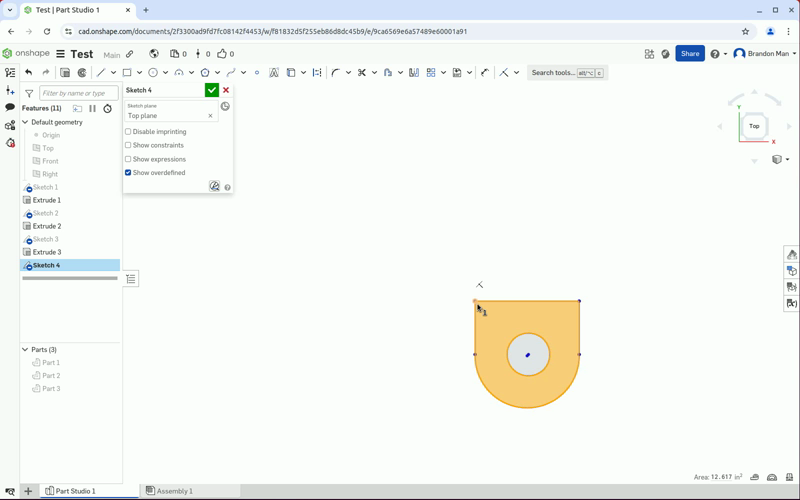
scroll(-6)
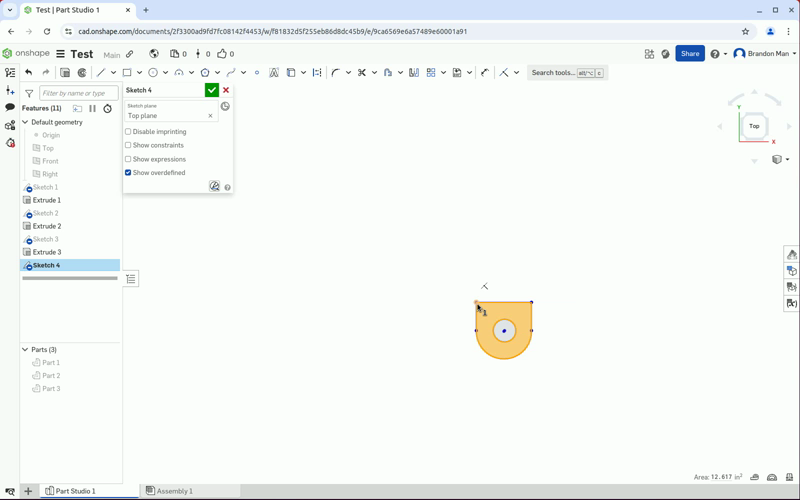
scroll(-6)
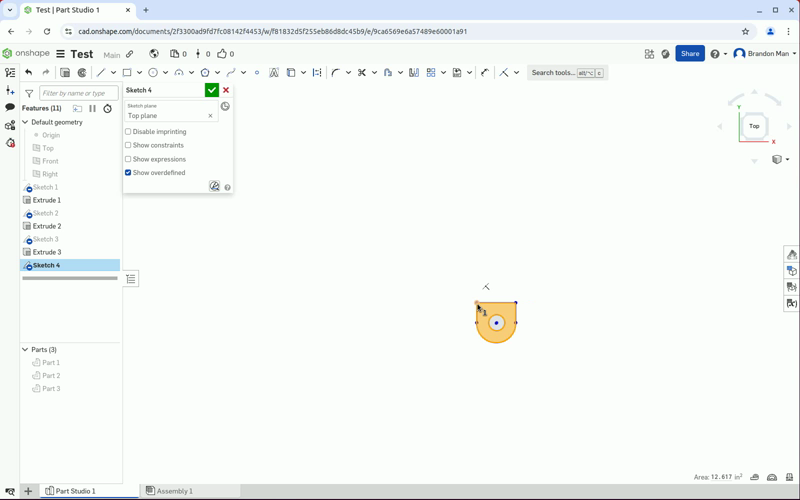
scroll(-6)
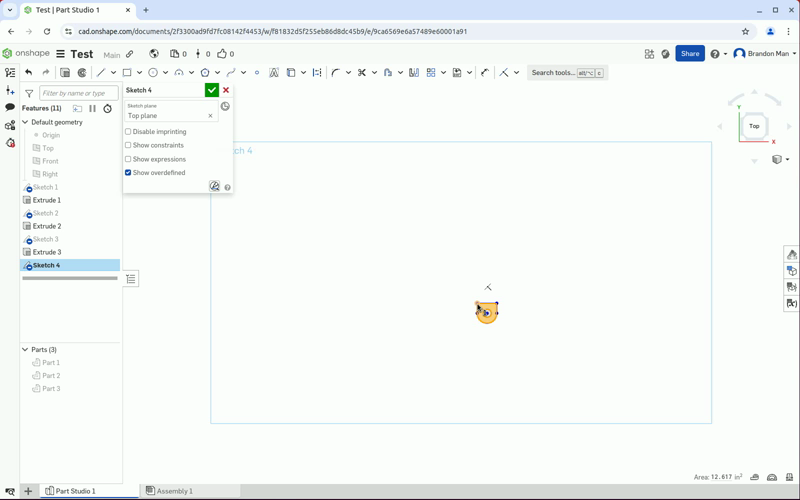
mouse_move(73, 352)
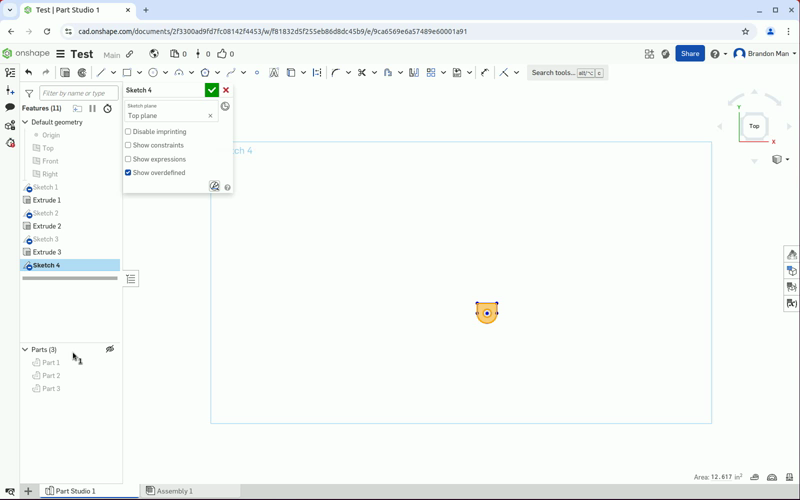
key(shift+y)
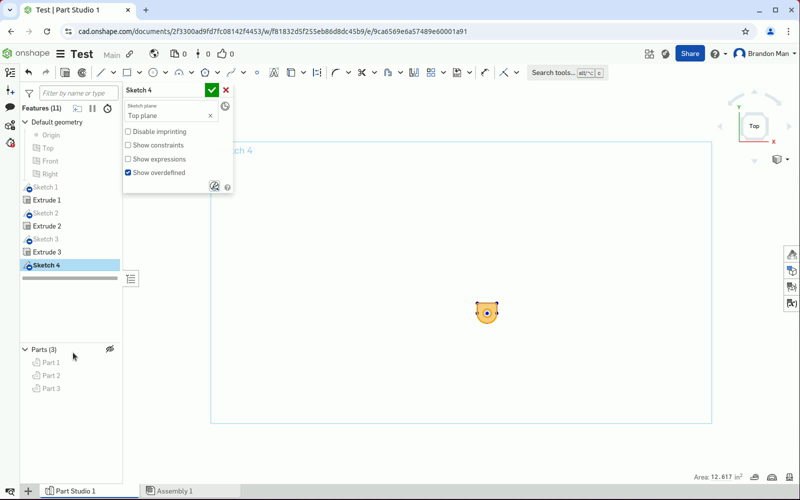
key(shift+e)
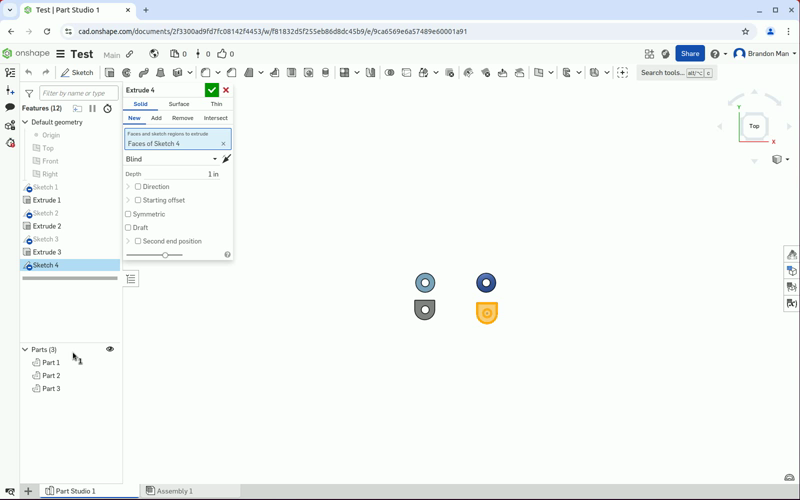
mouse_move(143, 106)
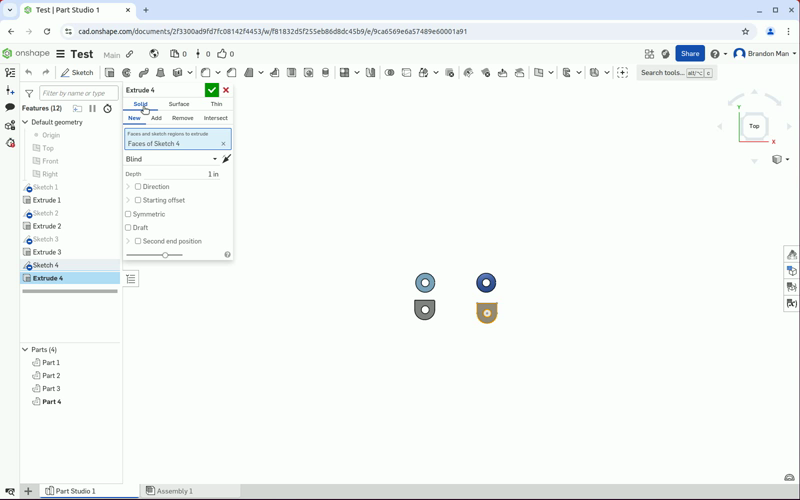
click(143, 106)
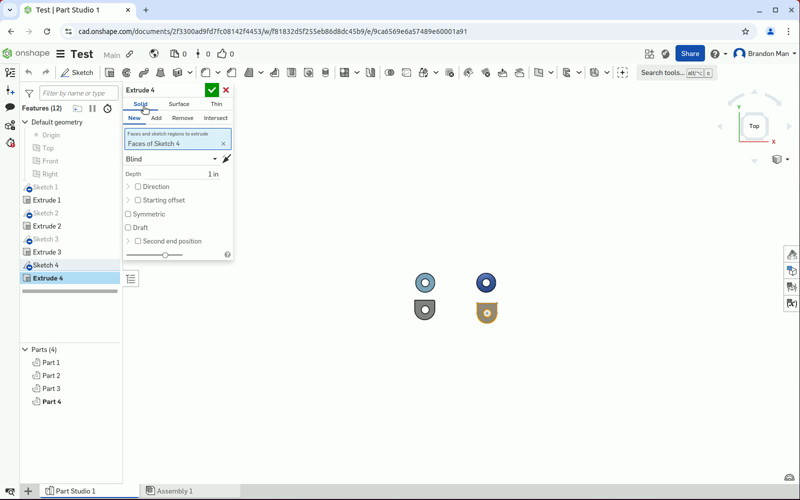
mouse_move(137, 120)
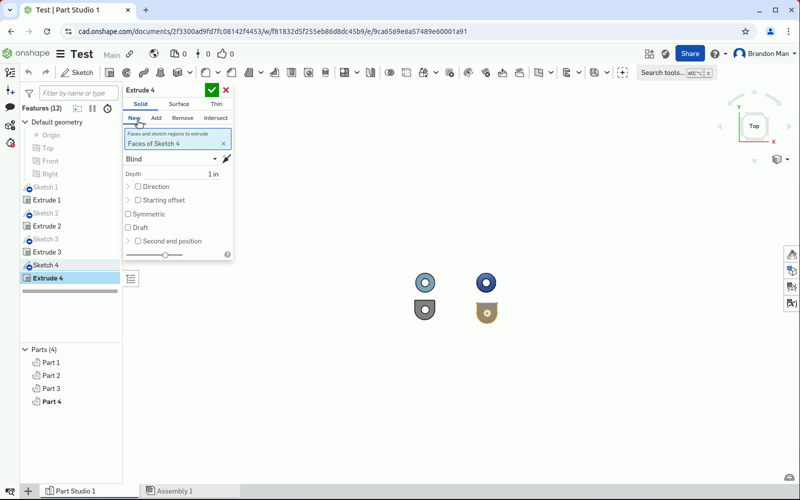
click(137, 120)
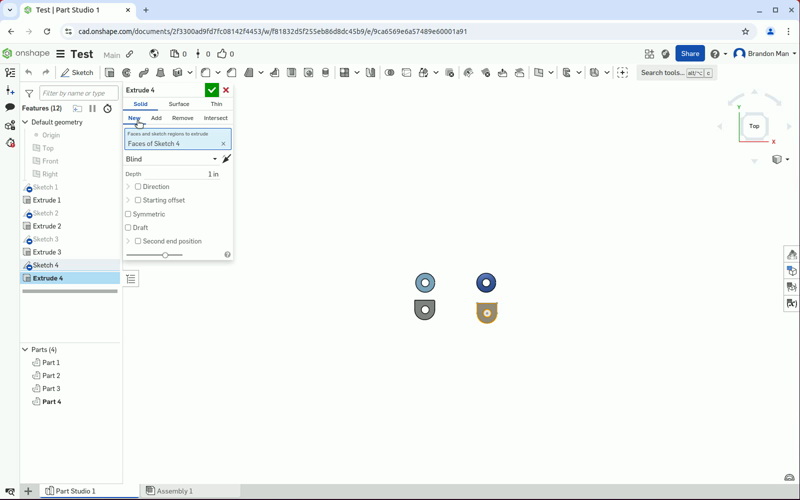
key(tab, 4)
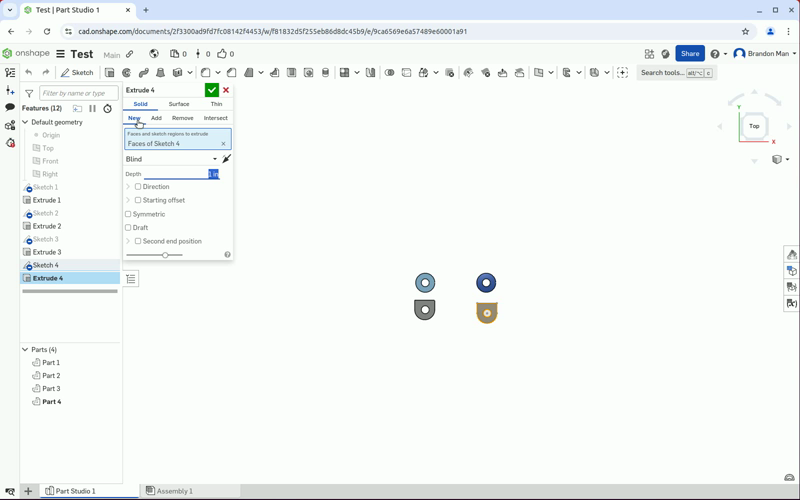
text(23.108)
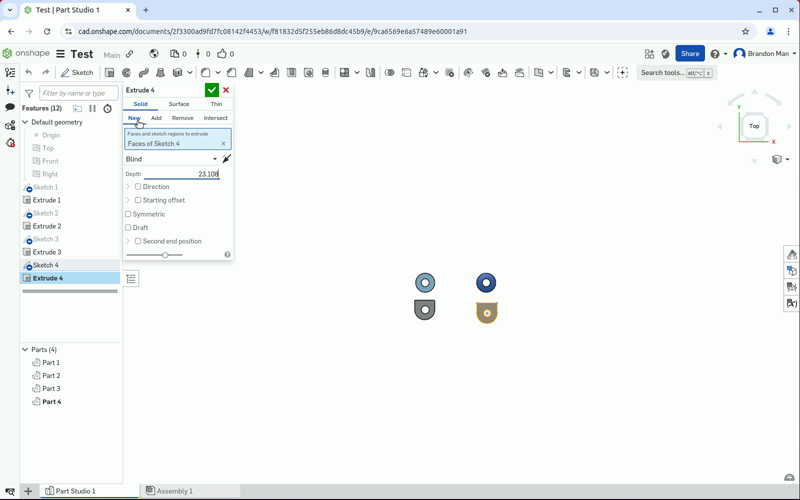
key(enter)
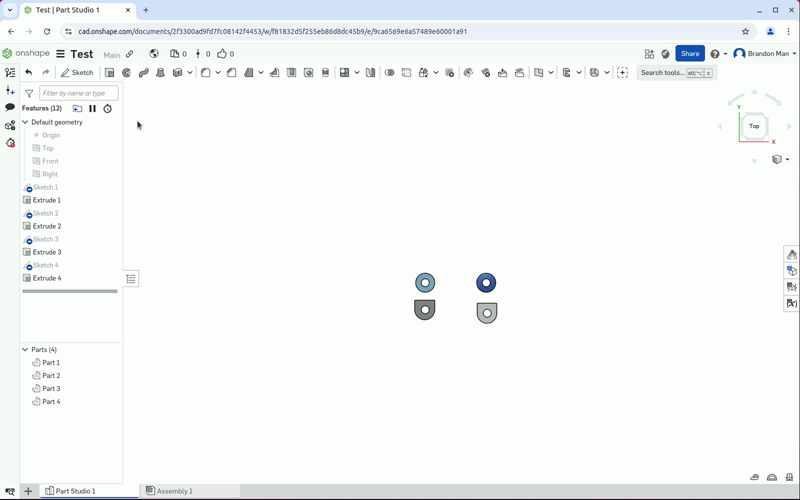
key(shift+h)
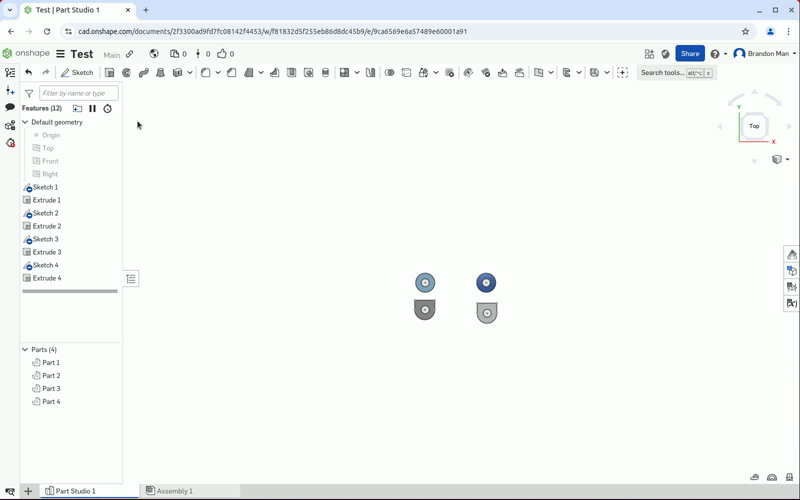
key(shift+h)
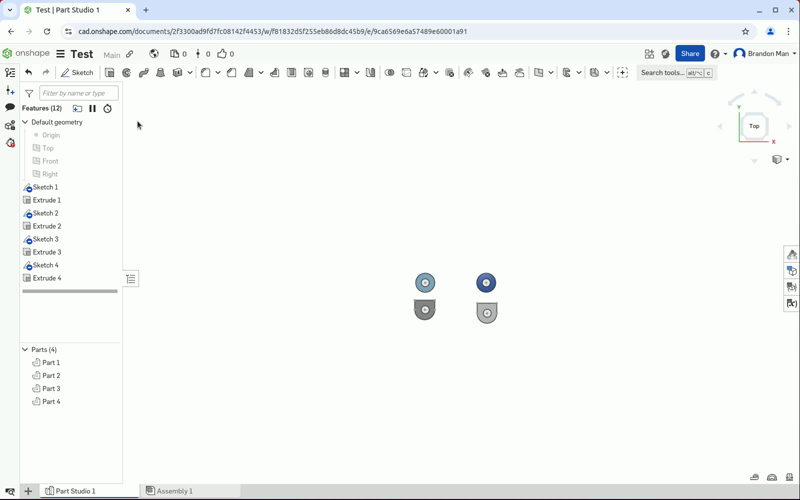
key(shift+7)
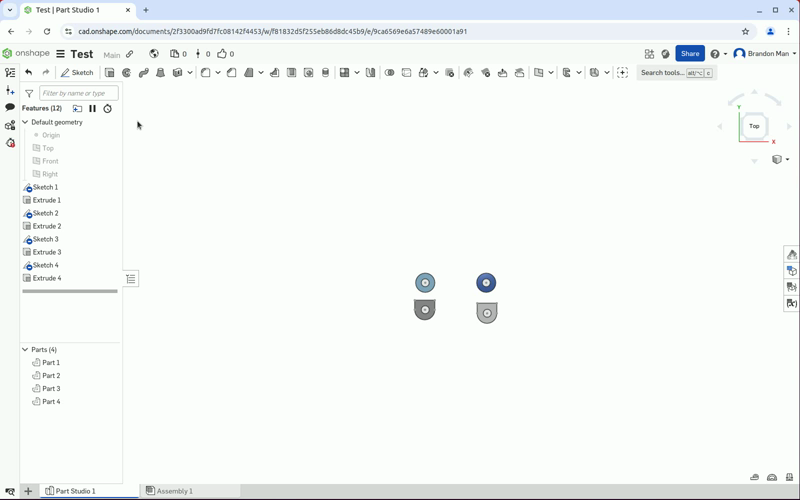
key(up, 3)
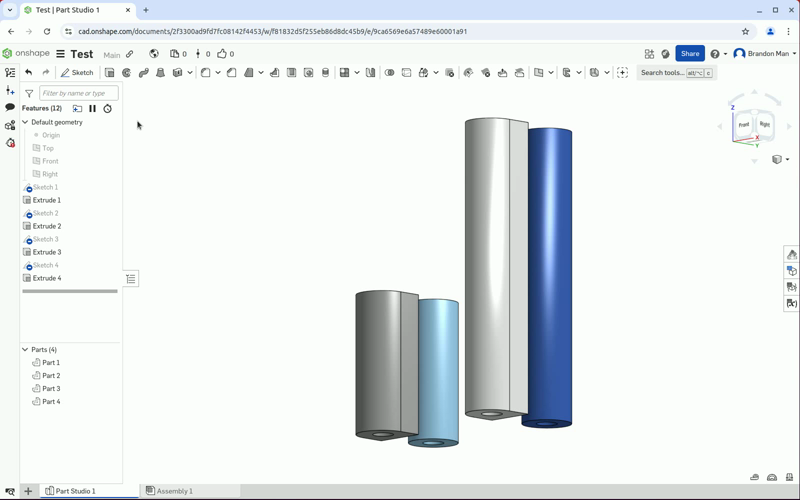
key(left, 3)
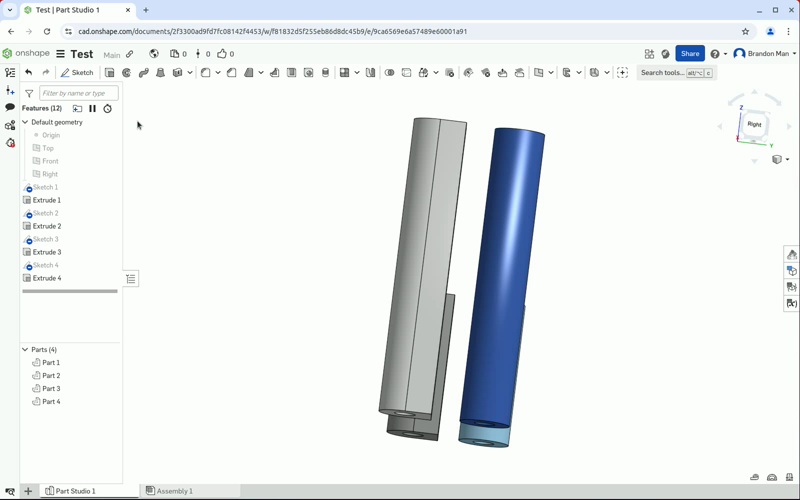
key(right, 3)
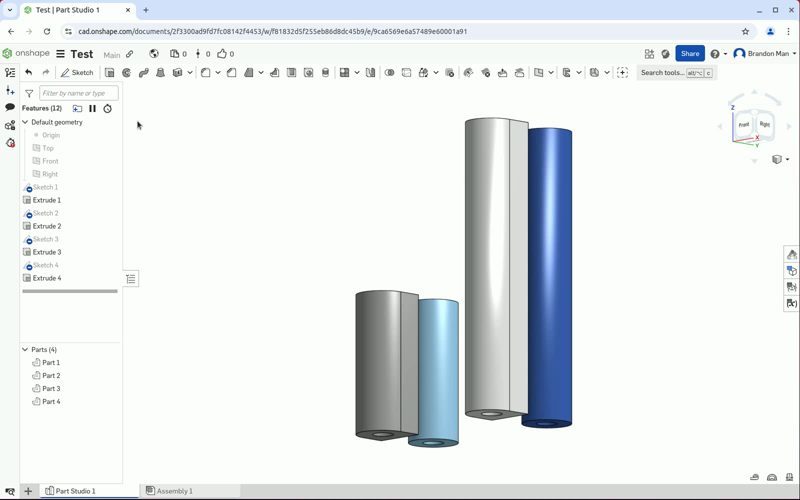
key(down, 3)
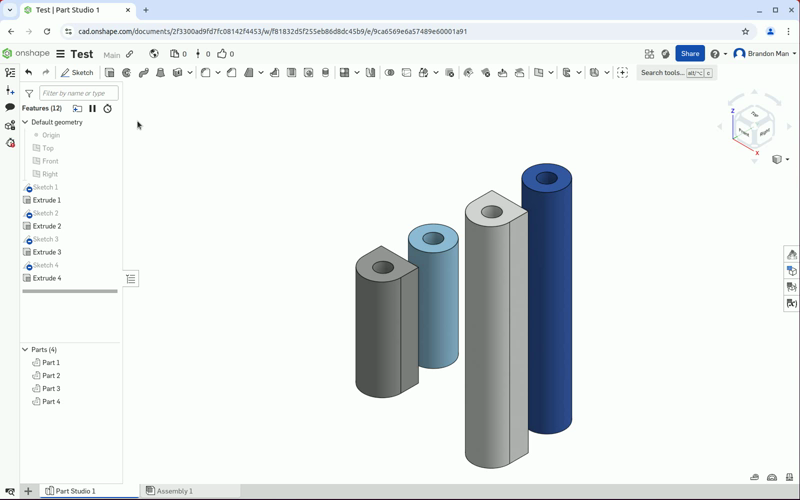
mouse_move(73, 189)
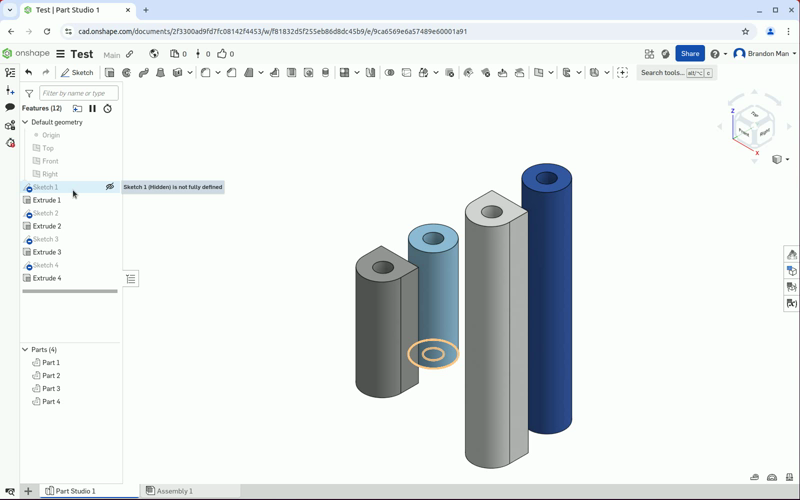
click(73, 189)